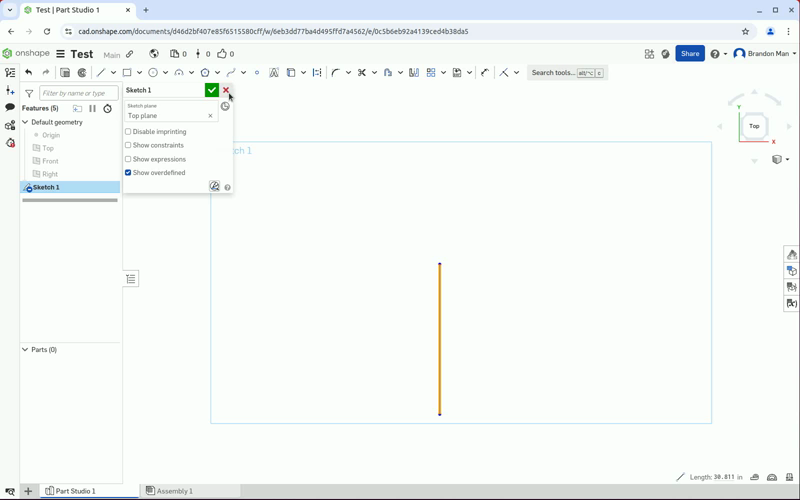
key(shift+h)
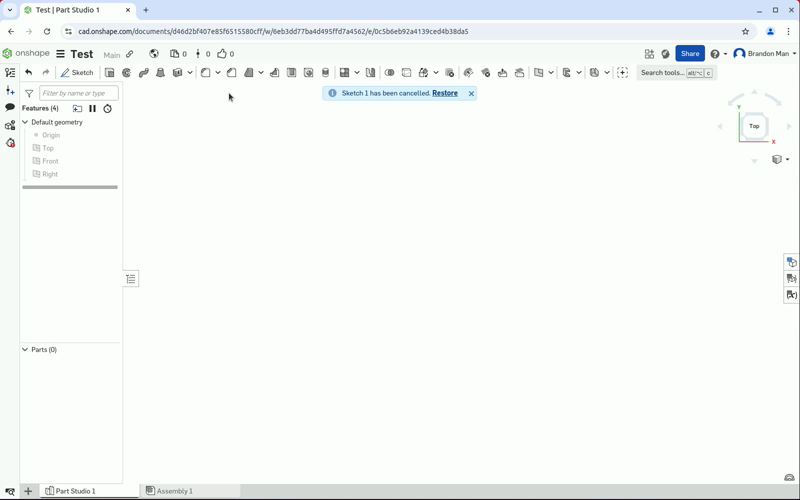
mouse_move(73, 352)
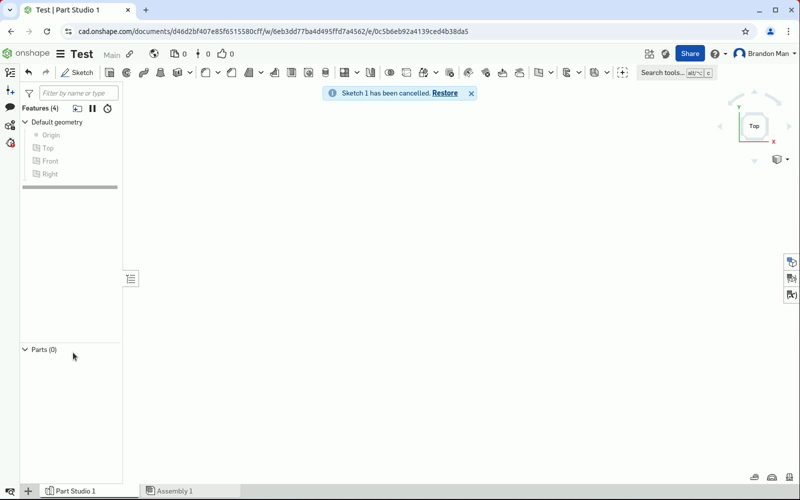
key(y)
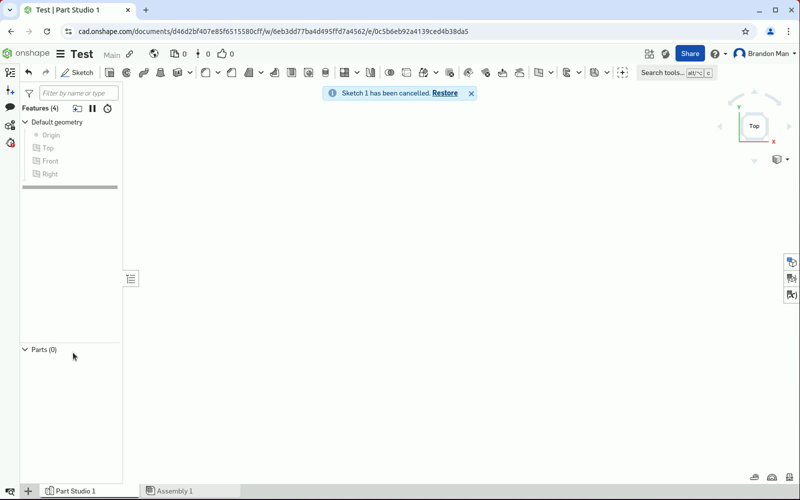
key(shift+p)
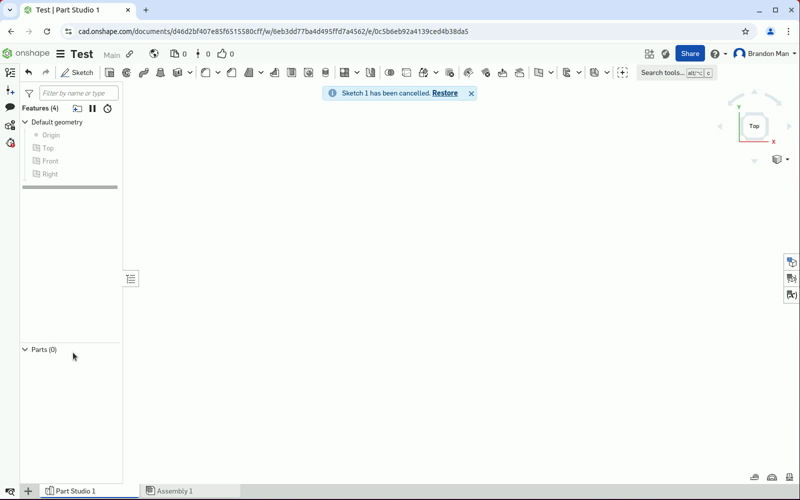
key(space)
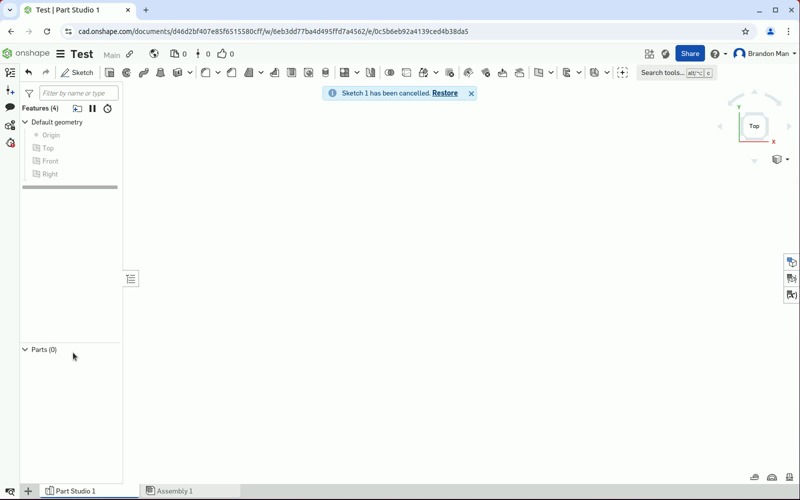
key_down(shift)
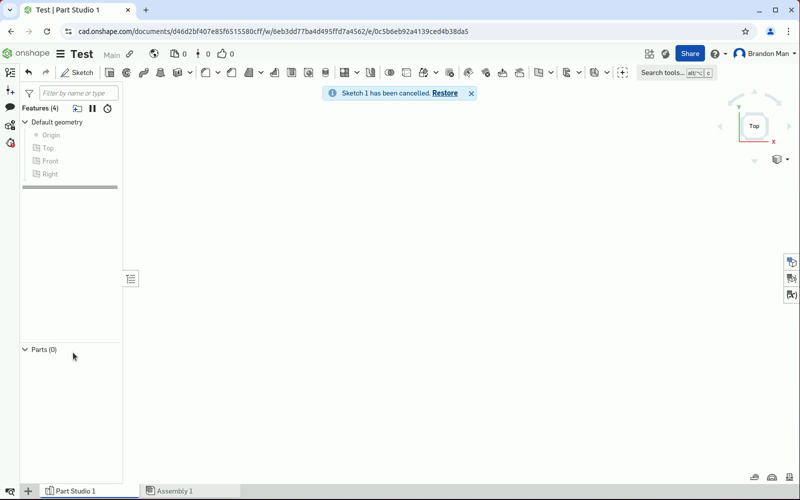
key(up)
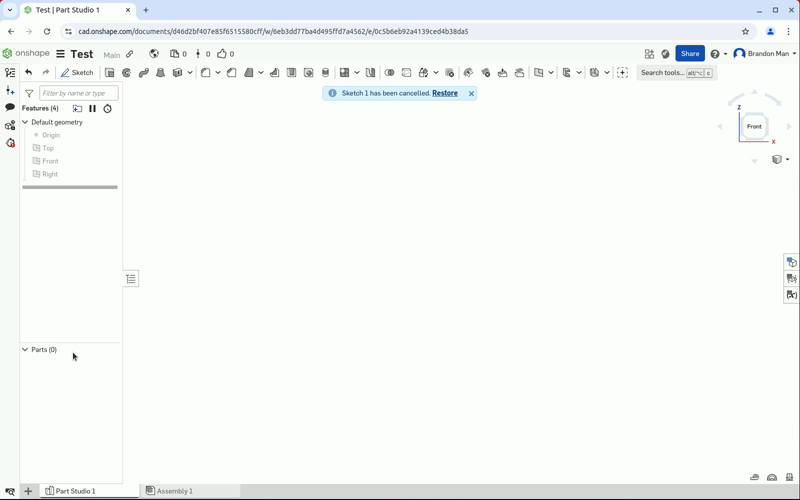
key_up(shift)
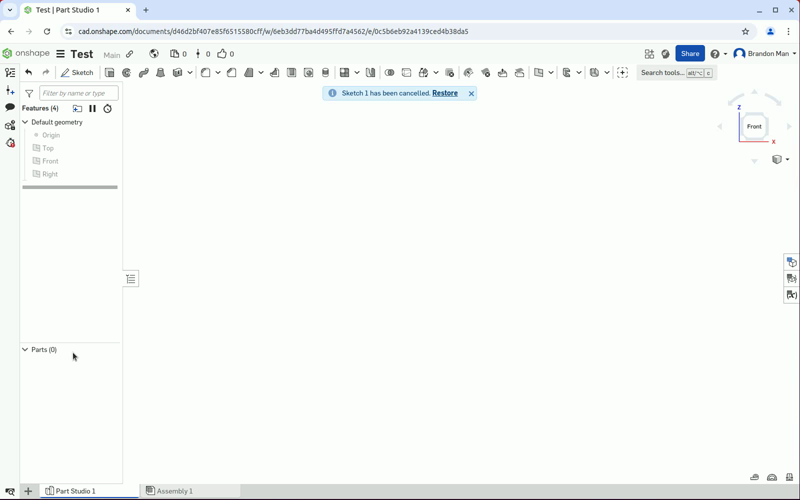
mouse_move(73, 352)
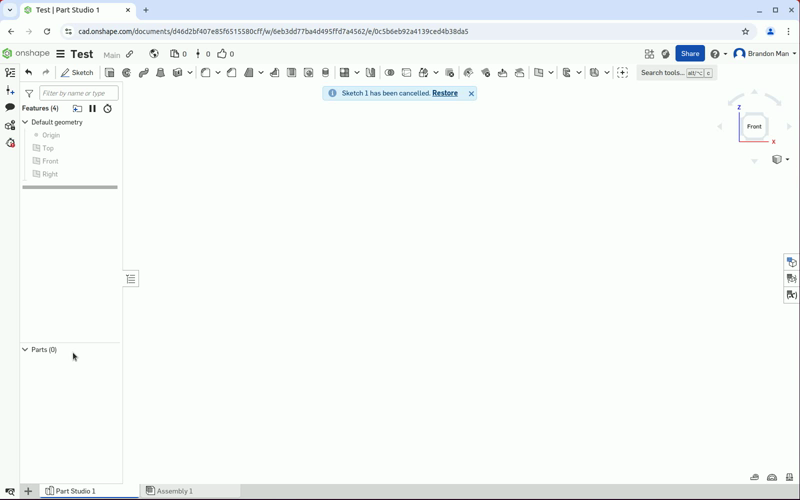
key(shift+y)
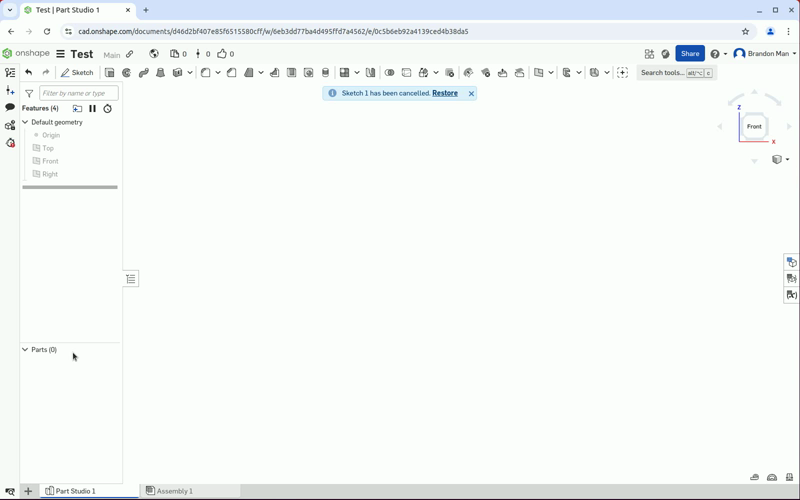
key(shift+s)
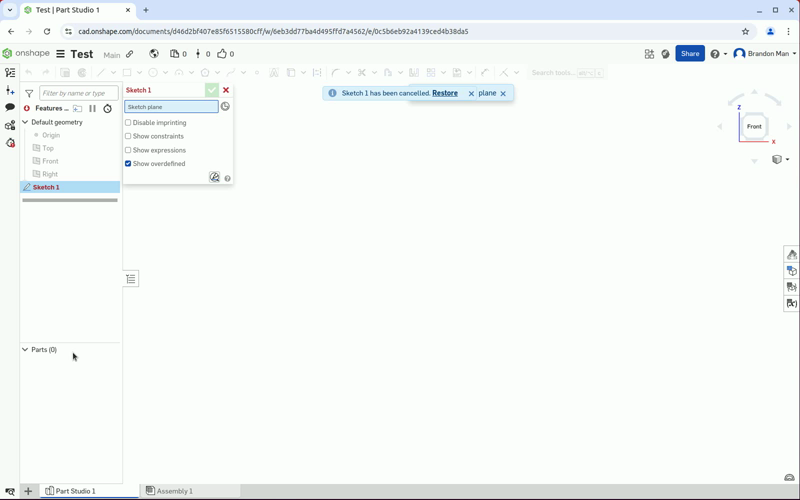
mouse_move(73, 163)
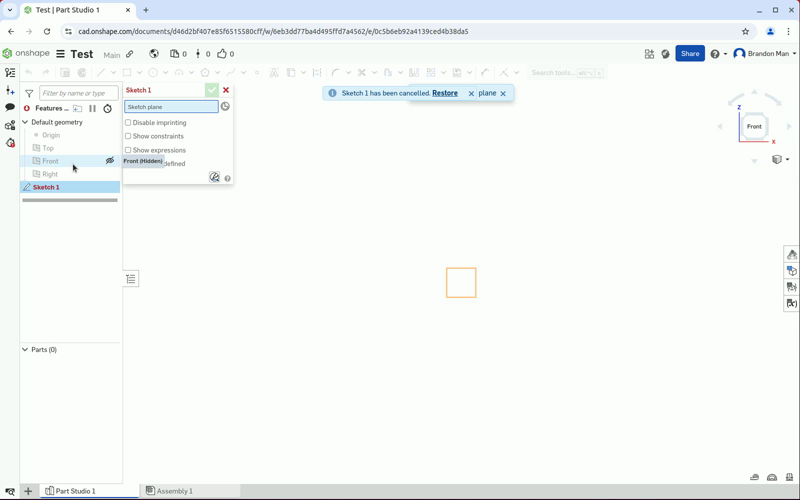
click(73, 163)
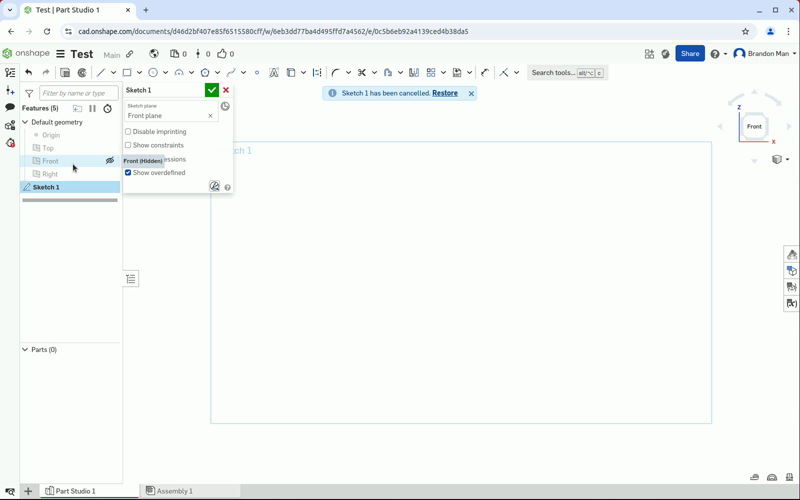
mouse_move(73, 352)
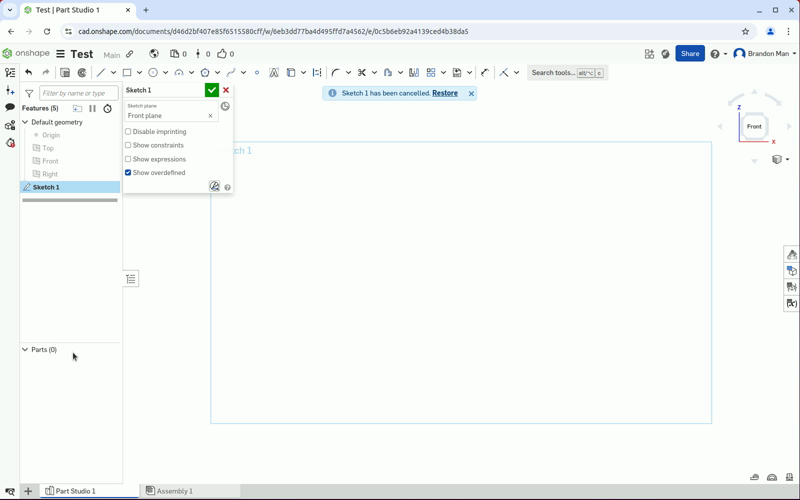
key(y)
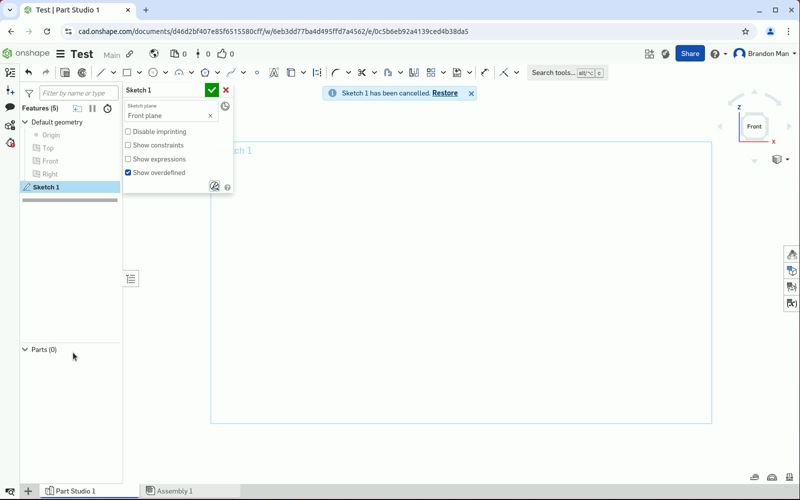
key(l)
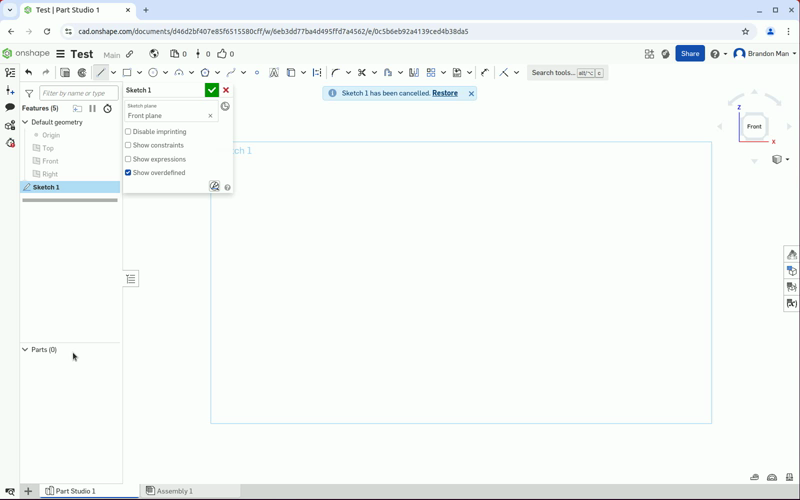
key_down(shift)
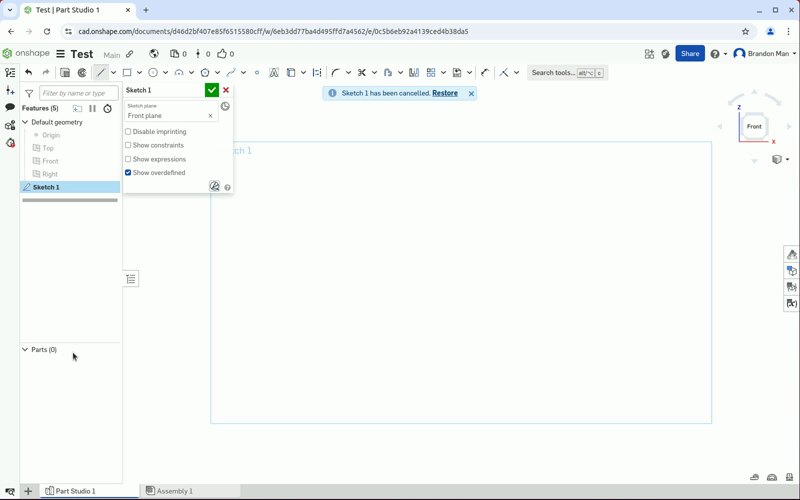
mouse_move(425, 292)
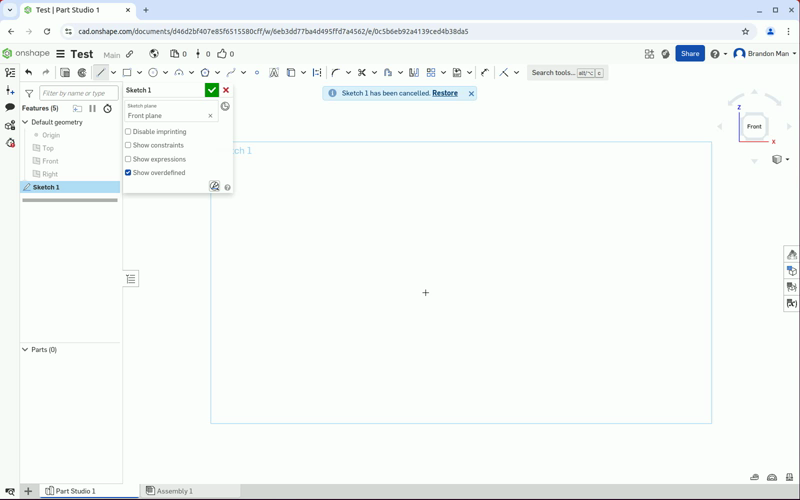
click(425, 292)
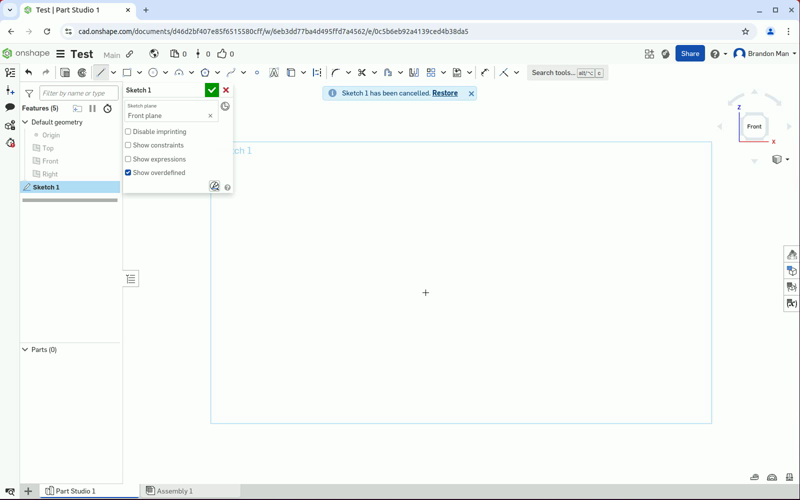
key_up(shift)
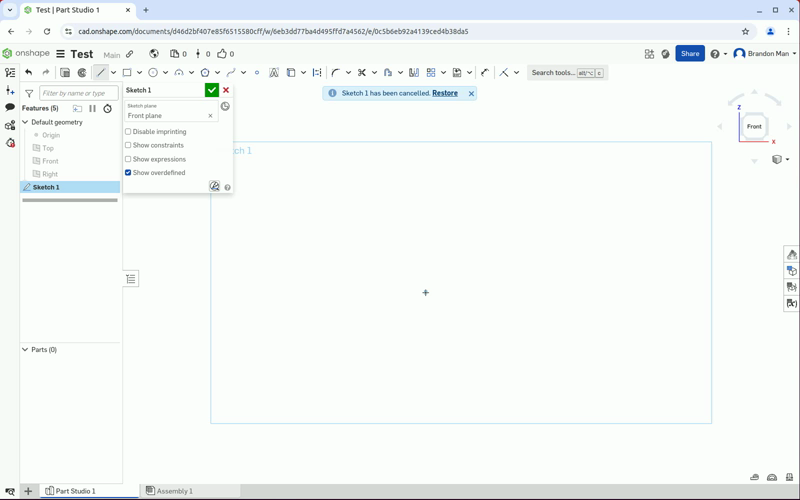
key_down(shift)
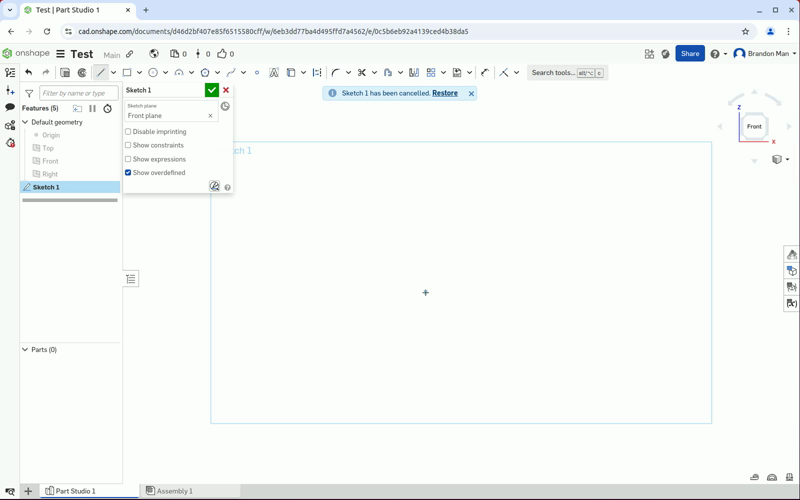
mouse_move(496, 292)
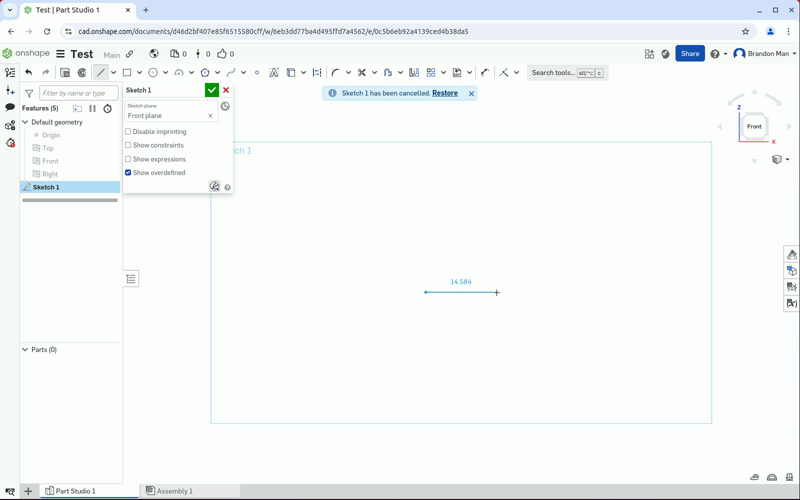
click(496, 292)
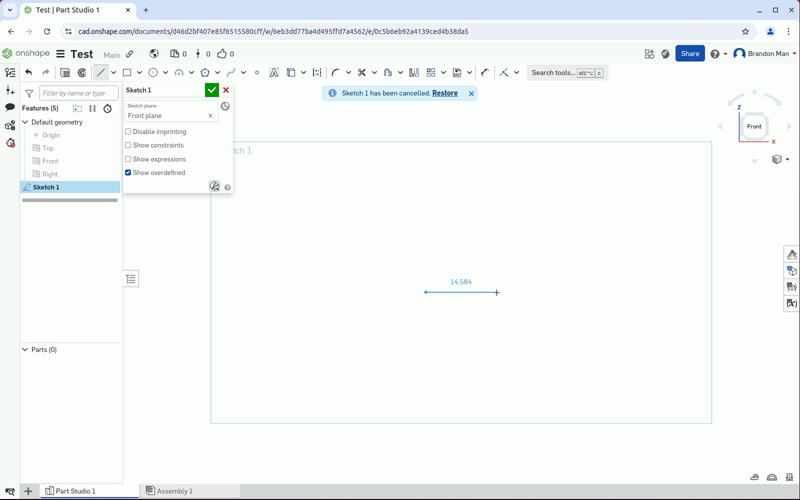
key_up(shift)
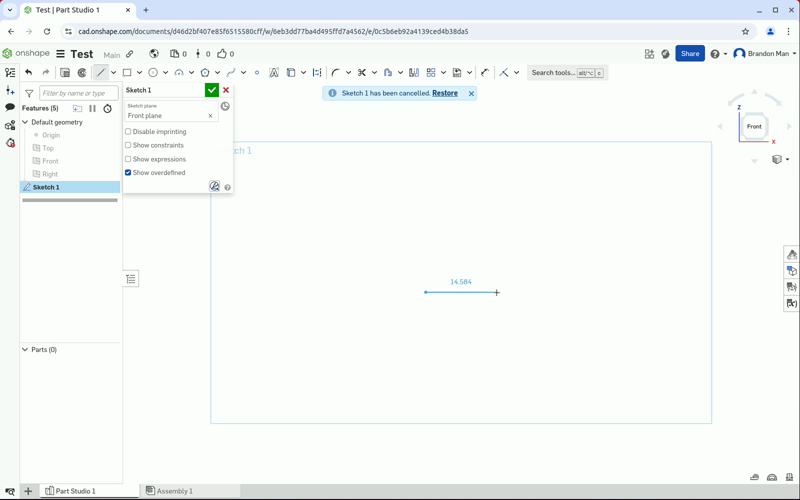
key_down(shift)
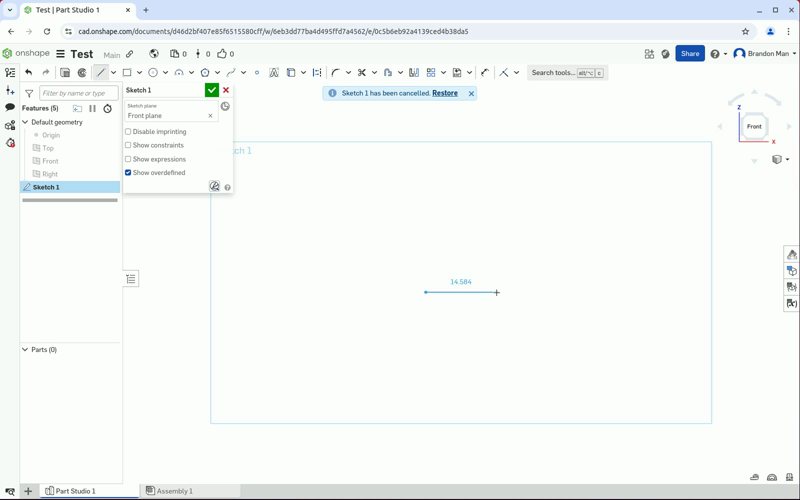
mouse_move(526, 292)
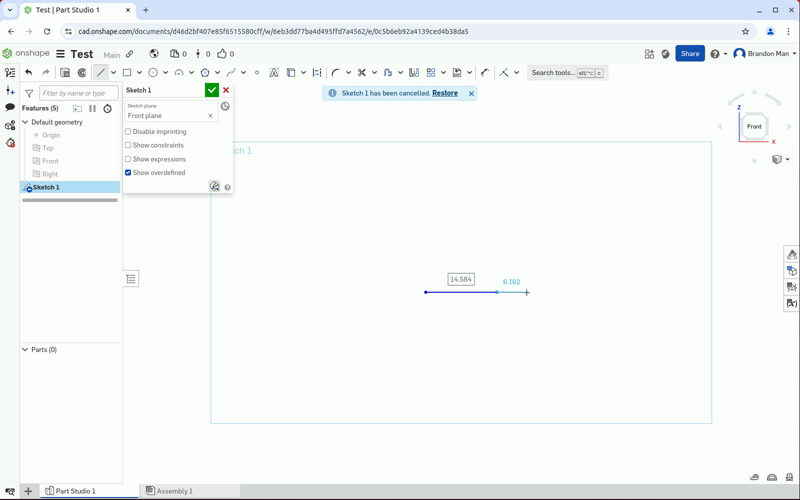
mouse_move(496, 273)
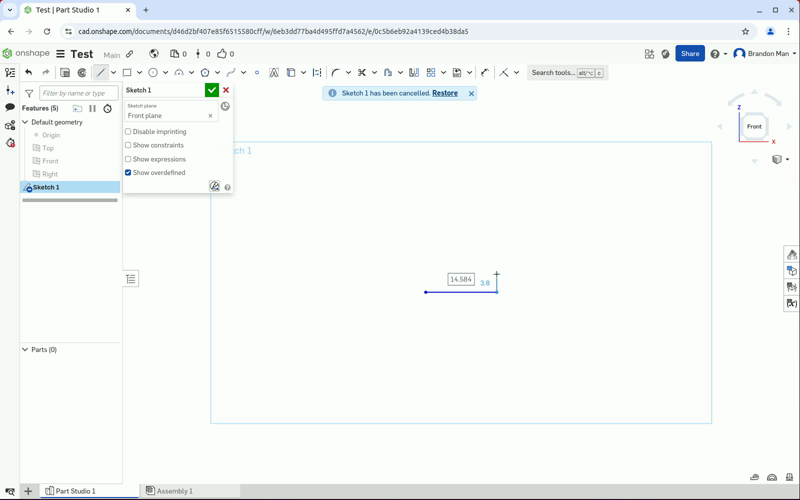
click(496, 273)
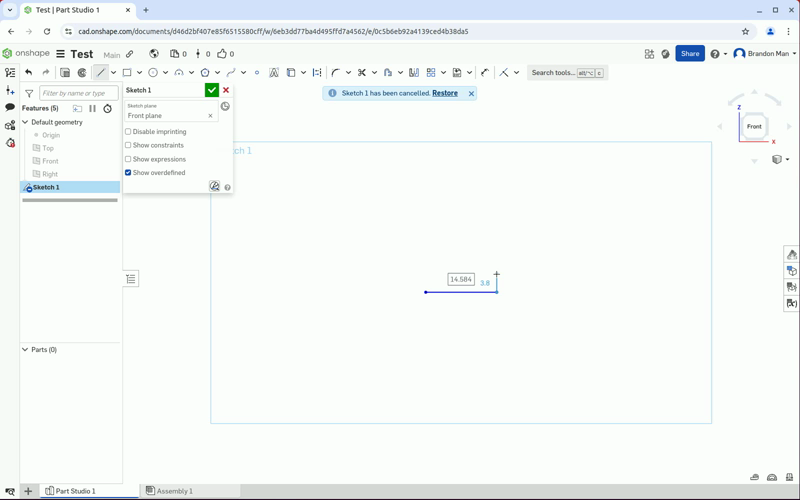
key_up(shift)
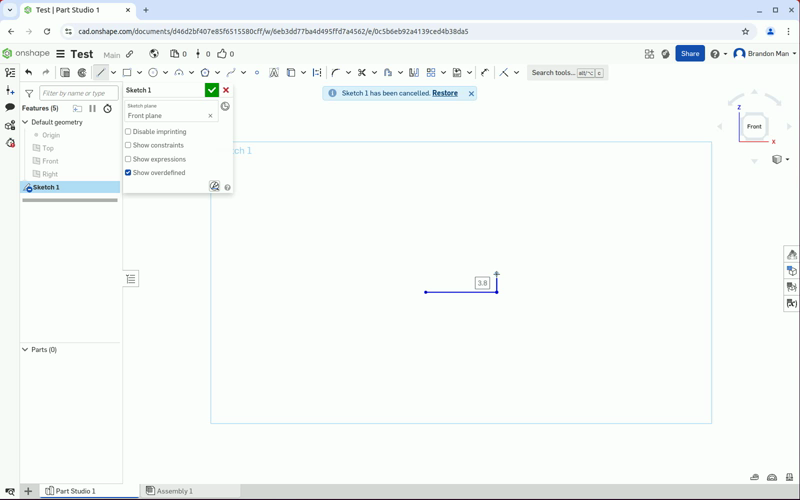
key_down(shift)
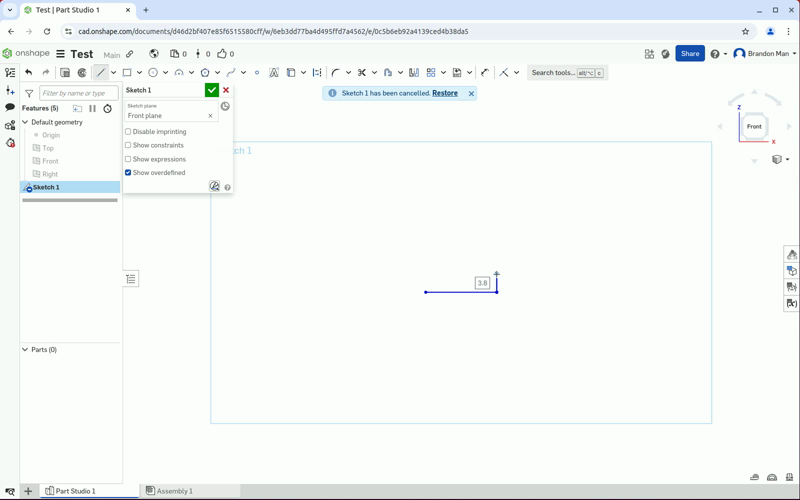
mouse_move(425, 273)
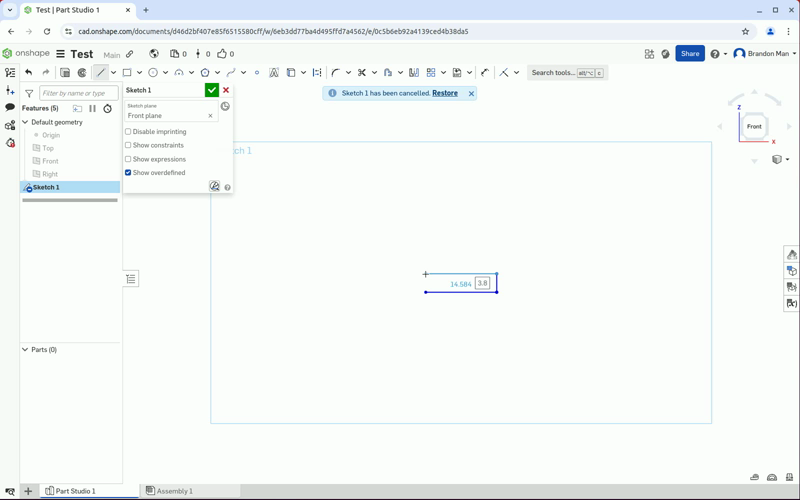
click(425, 273)
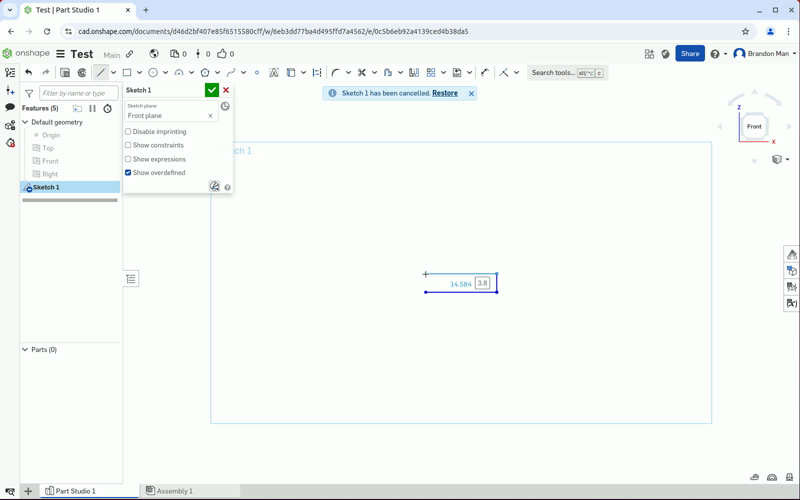
key_up(shift)
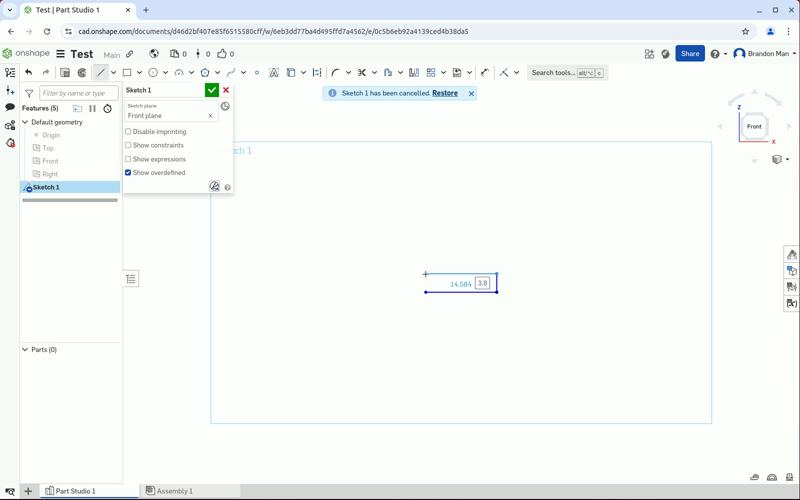
mouse_move(455, 273)
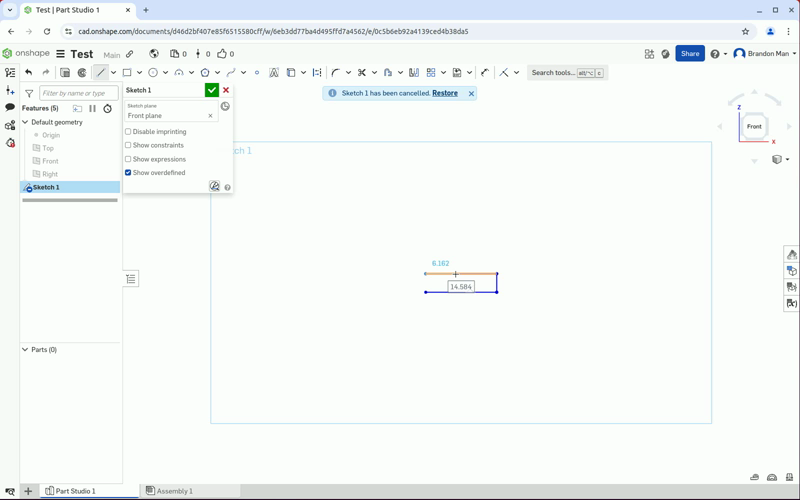
key_down(shift)
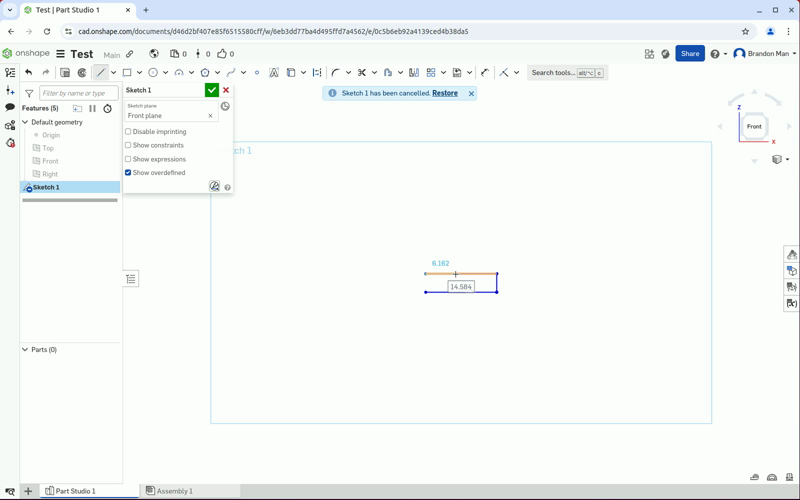
mouse_move(425, 292)
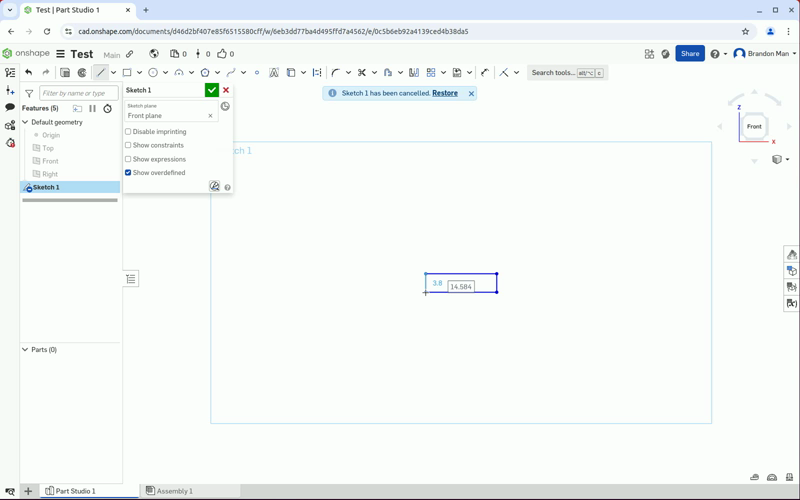
key_up(shift)
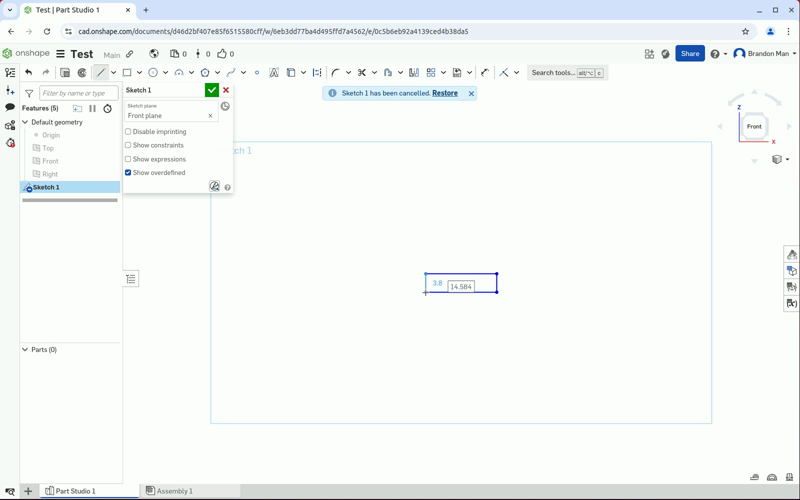
click(425, 292)
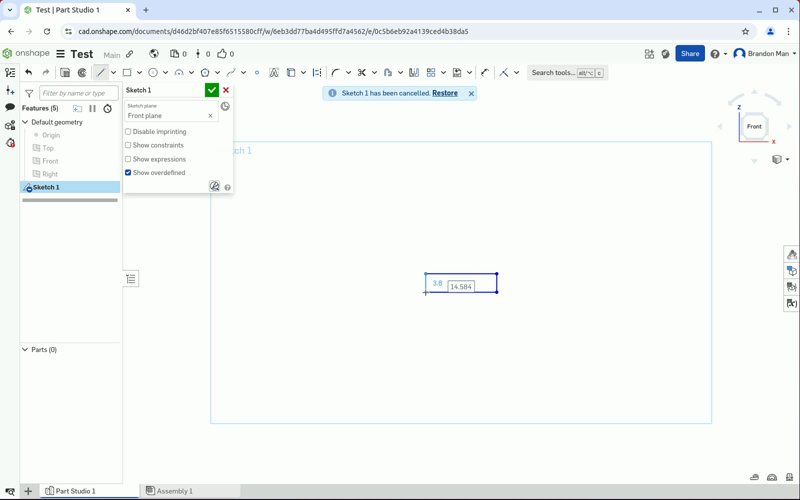
key(esc)
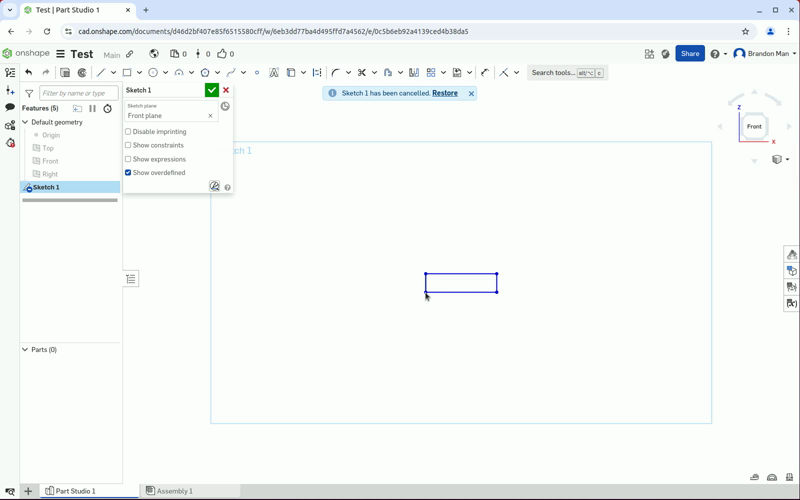
mouse_move(468, 289)
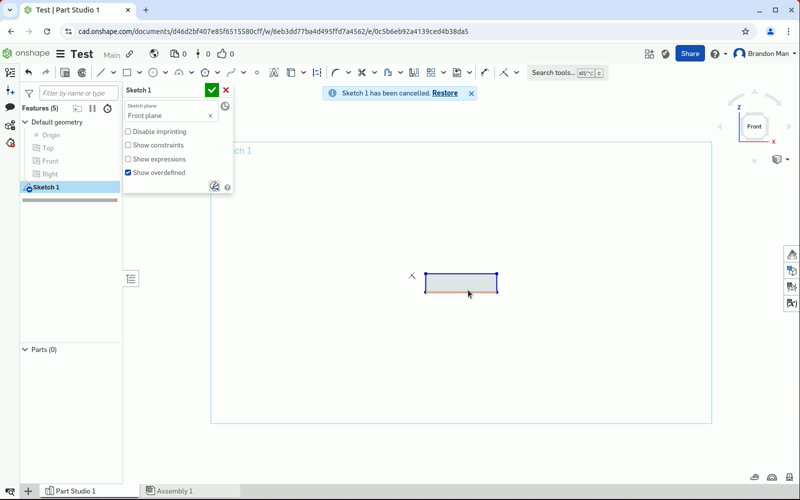
scroll(6)
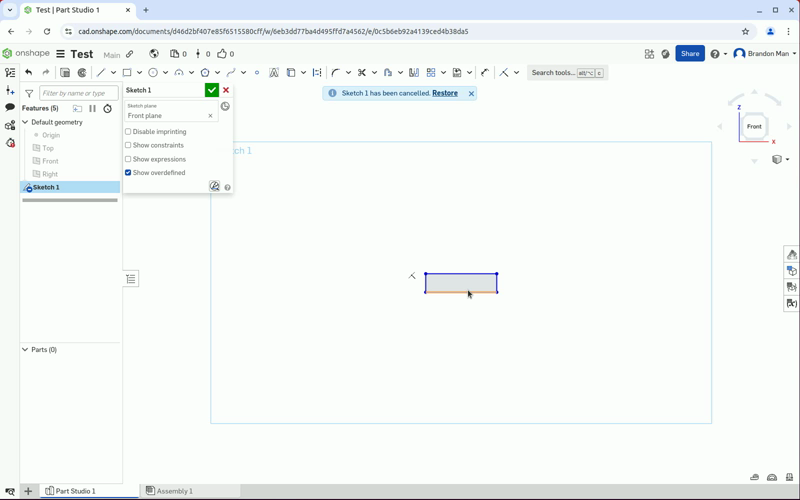
scroll(6)
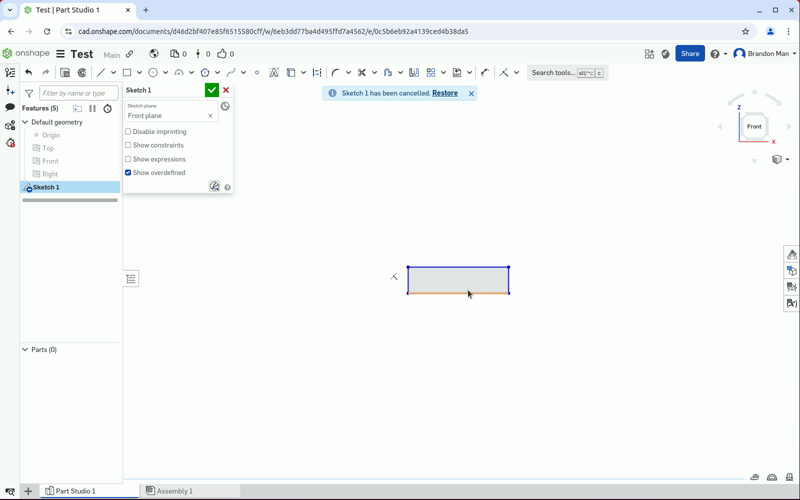
scroll(6)
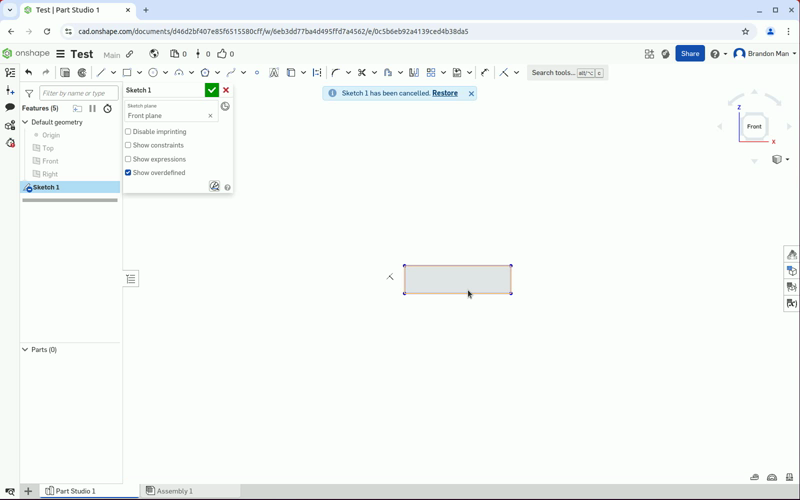
scroll(6)
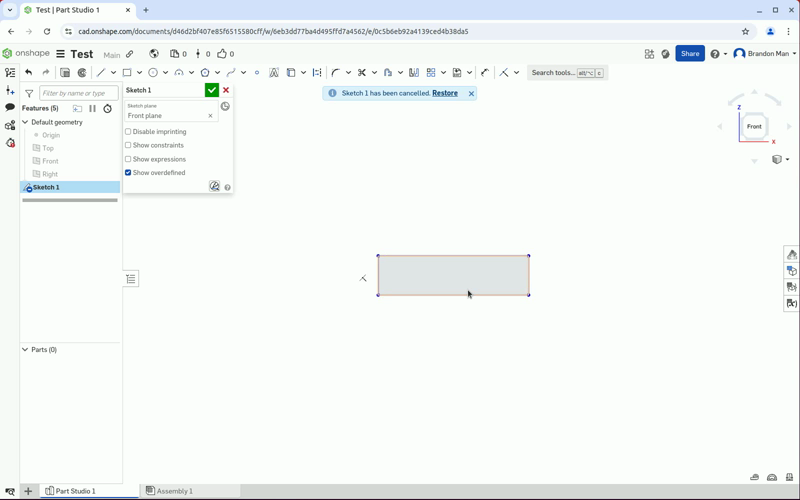
scroll(6)
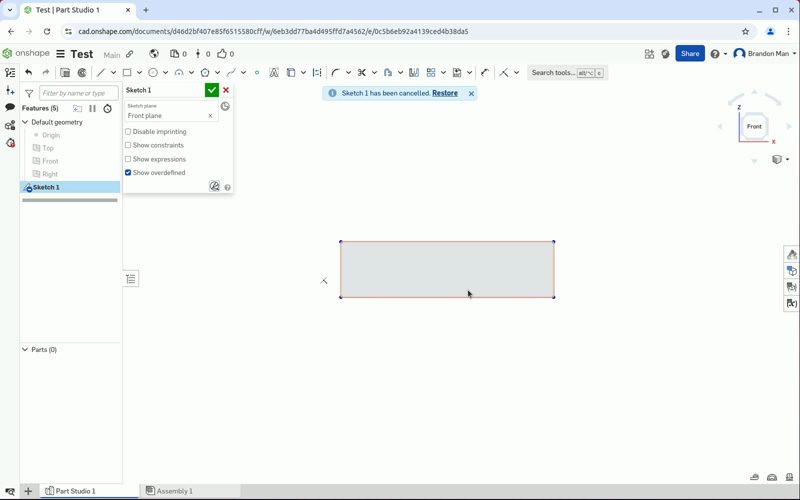
scroll(6)
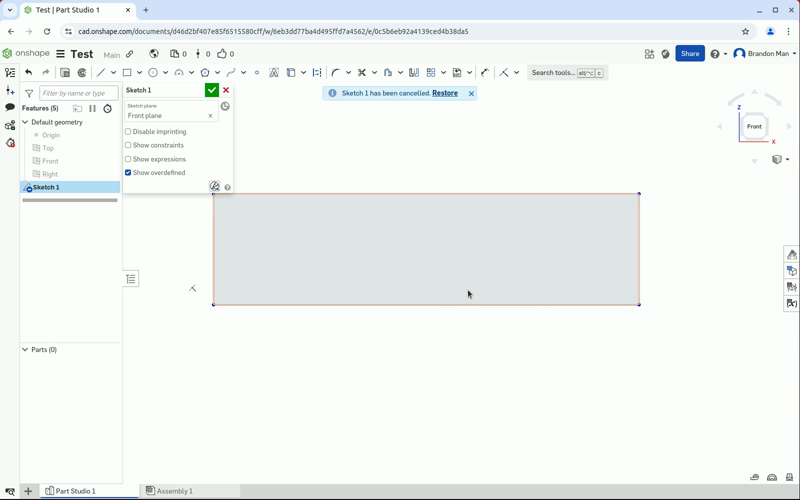
scroll(6)
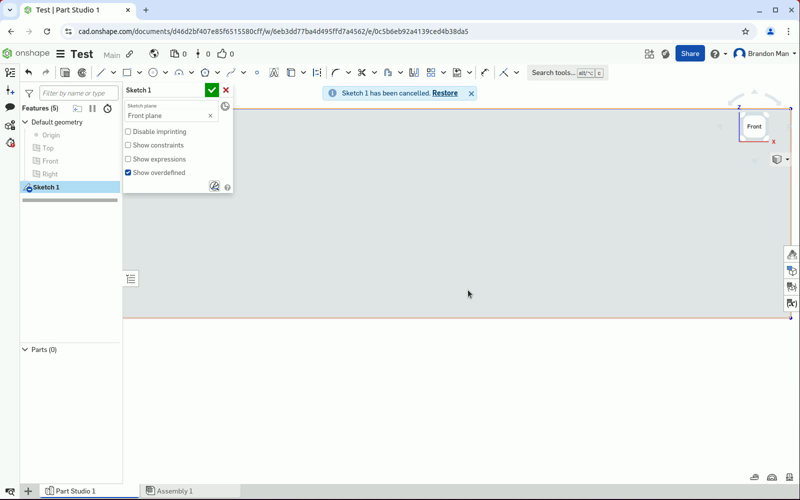
click(468, 289)
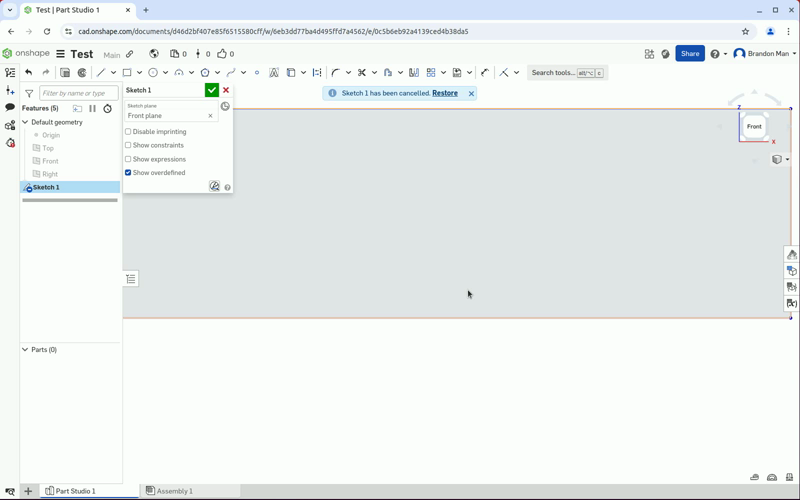
scroll(-6)
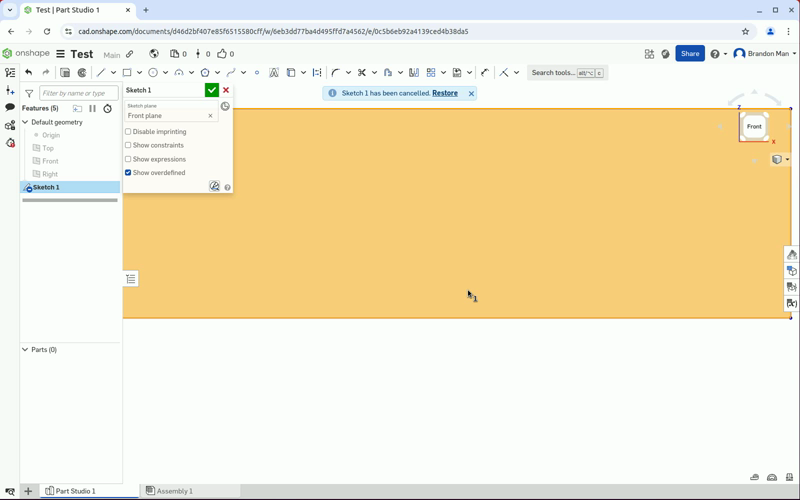
scroll(-6)
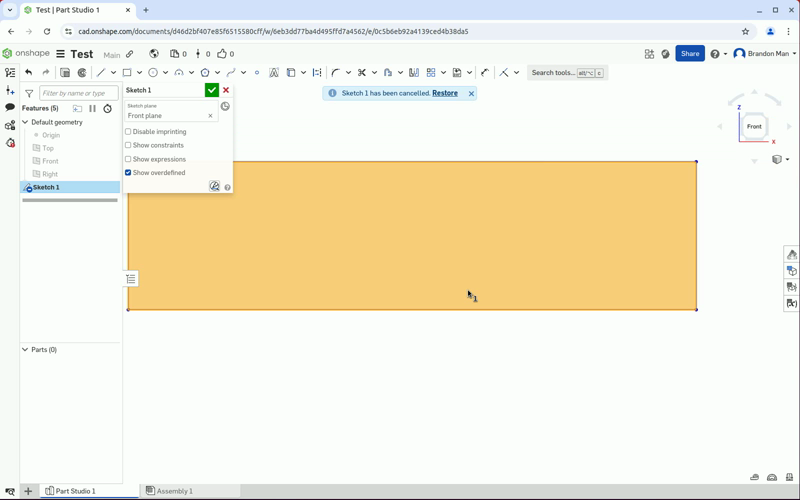
scroll(-6)
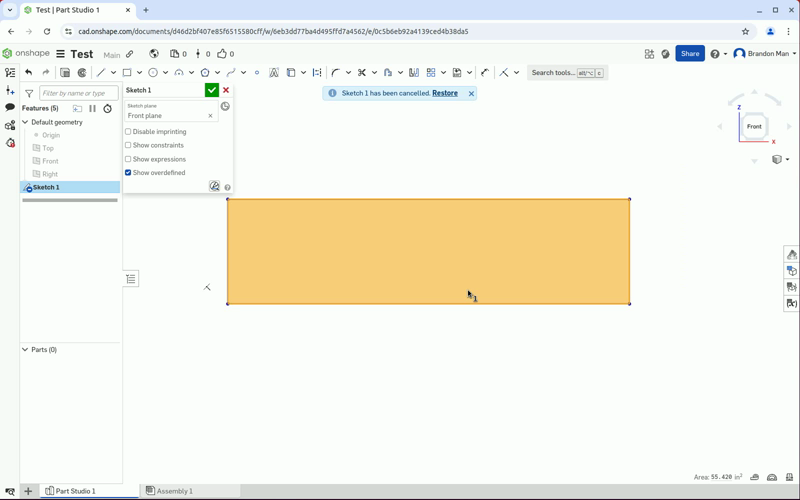
scroll(-6)
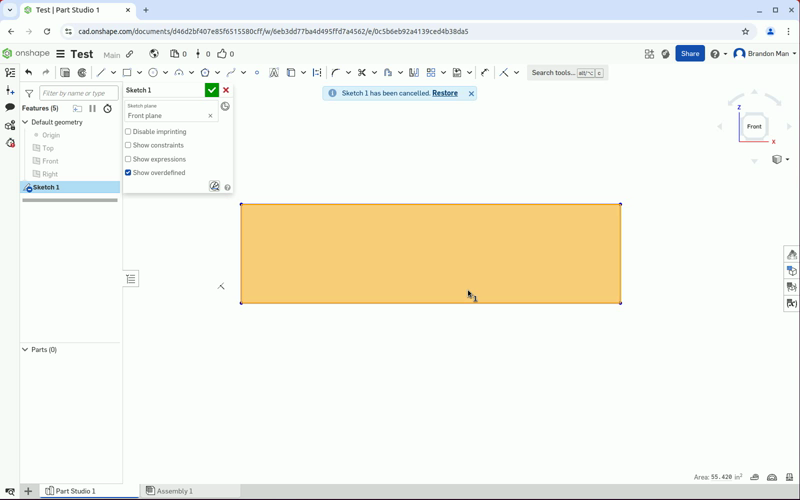
scroll(-6)
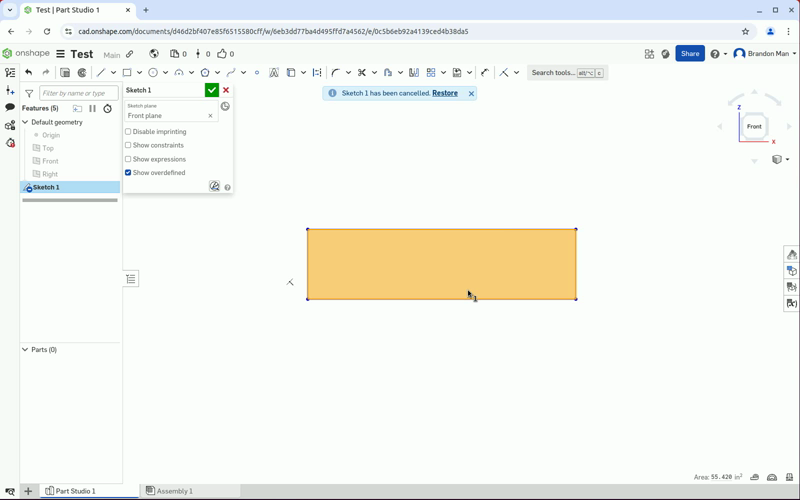
scroll(-6)
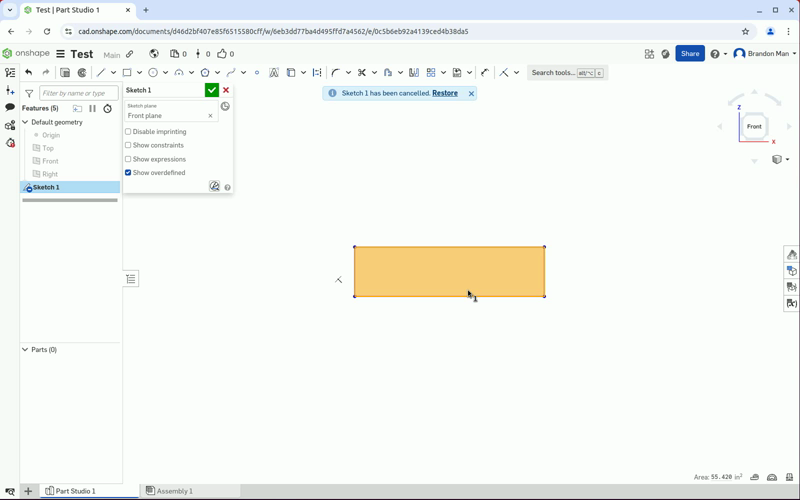
scroll(-6)
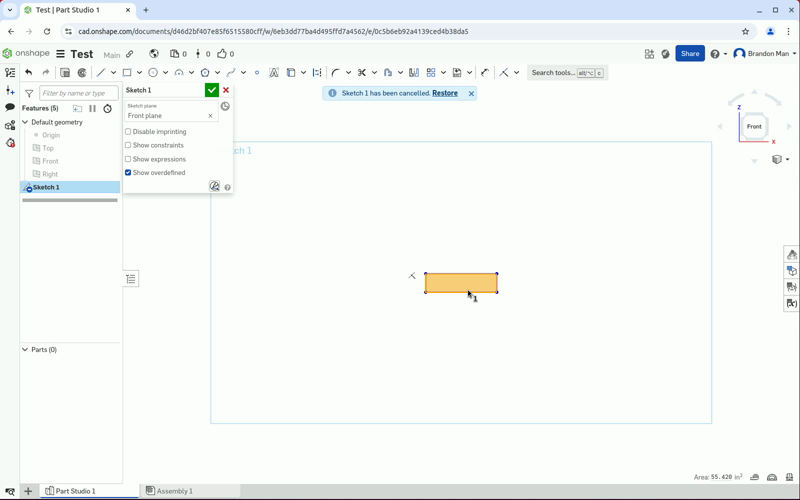
mouse_move(73, 352)
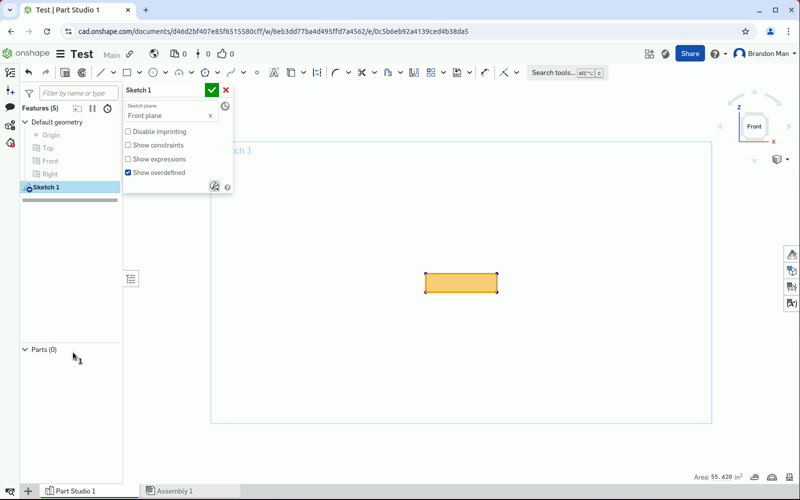
key(shift+y)
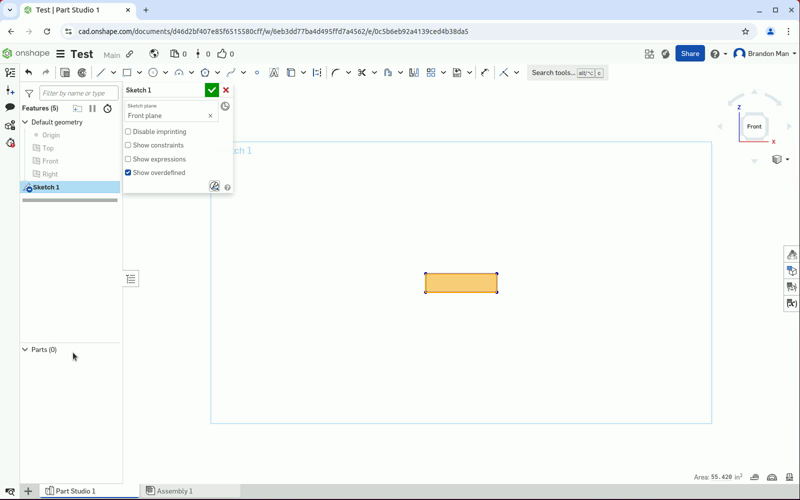
key(shift+e)
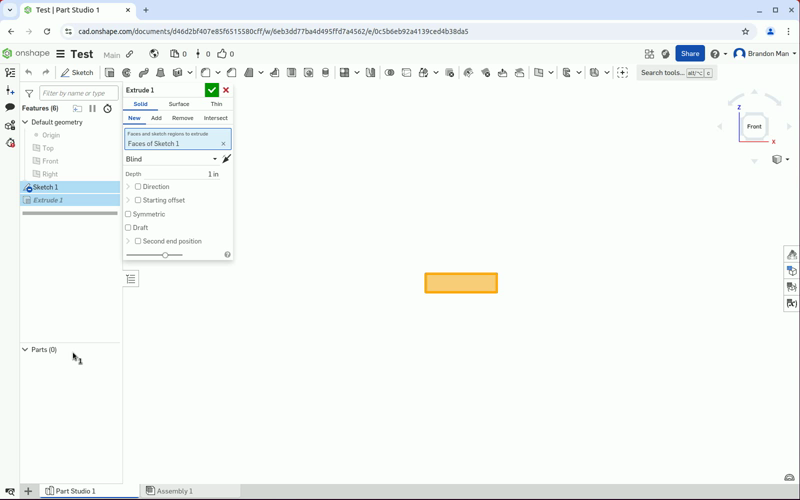
mouse_move(143, 106)
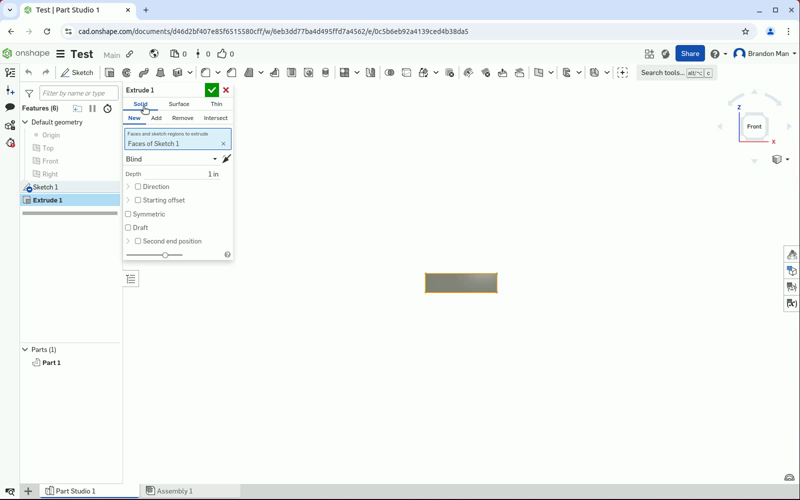
click(143, 106)
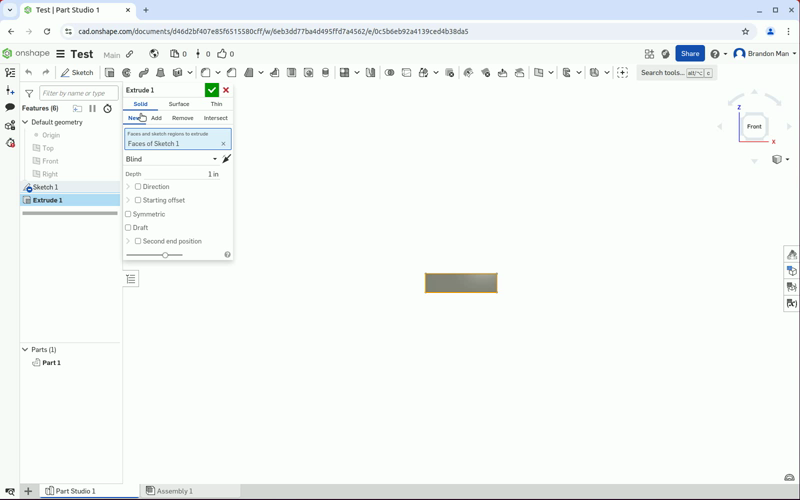
mouse_move(137, 120)
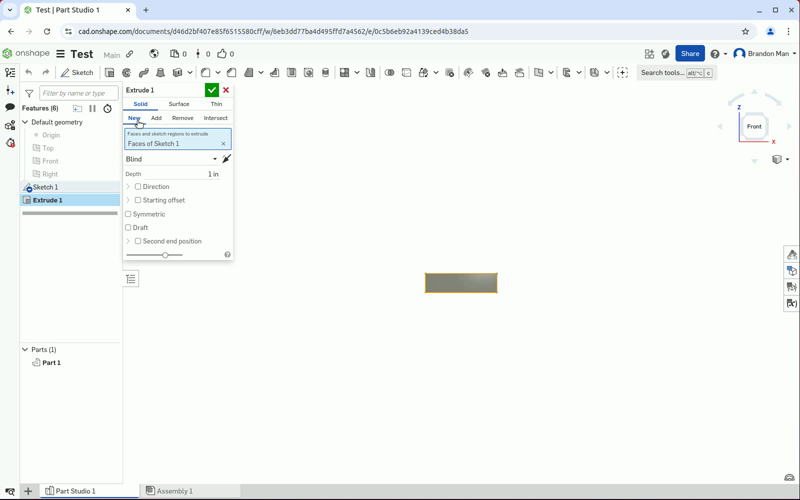
click(137, 120)
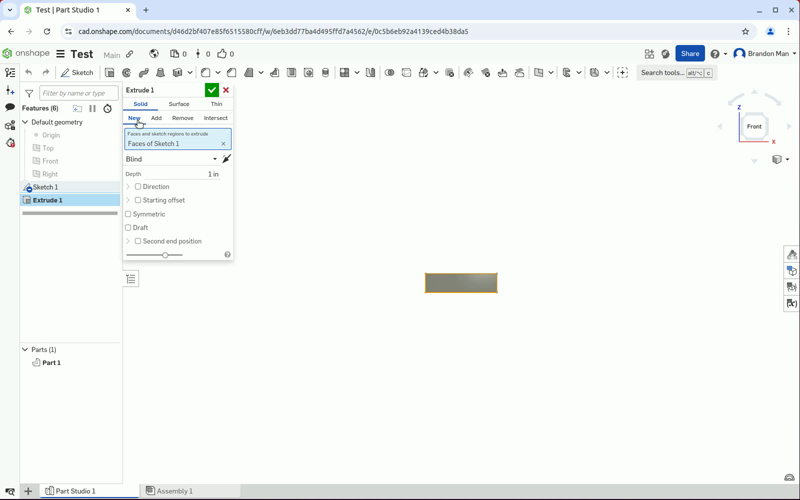
key(tab, 4)
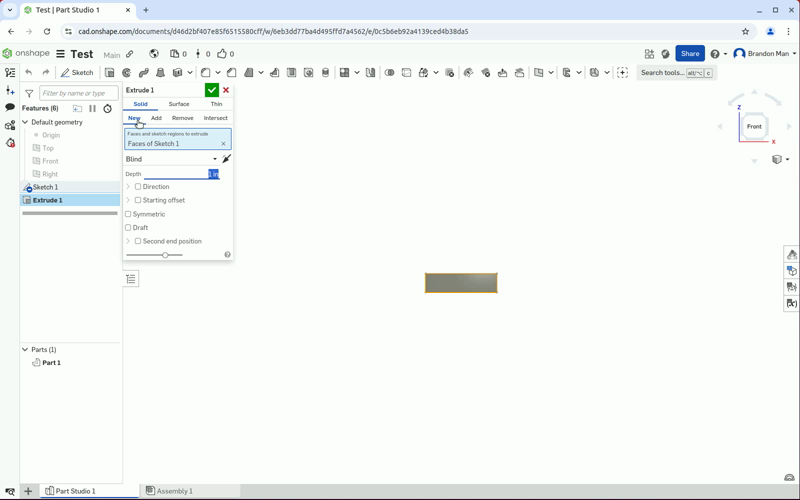
text(19.256)
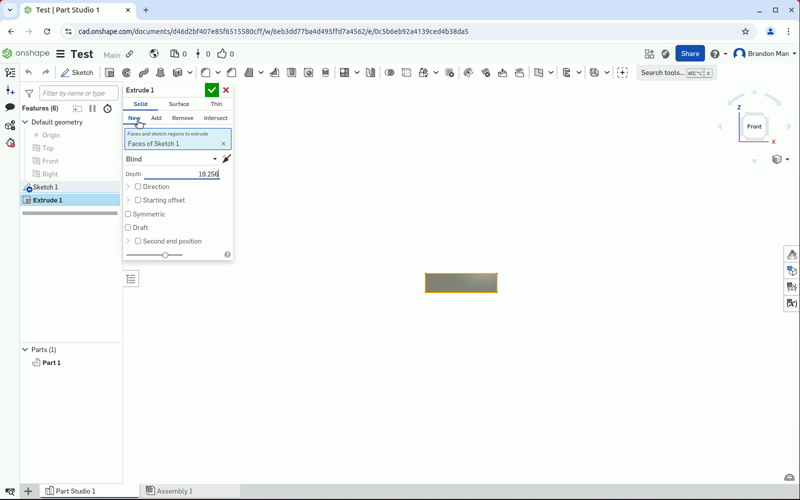
key(tab, 3)
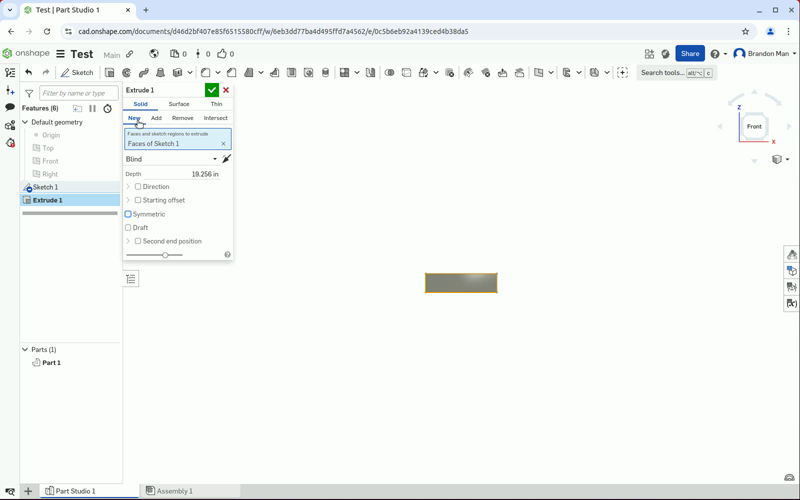
key(space)
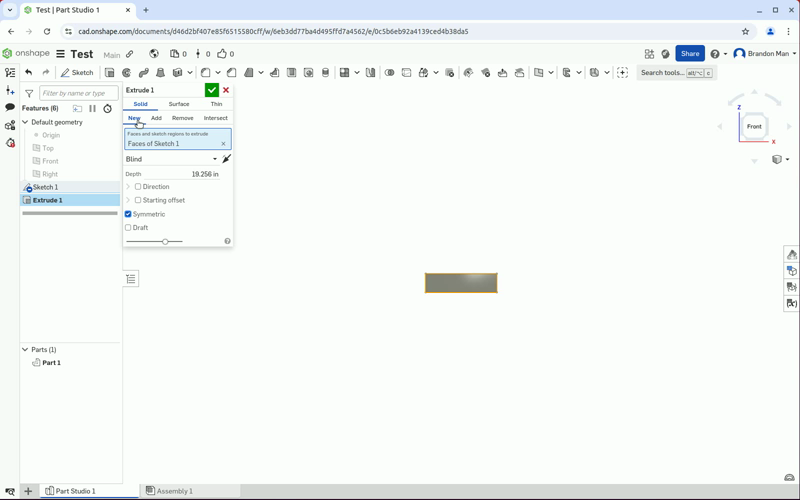
key(enter)
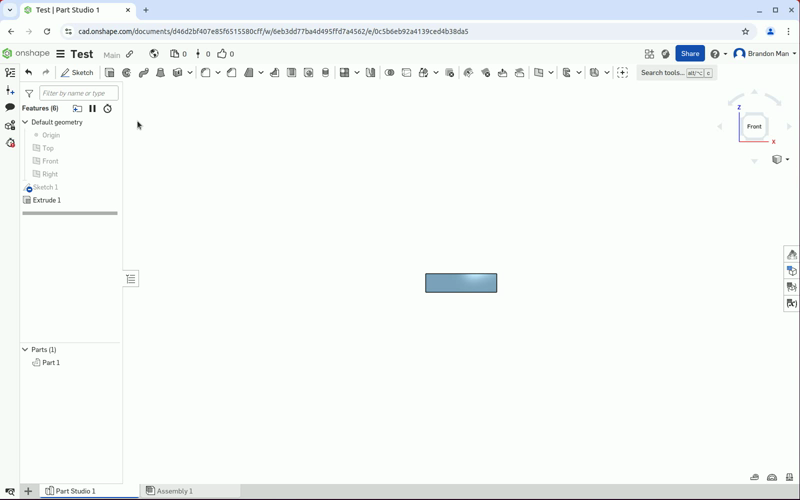
key(shift+h)
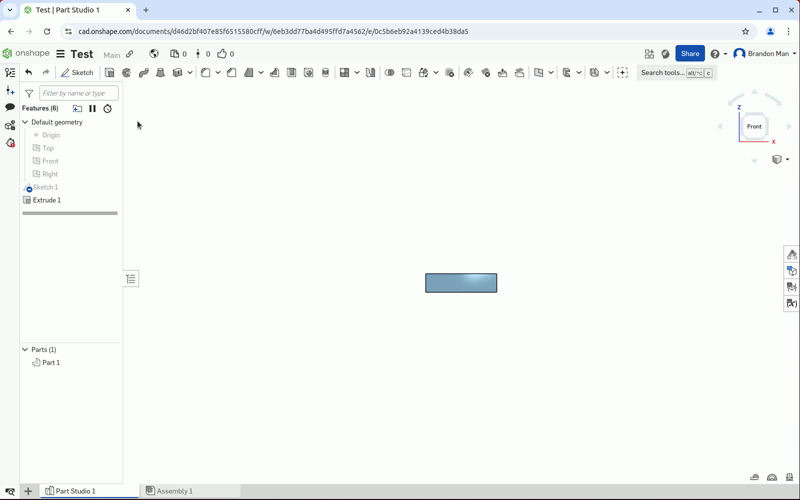
key(shift+h)
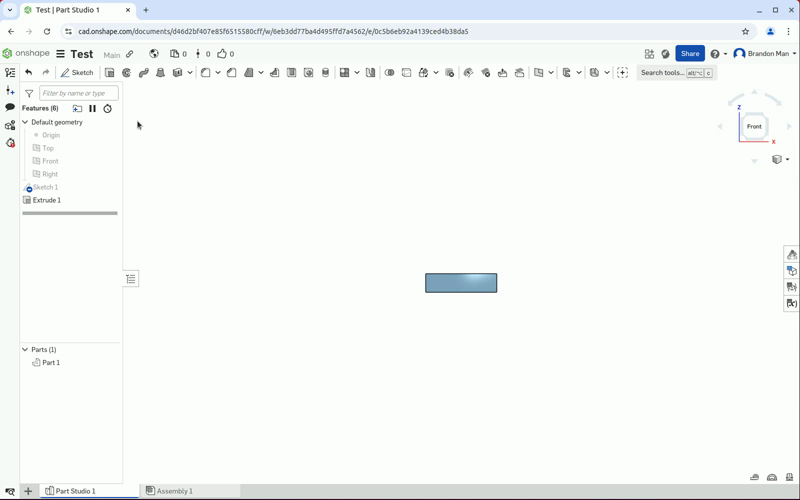
mouse_move(73, 189)
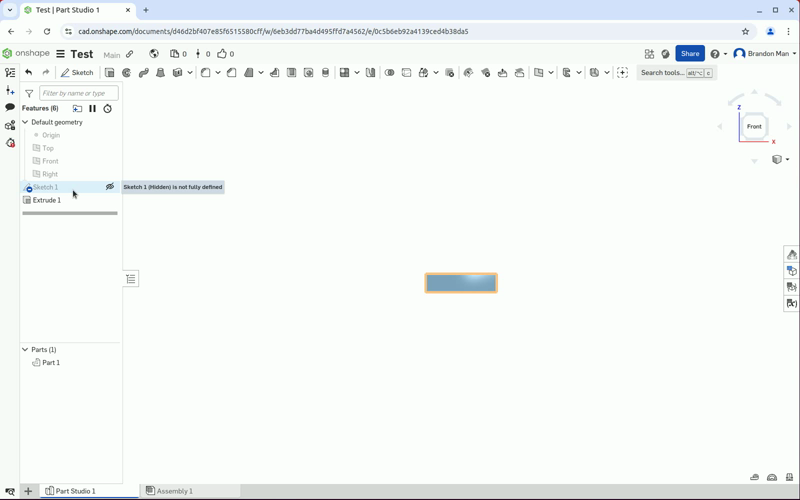
click(73, 189)
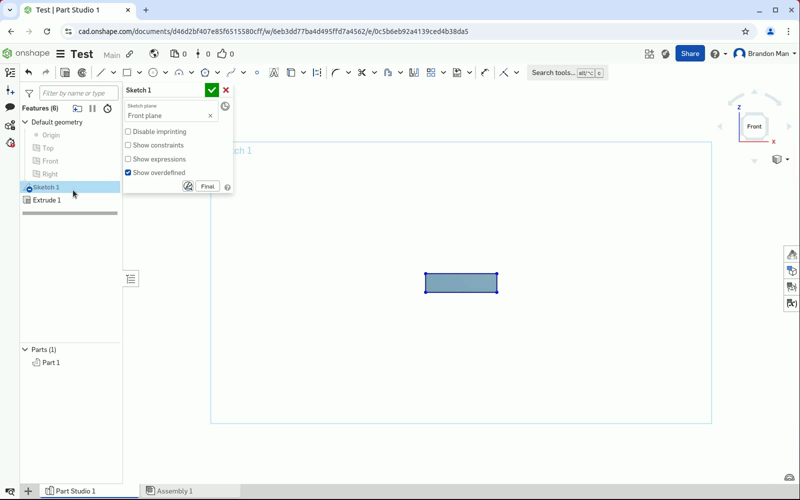
mouse_move(229, 92)
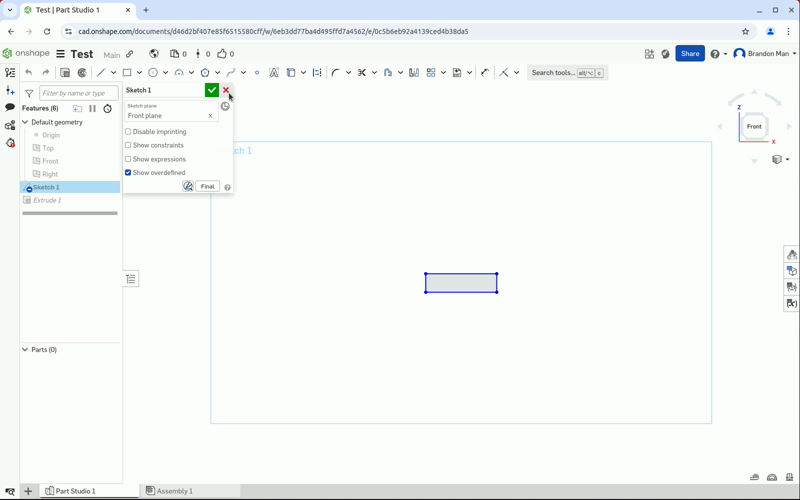
click(229, 92)
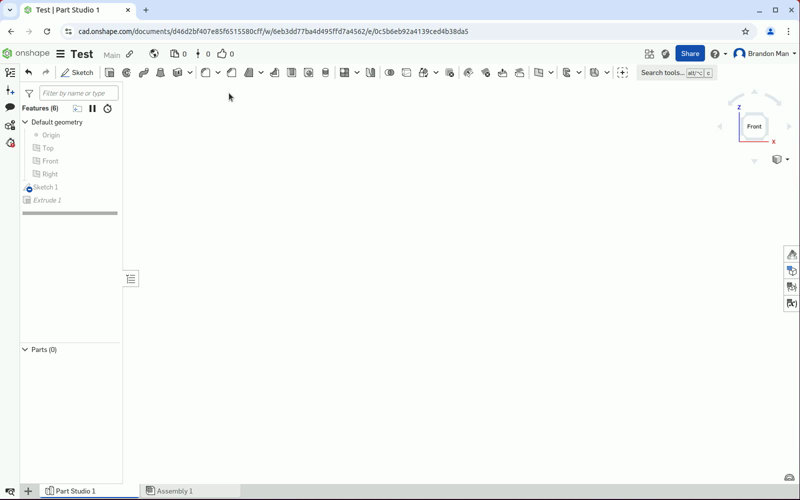
mouse_move(73, 352)
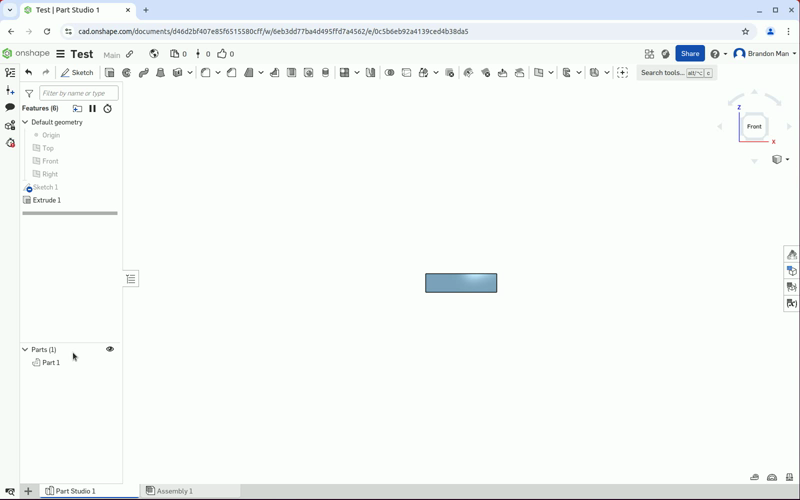
key(y)
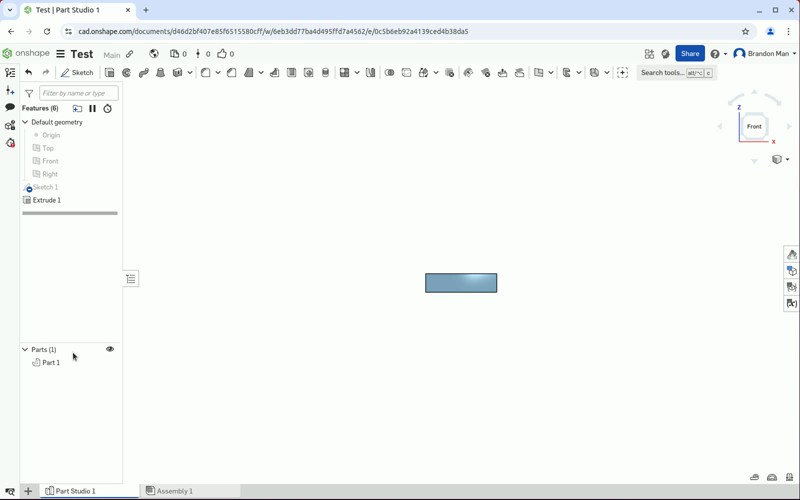
key(shift+p)
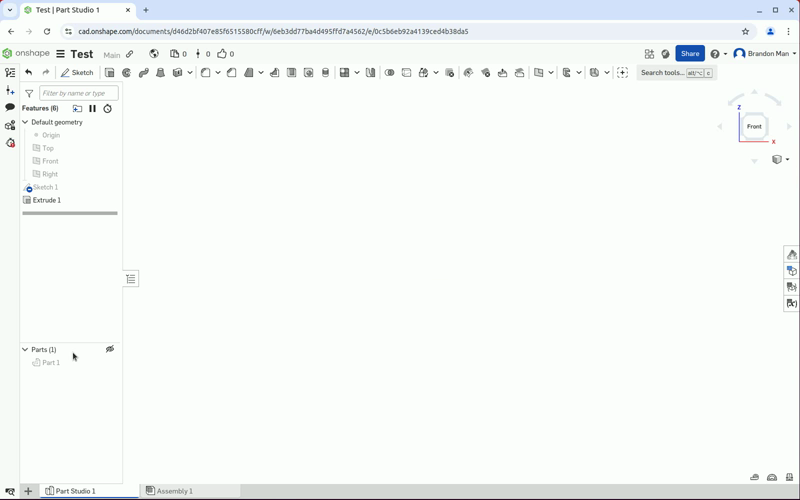
key(space)
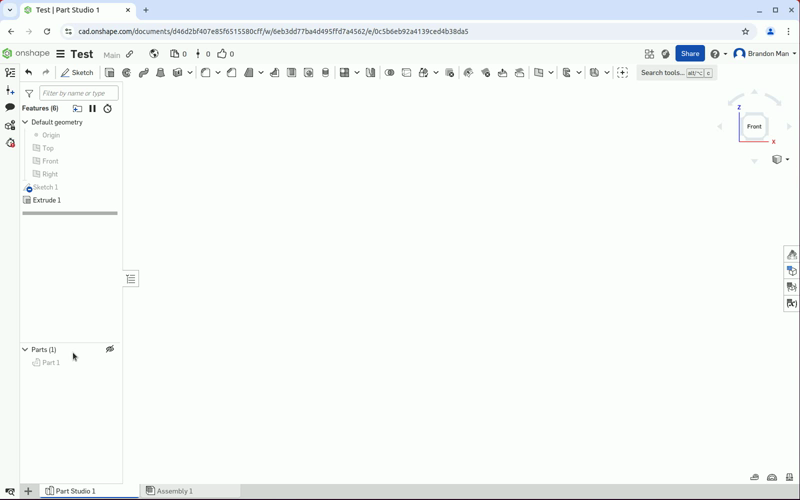
key_down(shift)
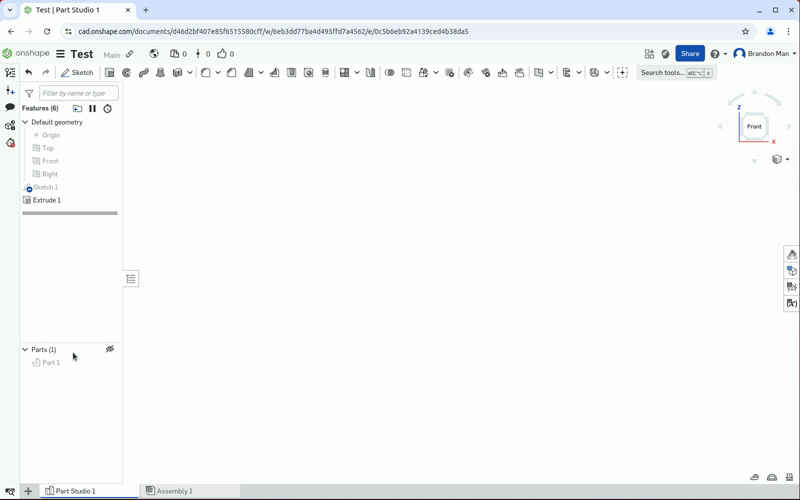
key(left)
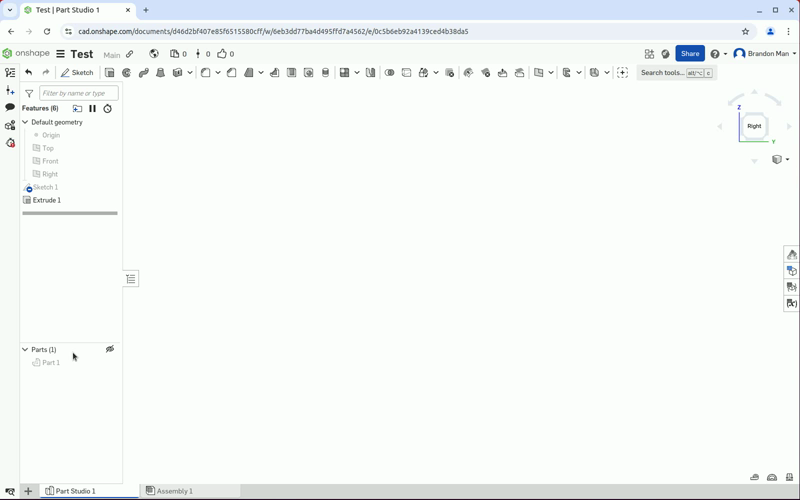
key_up(shift)
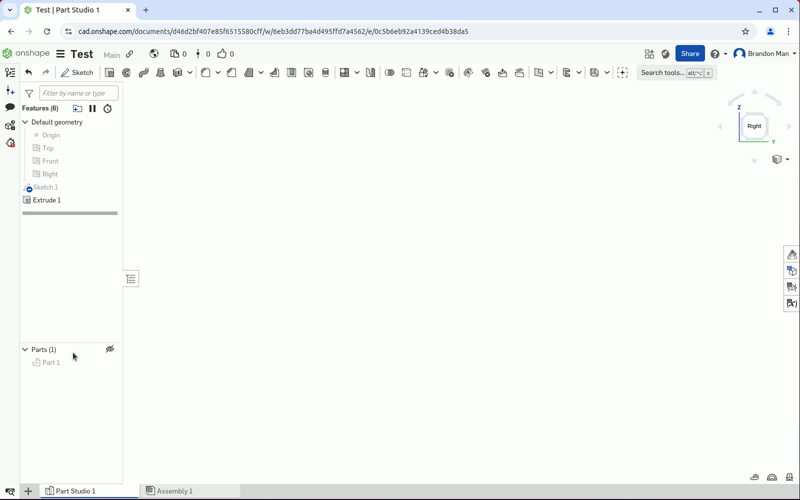
mouse_move(73, 352)
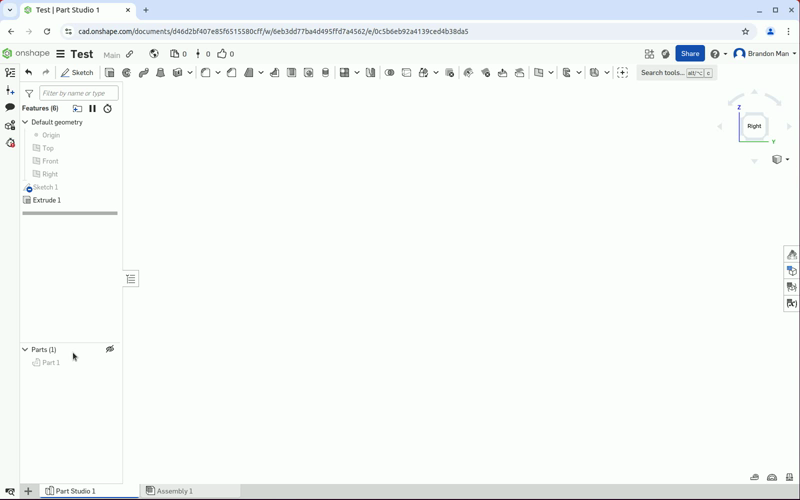
key(shift+y)
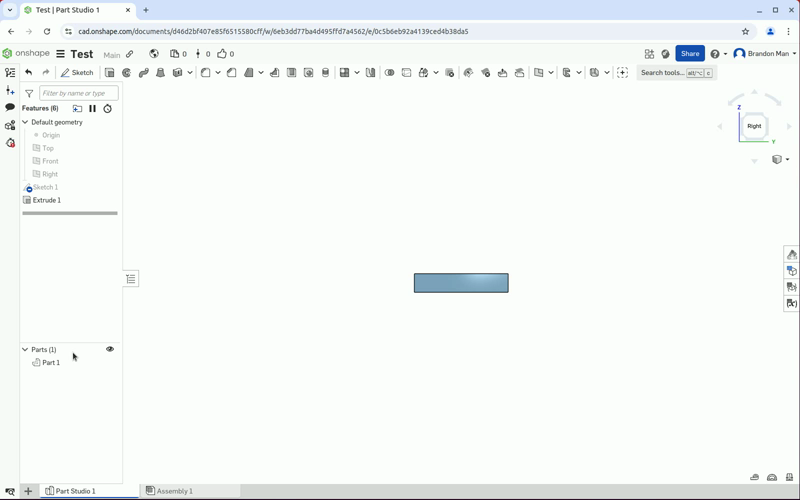
mouse_move(541, 75)
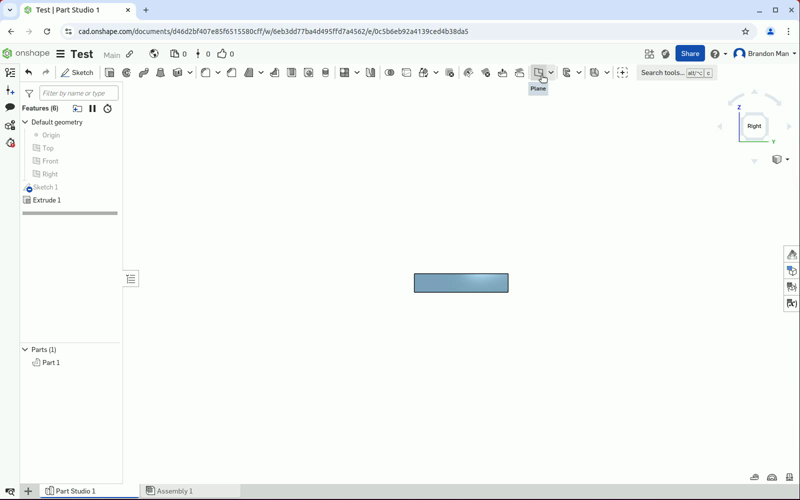
click(541, 75)
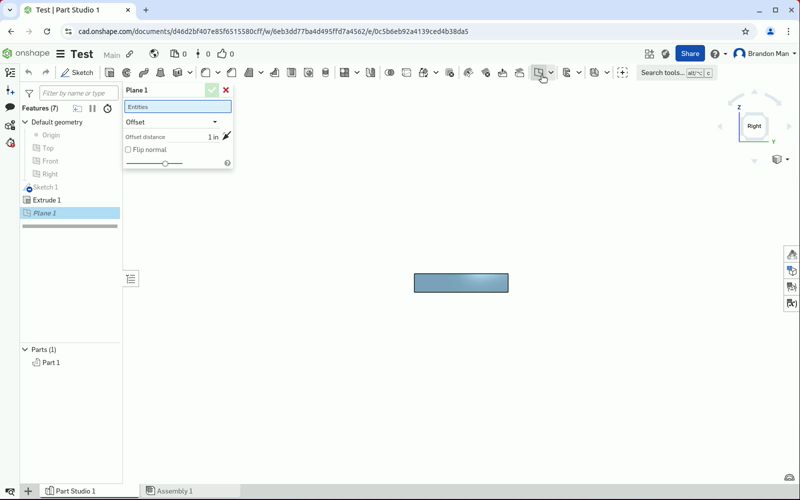
mouse_move(73, 176)
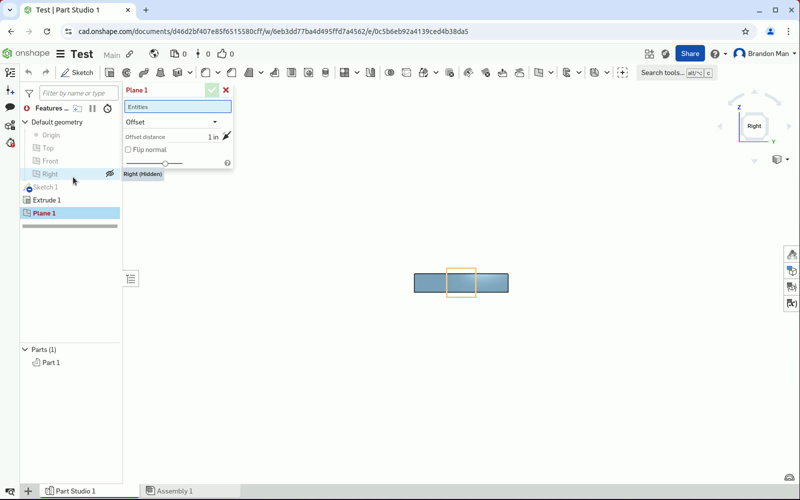
click(73, 176)
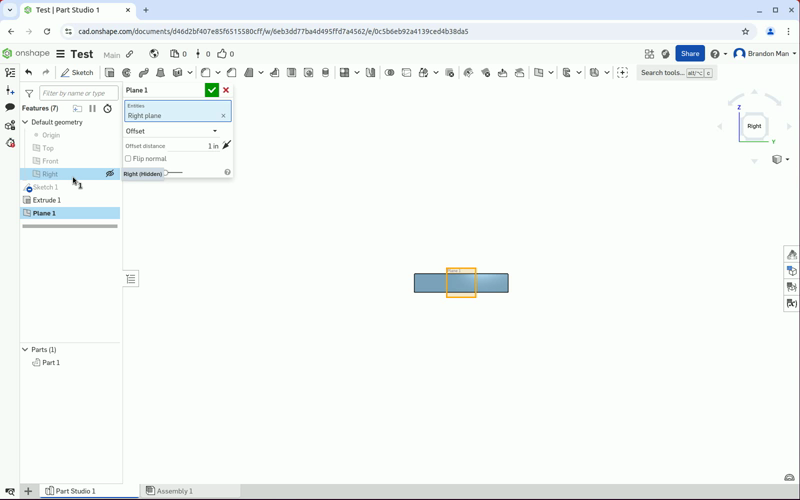
key(tab, 2)
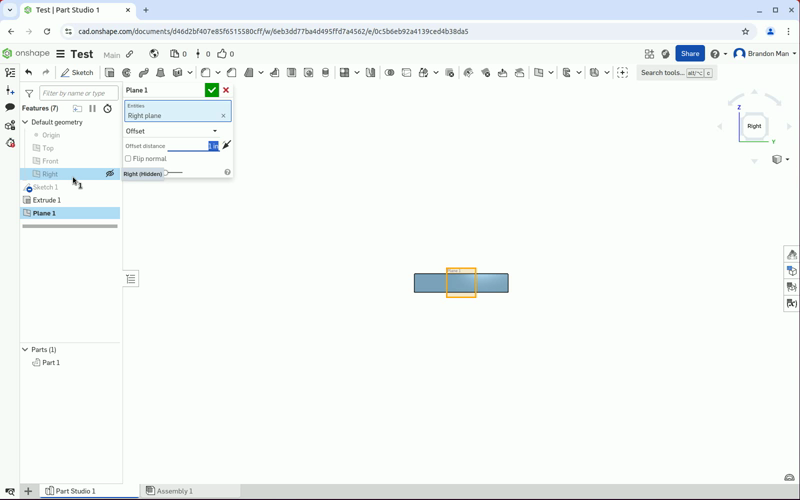
text(7.21)
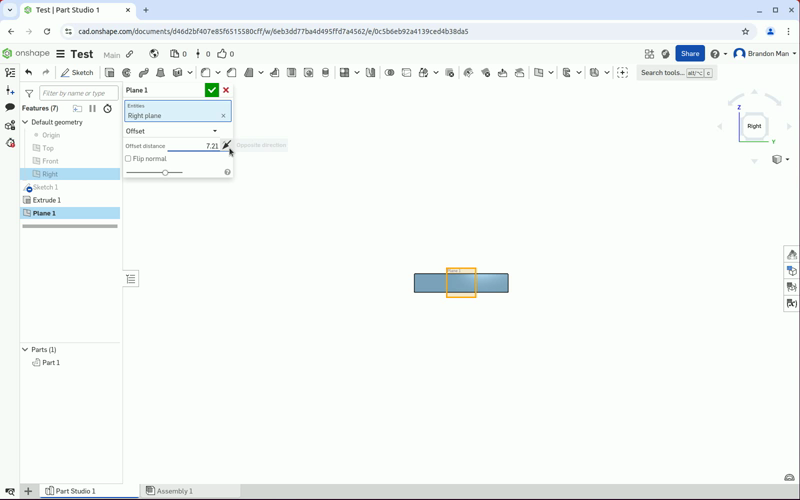
mouse_move(229, 147)
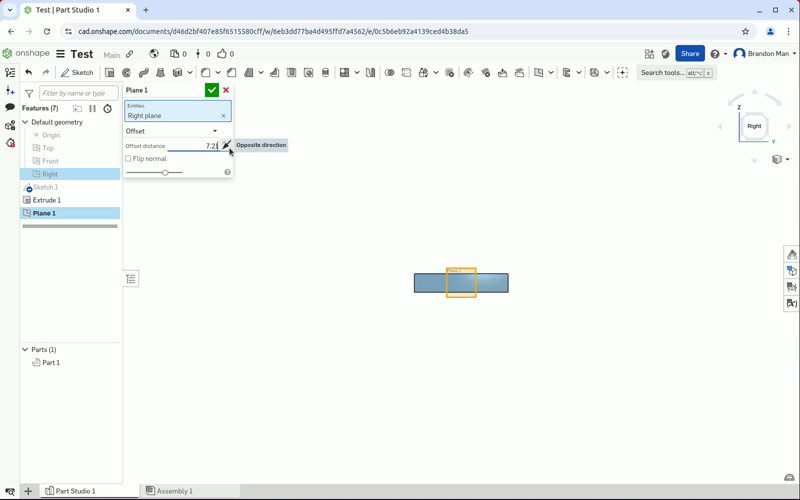
click(229, 147)
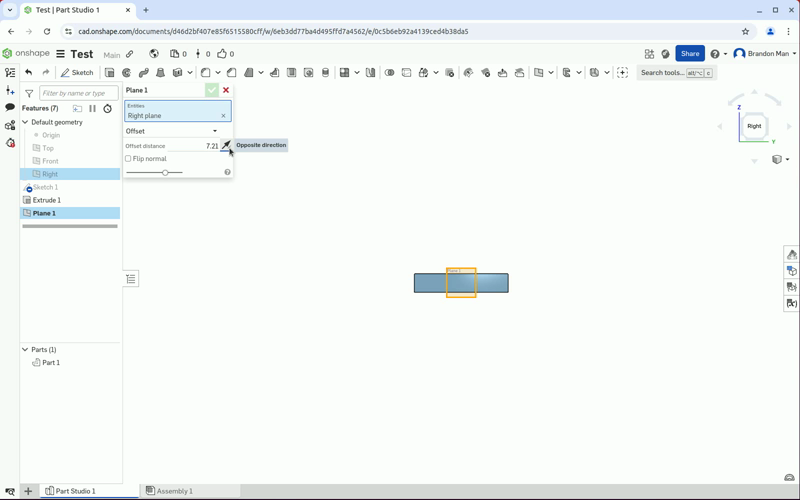
key(enter, 2)
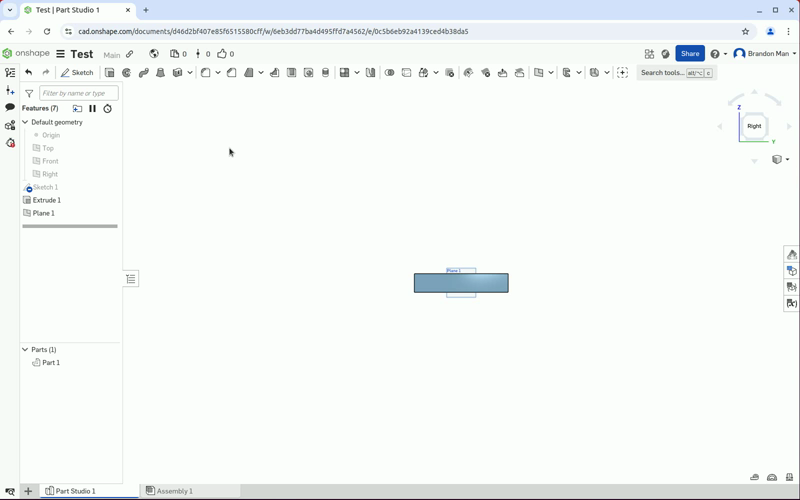
key(shift+s)
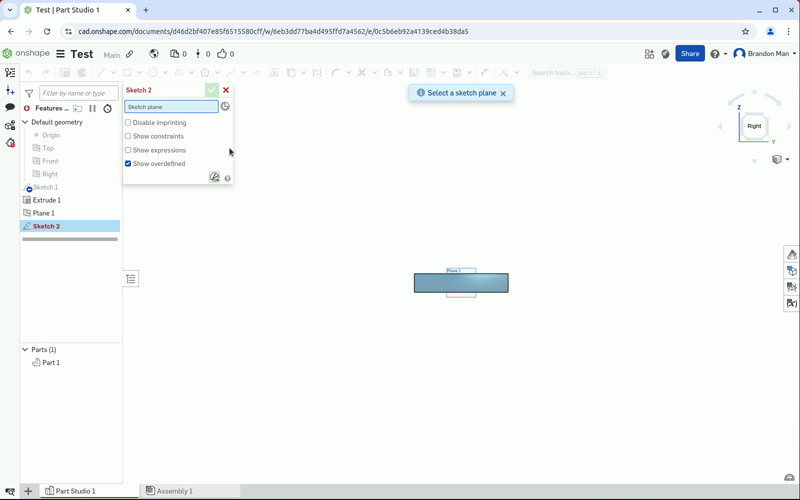
mouse_move(73, 215)
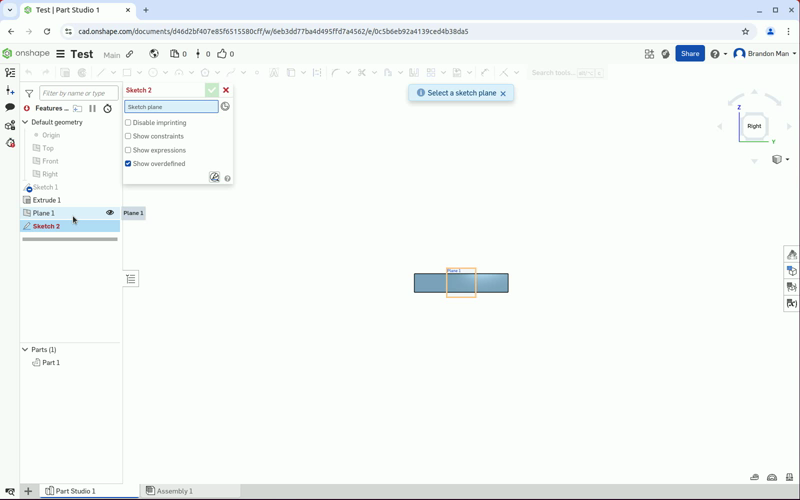
click(73, 215)
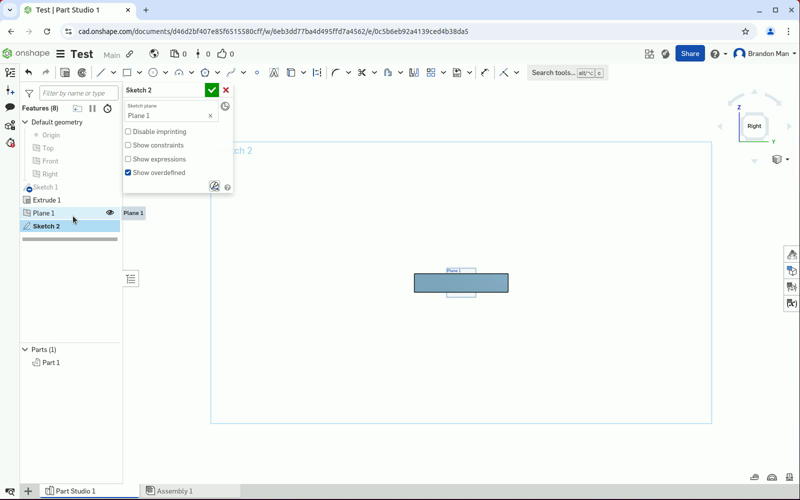
mouse_move(73, 352)
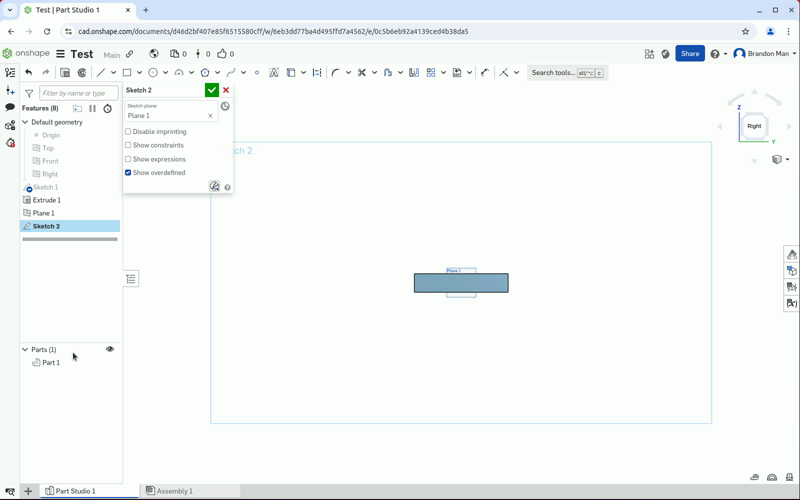
key(y)
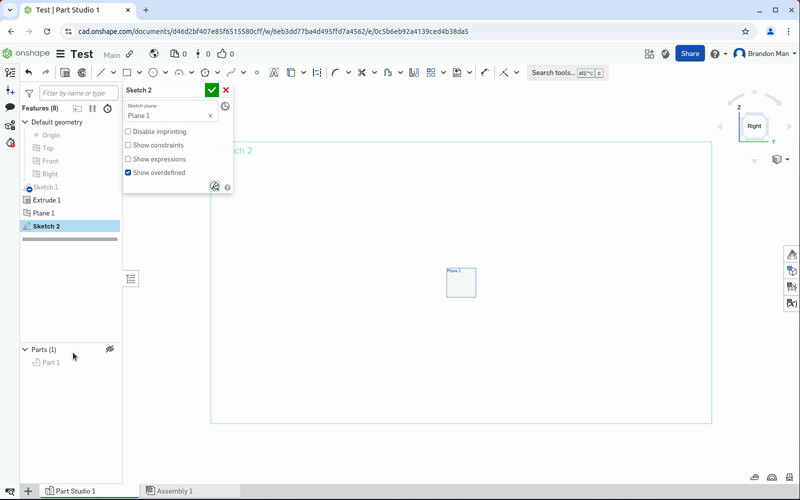
key(l)
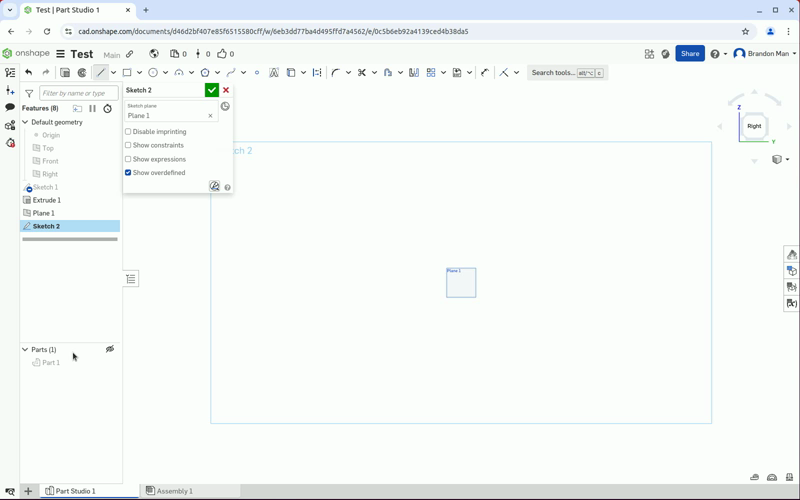
key_down(shift)
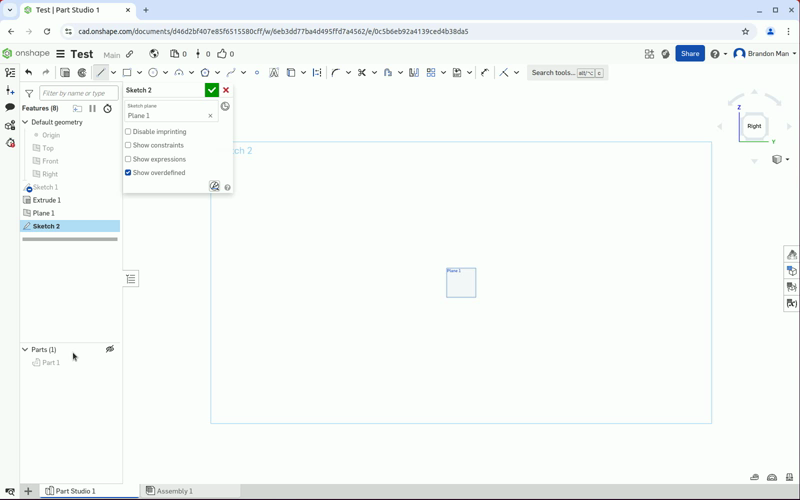
mouse_move(453, 273)
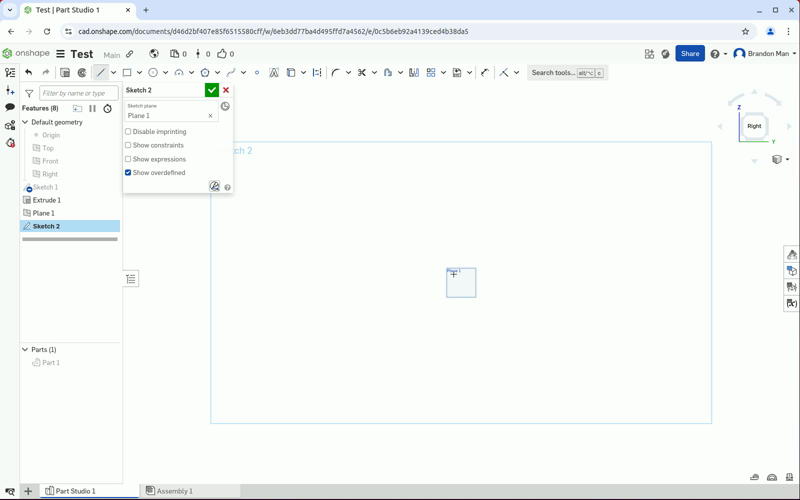
click(453, 273)
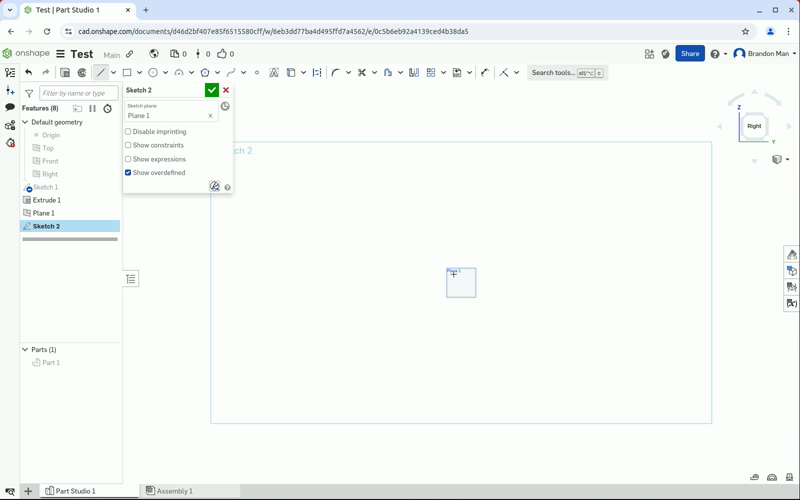
key_up(shift)
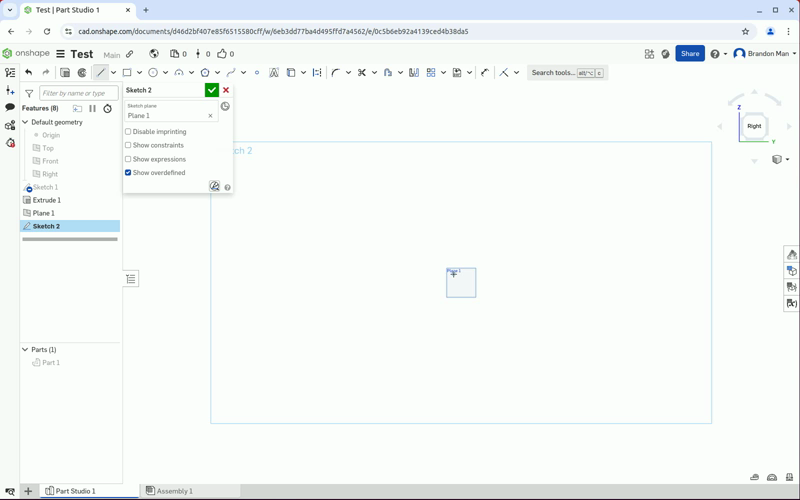
key_down(shift)
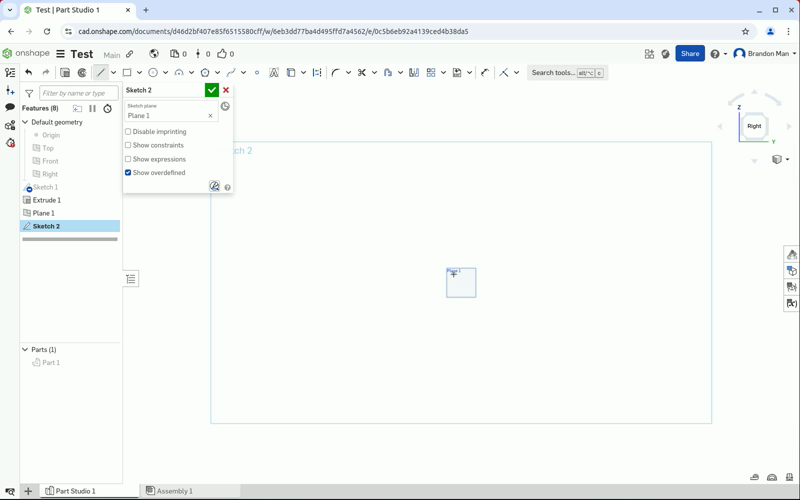
mouse_move(483, 273)
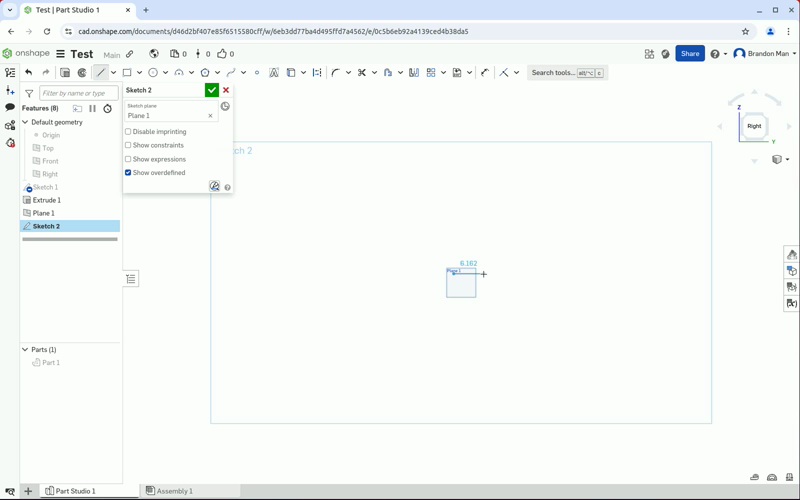
mouse_move(468, 273)
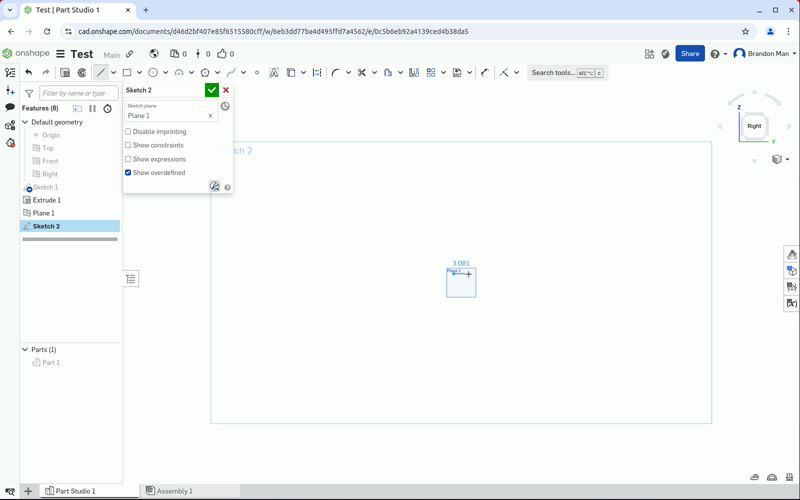
click(468, 273)
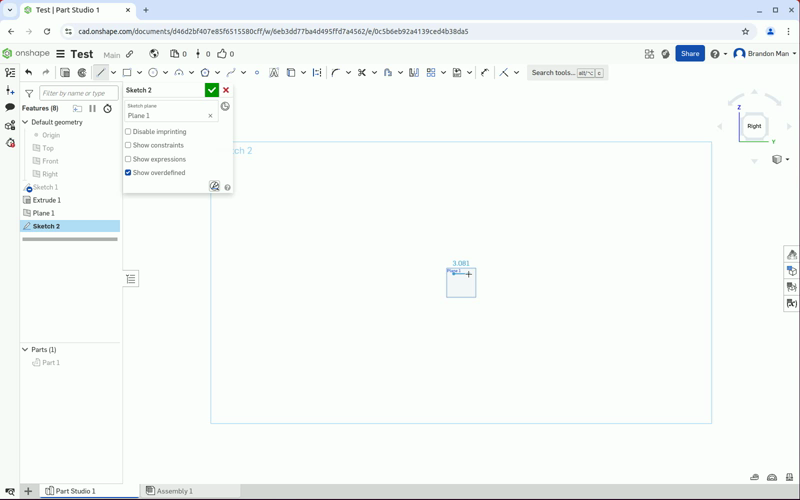
key_up(shift)
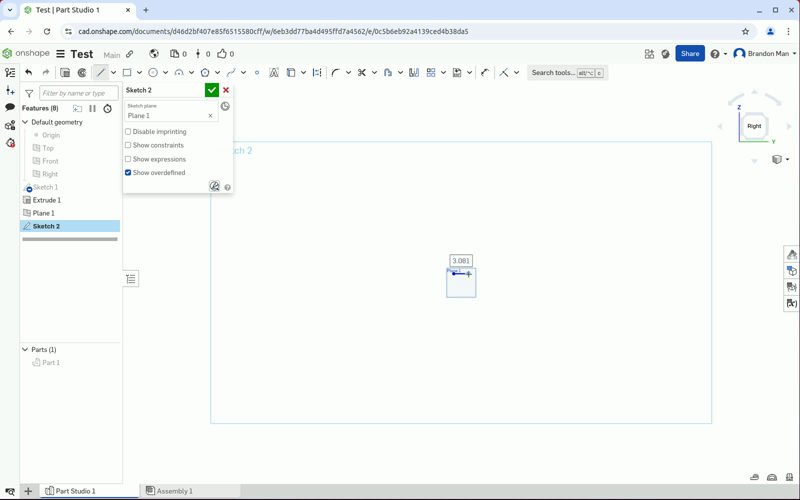
key_down(shift)
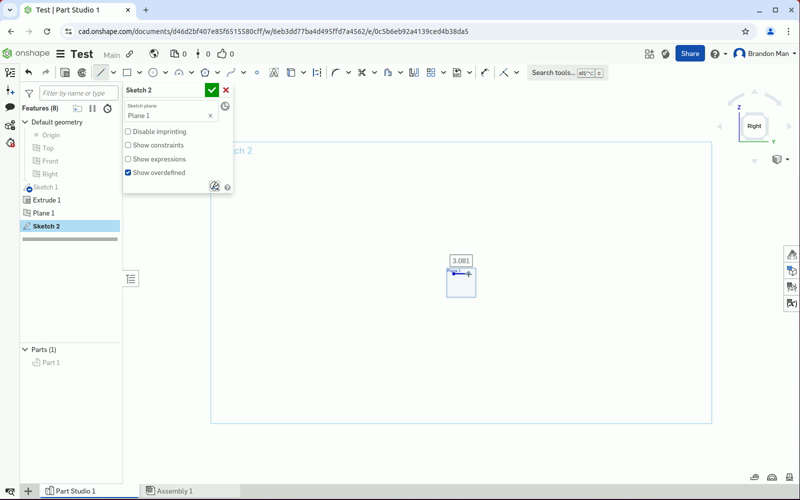
mouse_move(468, 213)
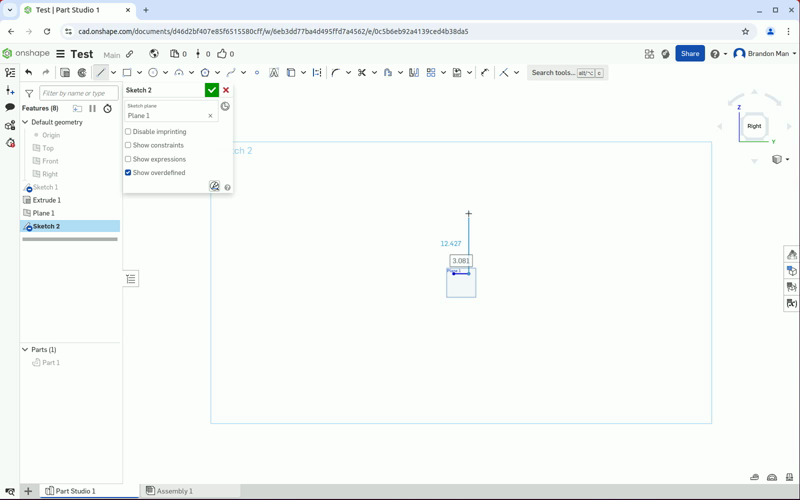
click(468, 213)
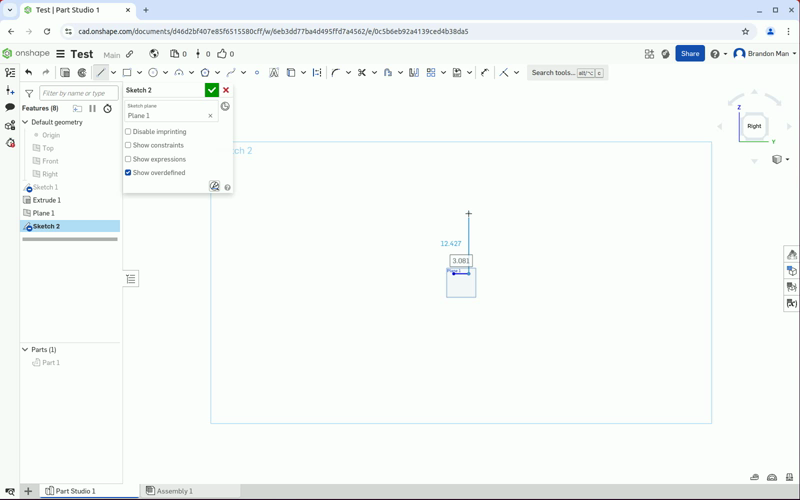
key_up(shift)
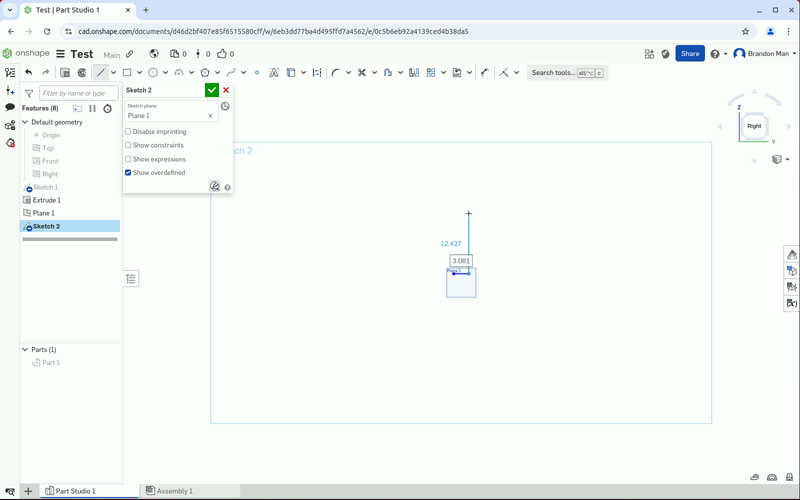
key_down(shift)
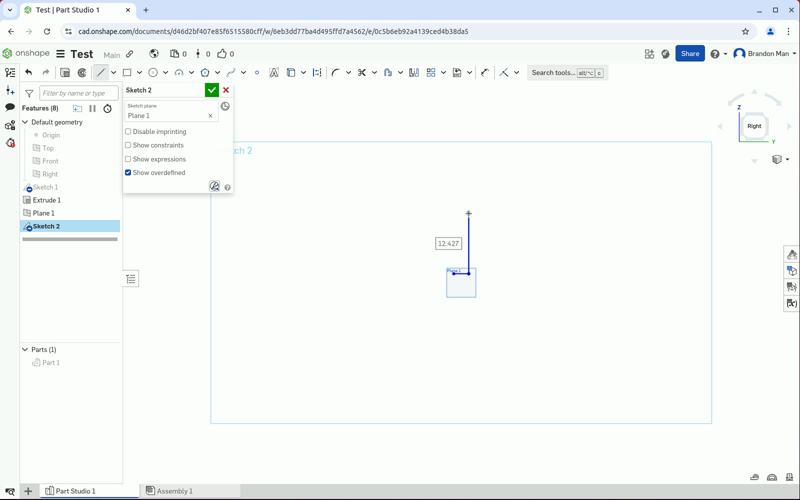
mouse_move(498, 213)
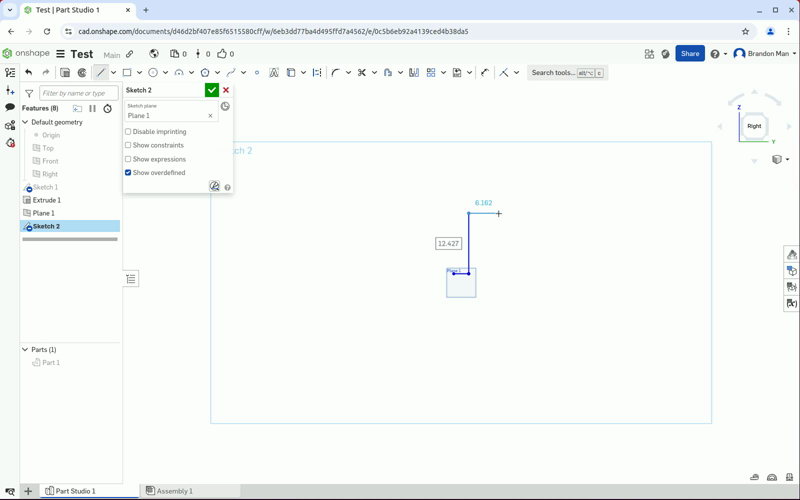
mouse_move(453, 213)
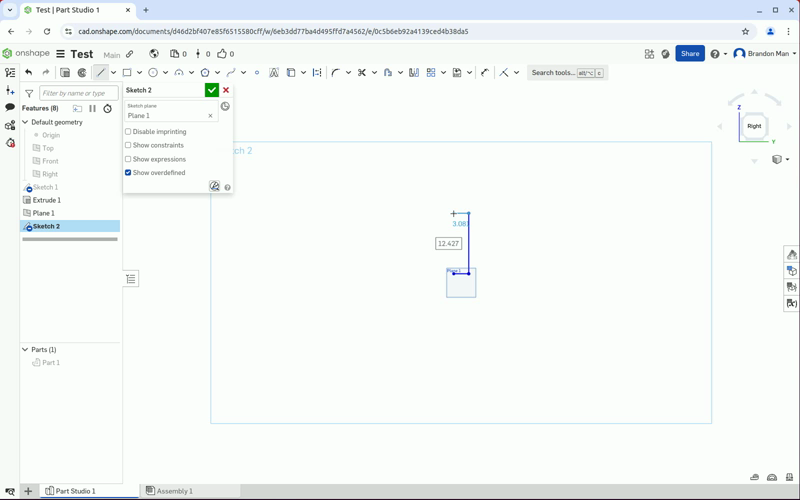
click(453, 213)
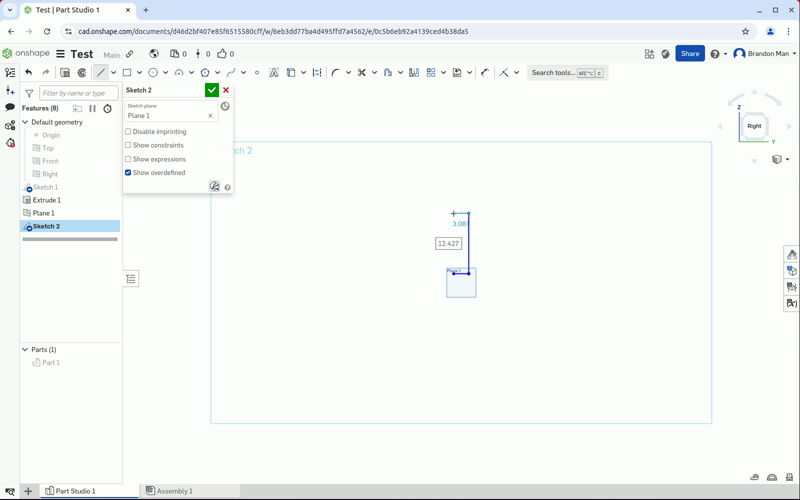
key_up(shift)
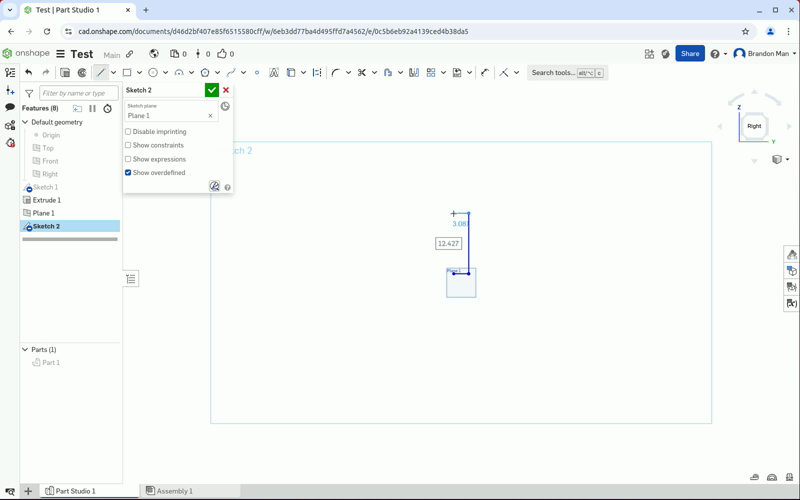
key_down(shift)
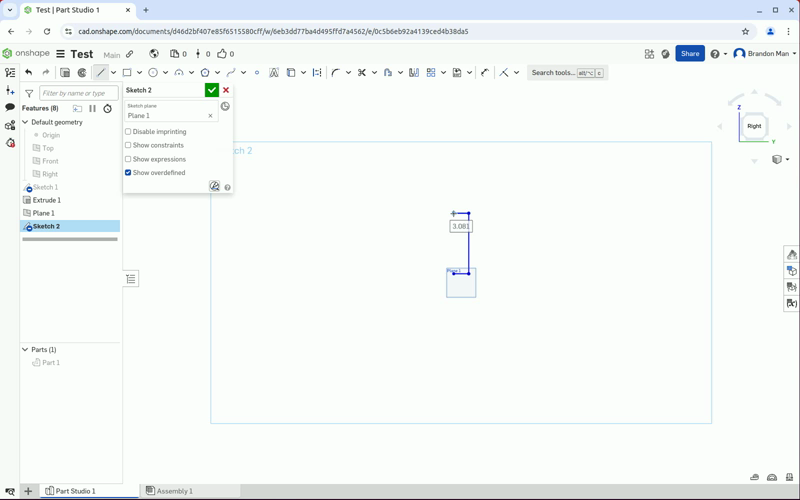
mouse_move(453, 273)
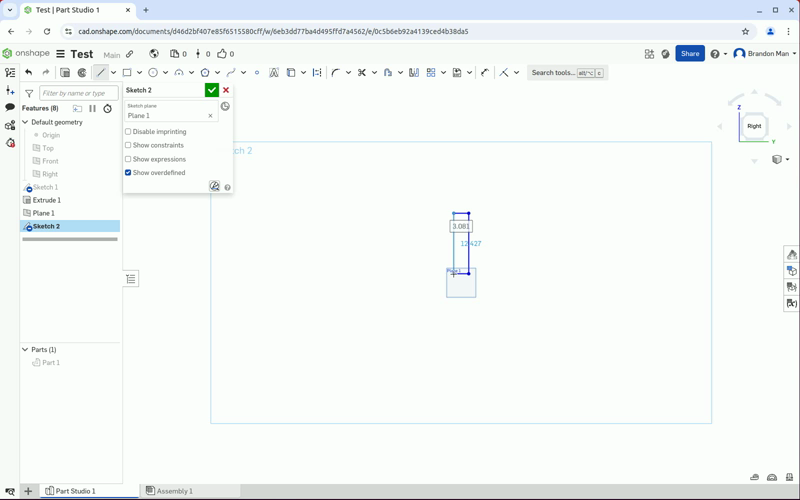
key_up(shift)
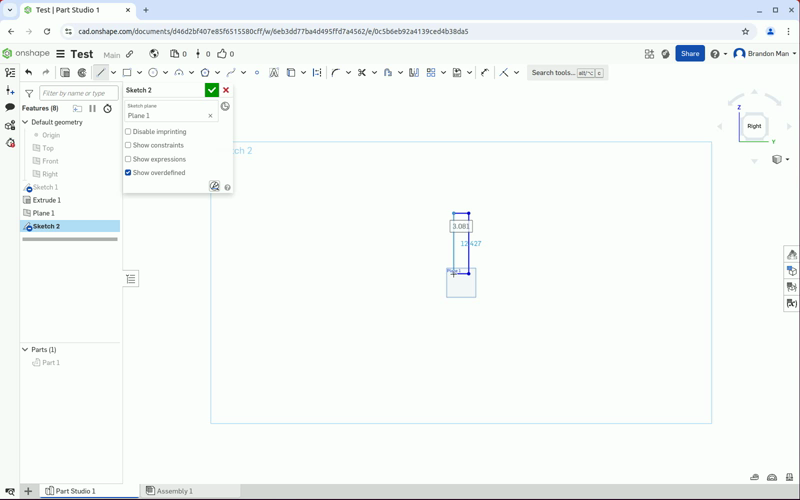
click(453, 273)
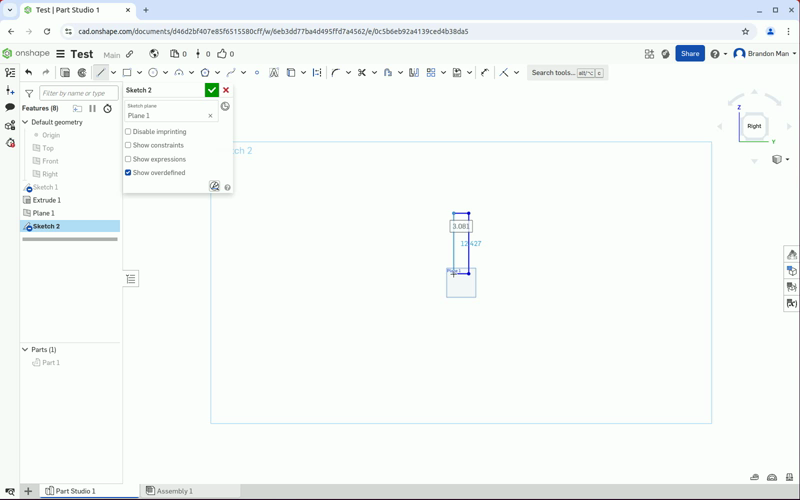
key(esc)
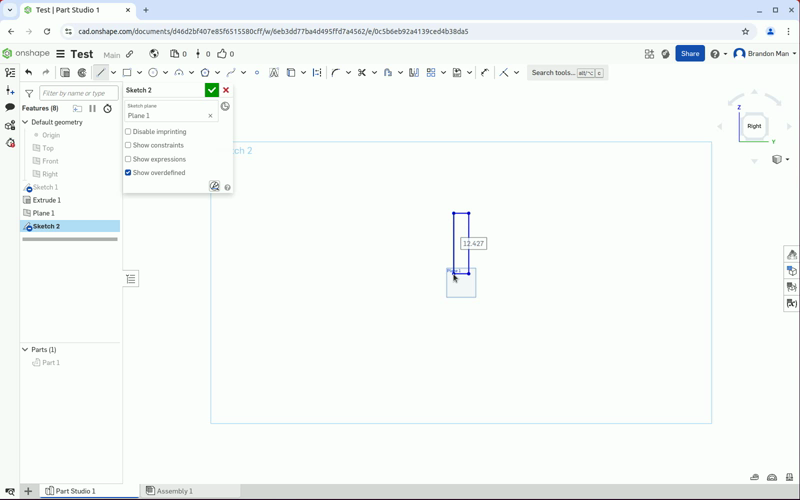
mouse_move(455, 252)
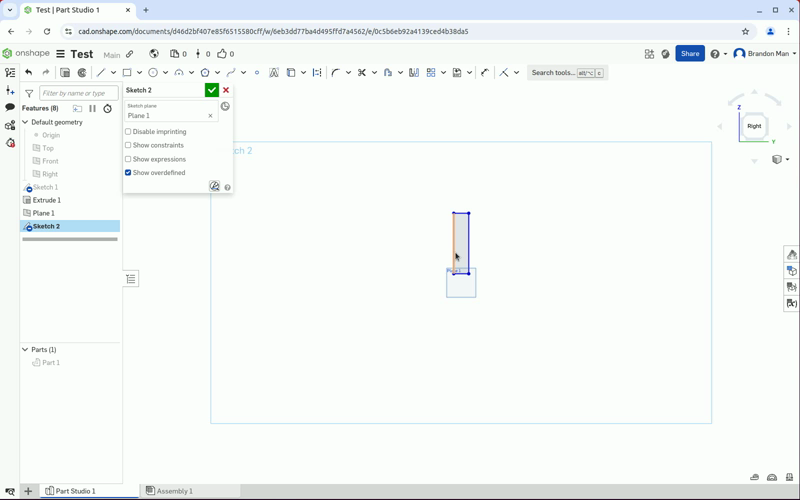
scroll(6)
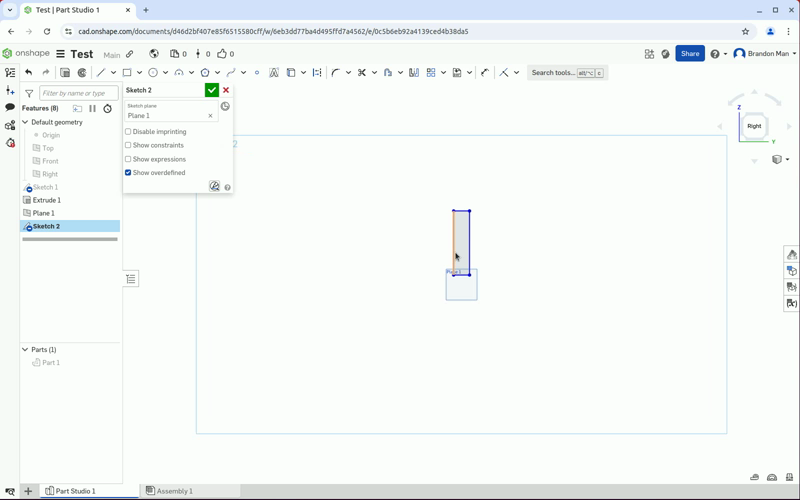
scroll(6)
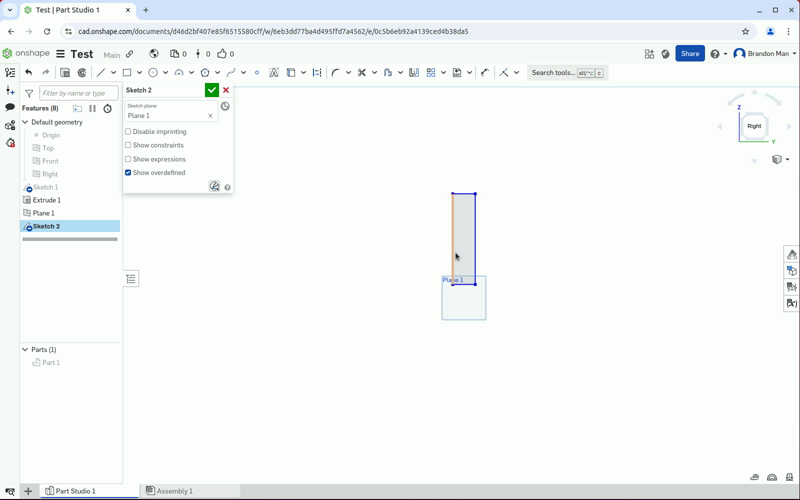
scroll(6)
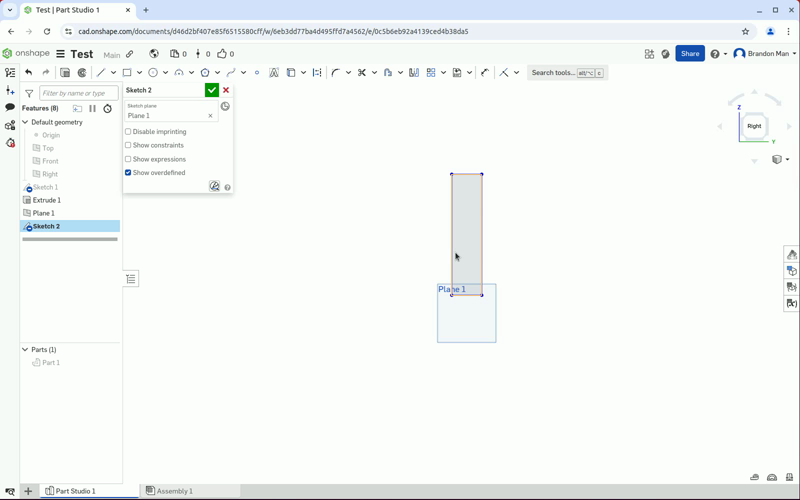
scroll(6)
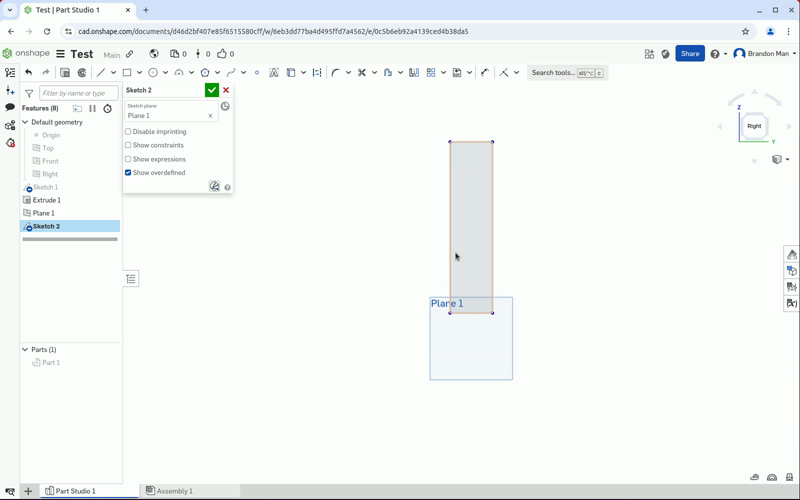
scroll(6)
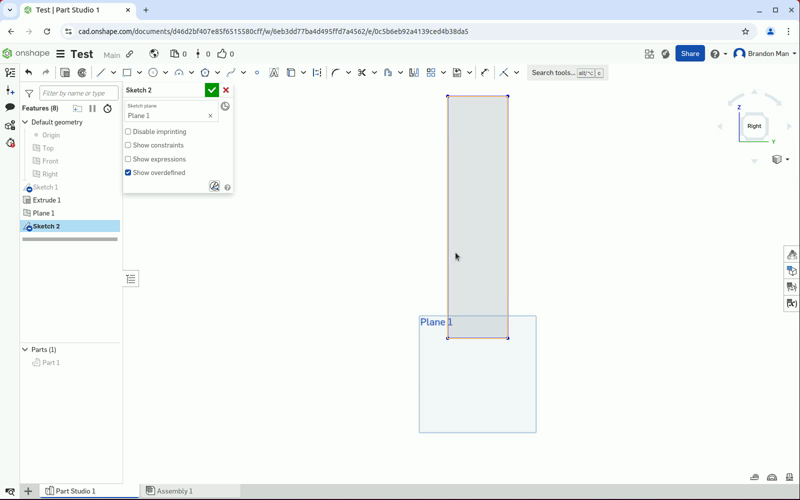
scroll(6)
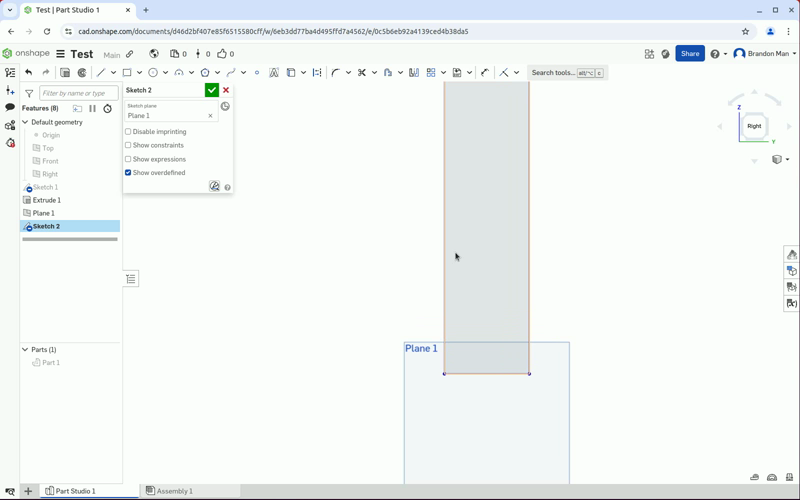
scroll(6)
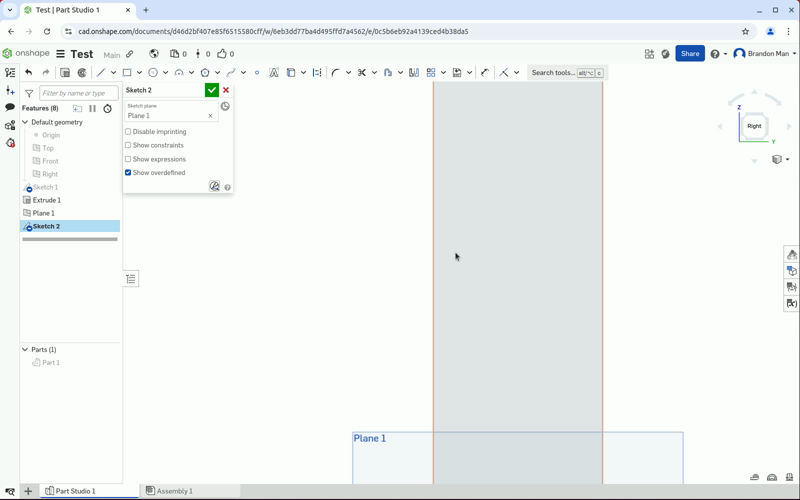
click(455, 252)
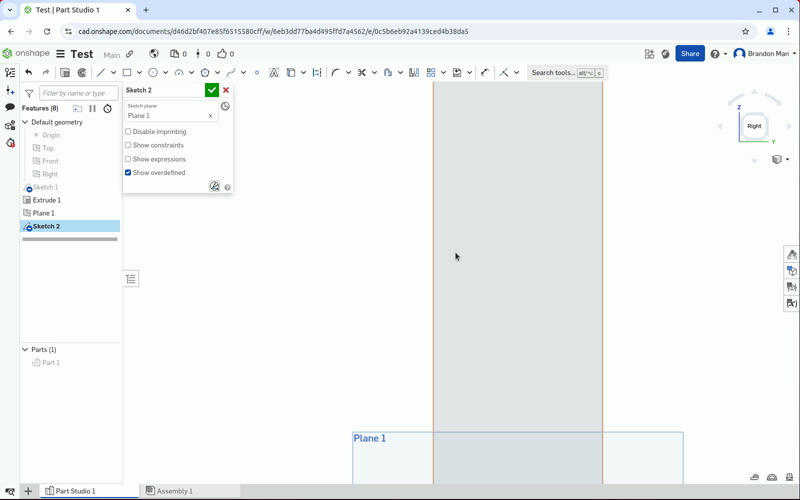
scroll(-6)
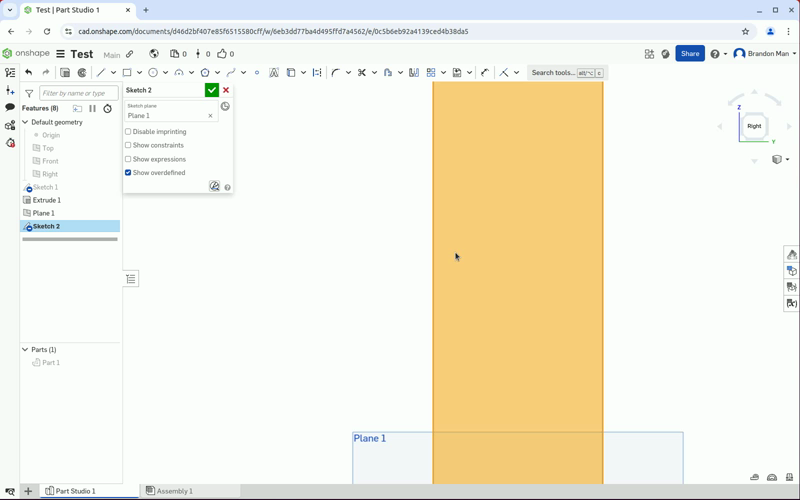
scroll(-6)
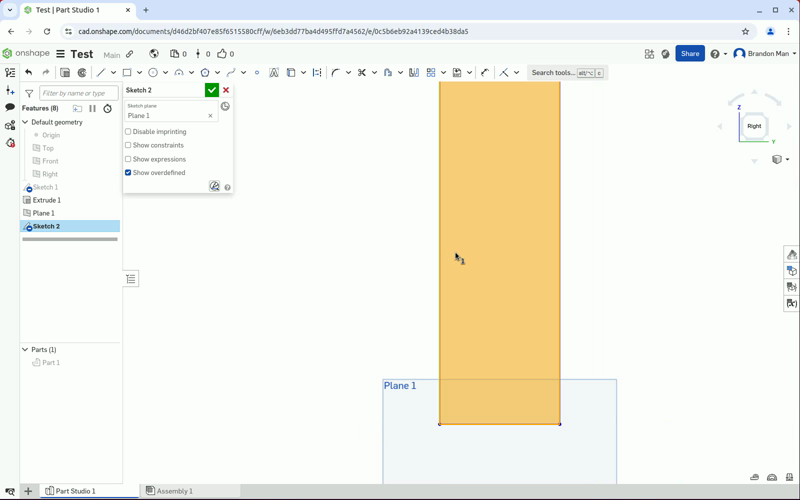
scroll(-6)
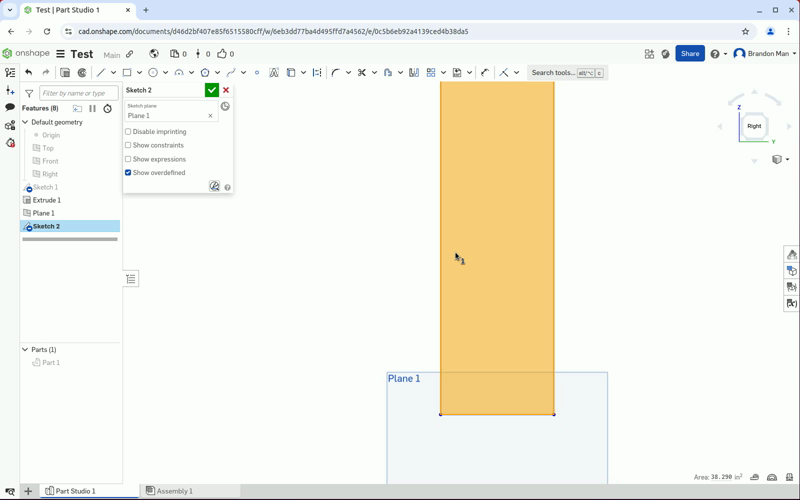
scroll(-6)
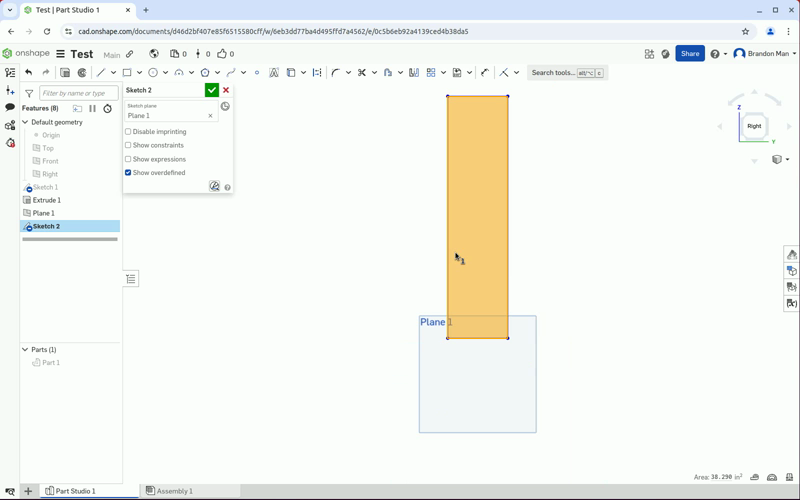
scroll(-6)
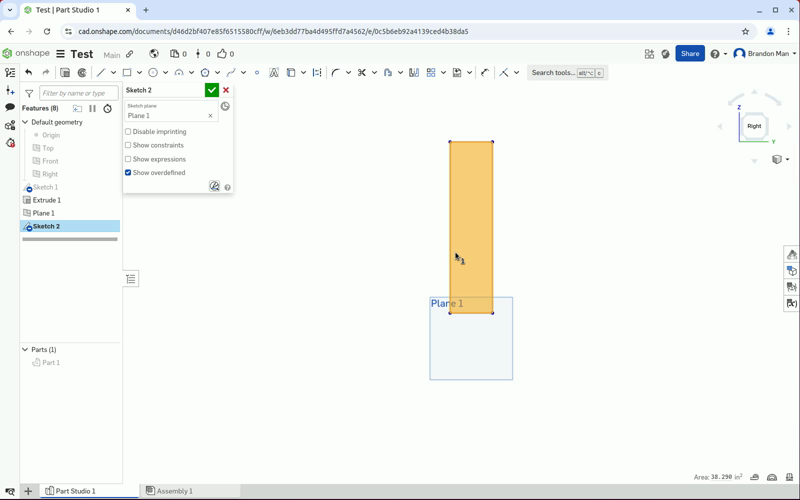
scroll(-6)
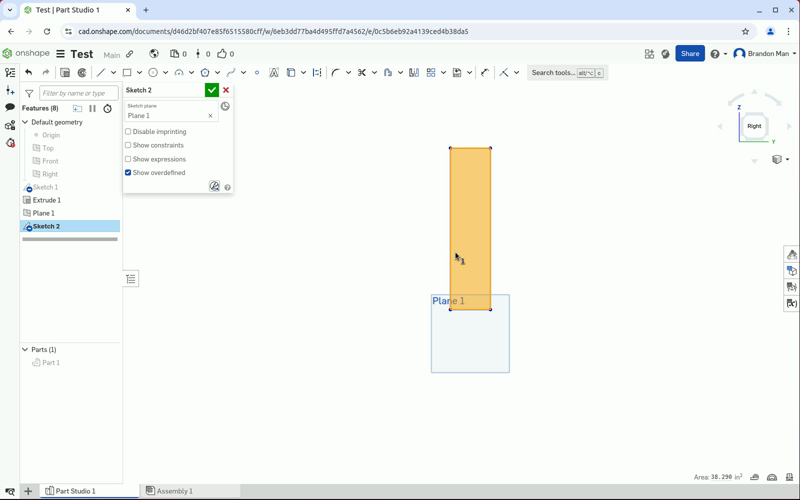
scroll(-6)
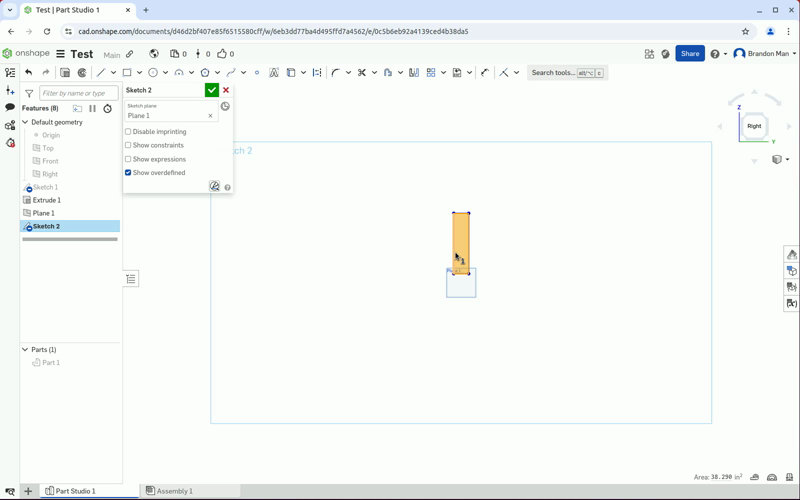
mouse_move(73, 352)
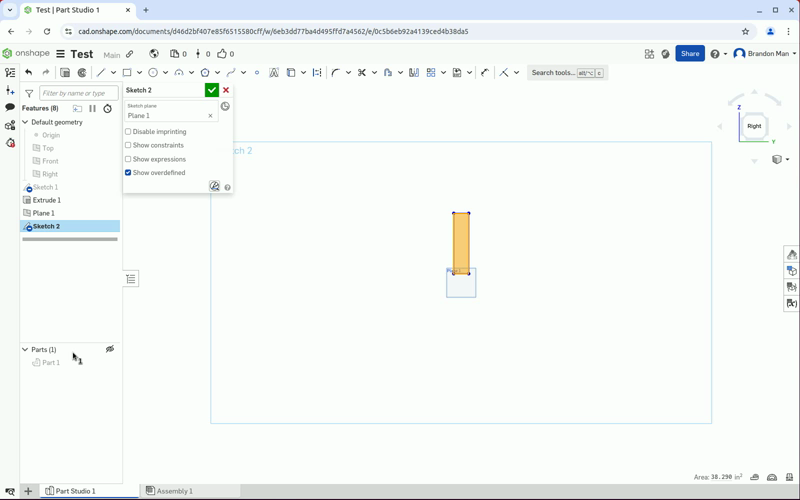
key(shift+y)
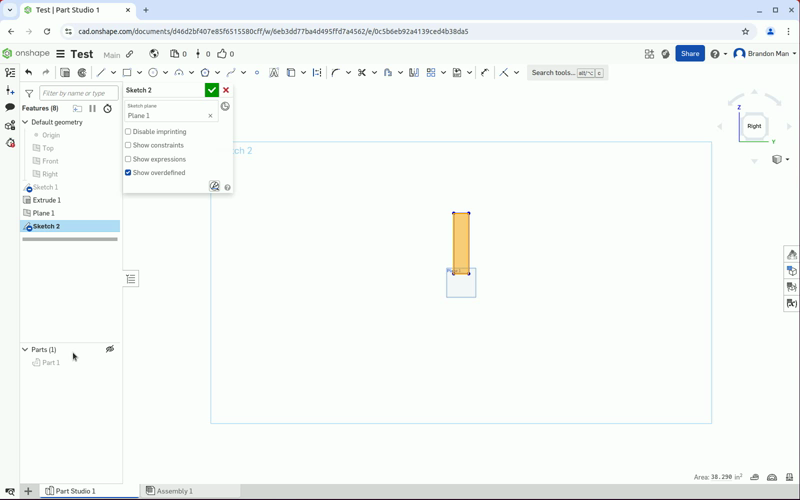
key(shift+e)
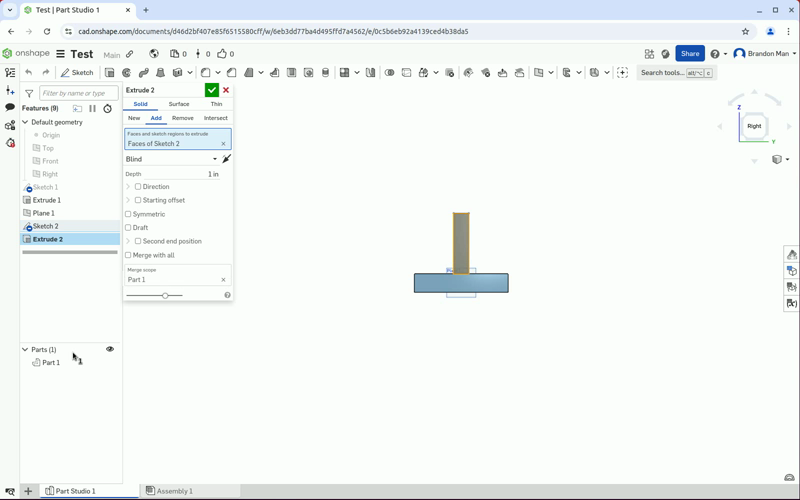
mouse_move(143, 106)
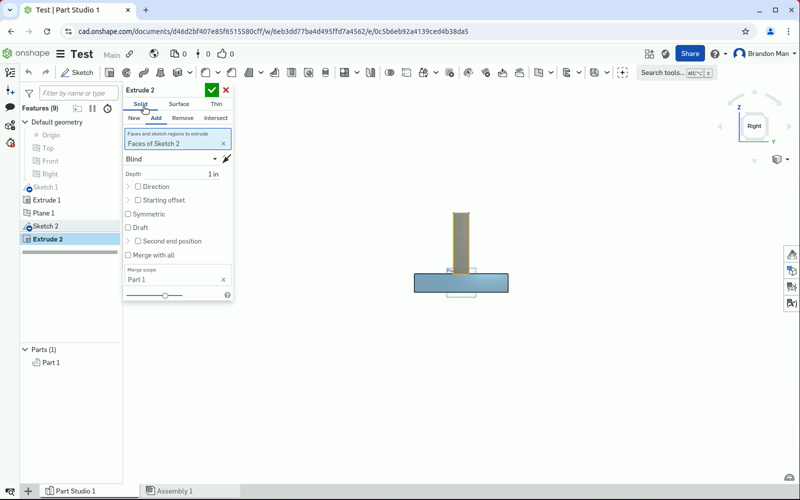
click(143, 106)
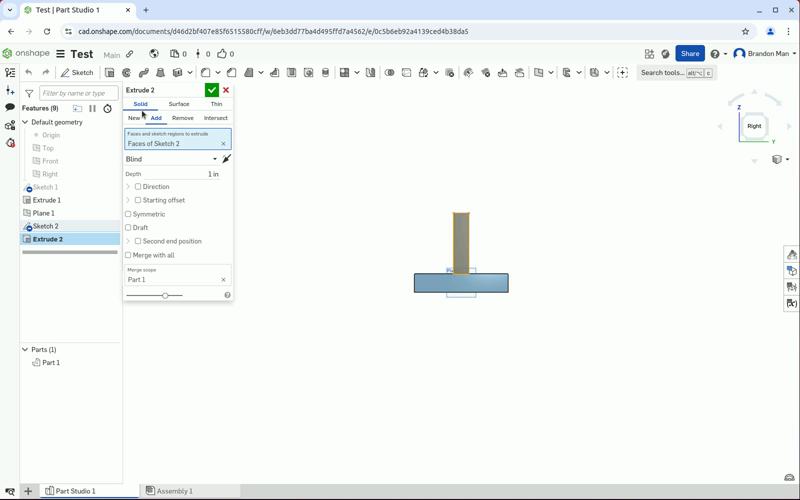
mouse_move(137, 120)
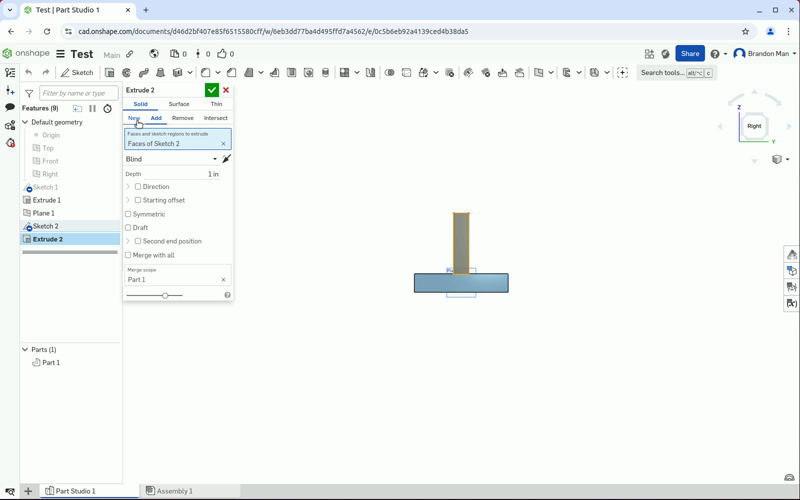
click(137, 120)
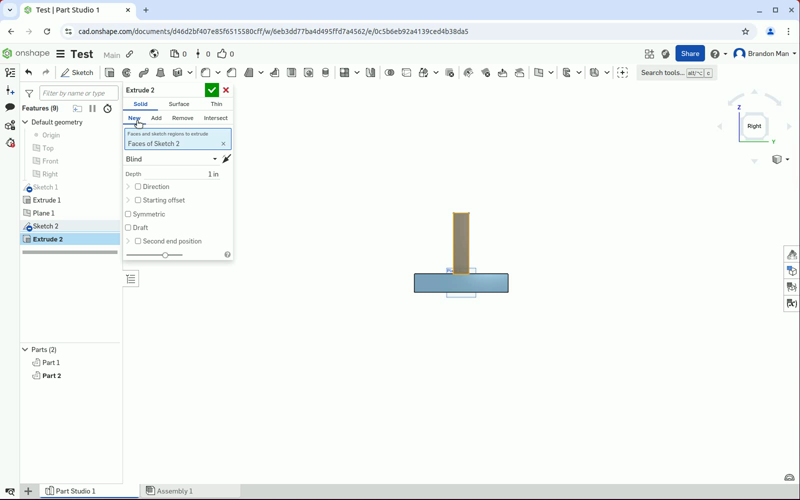
key(tab, 4)
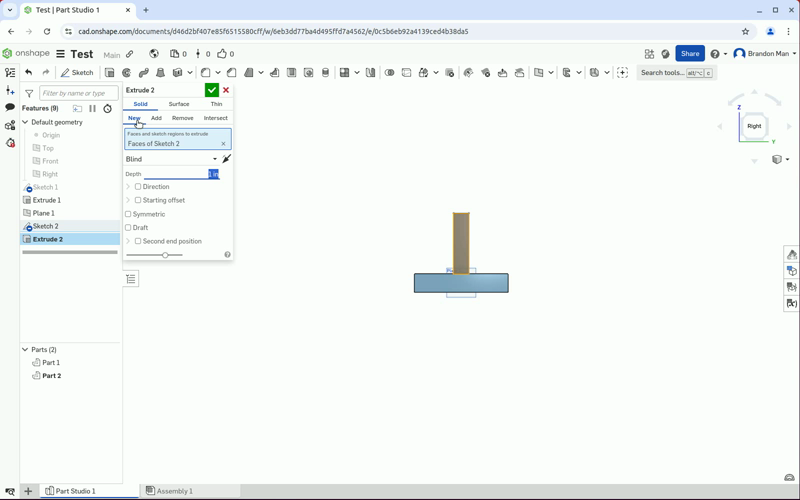
text(-25.756)
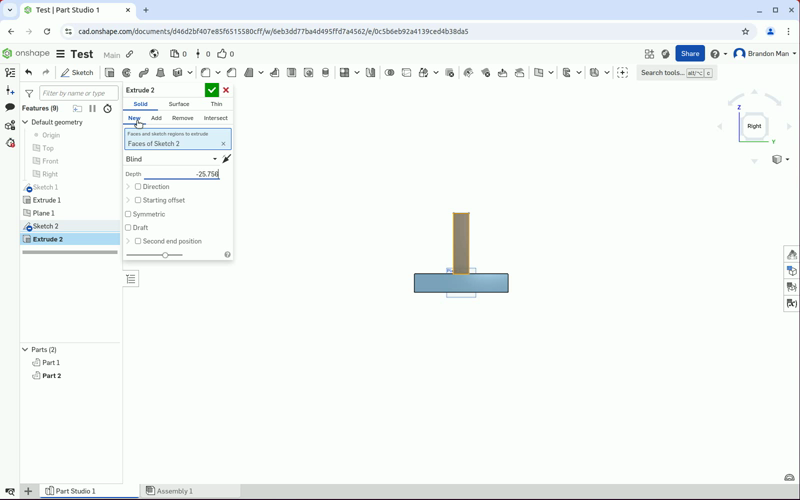
key(enter)
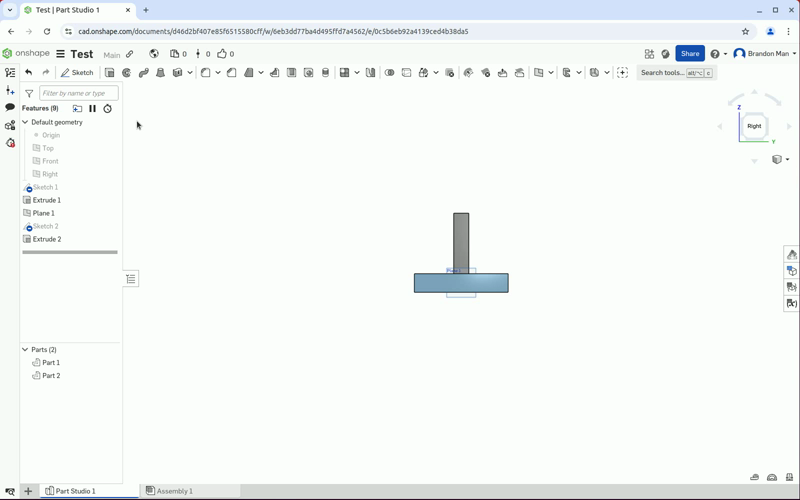
key(shift+h)
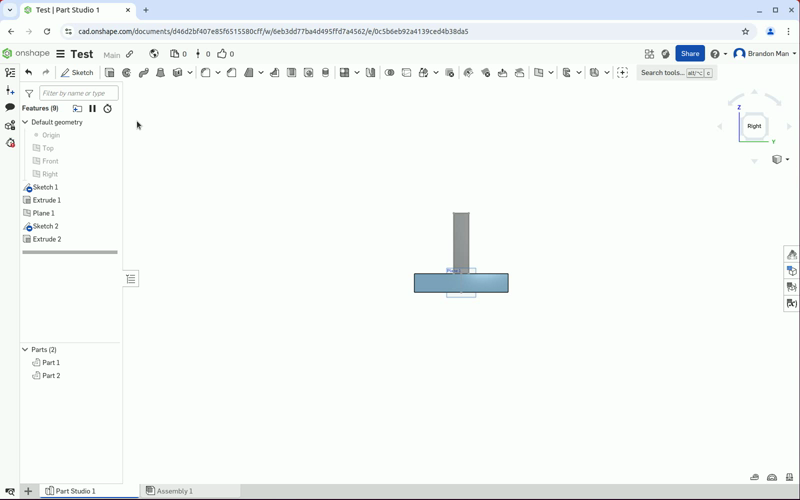
key(shift+h)
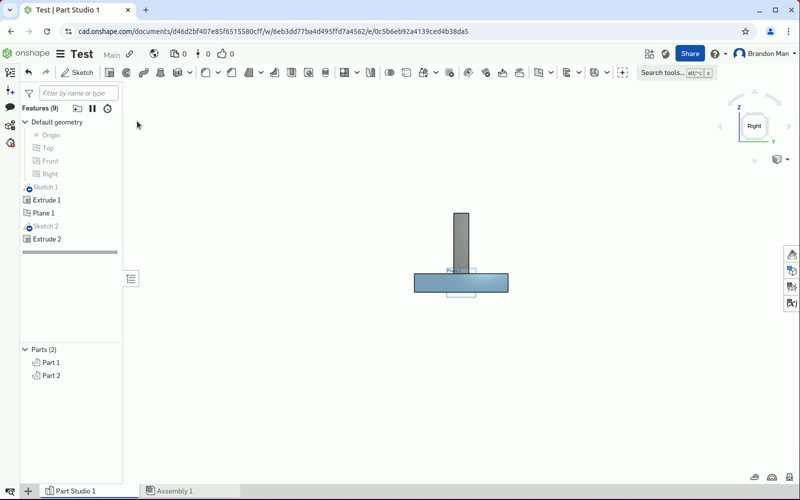
mouse_move(73, 189)
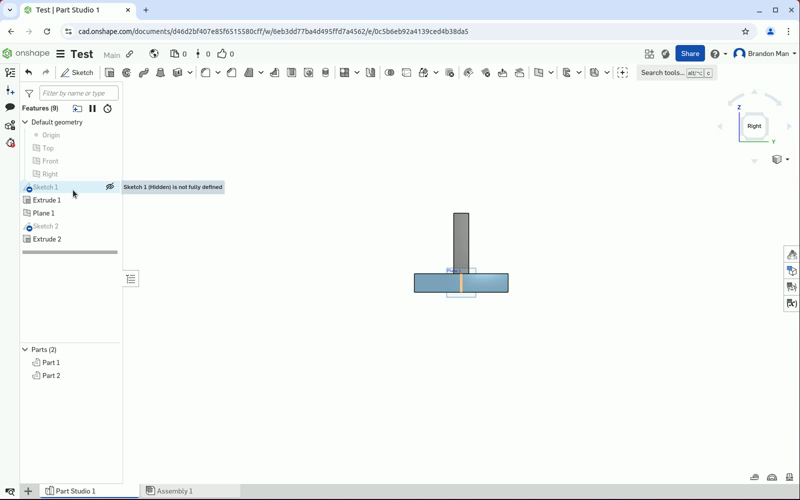
click(73, 189)
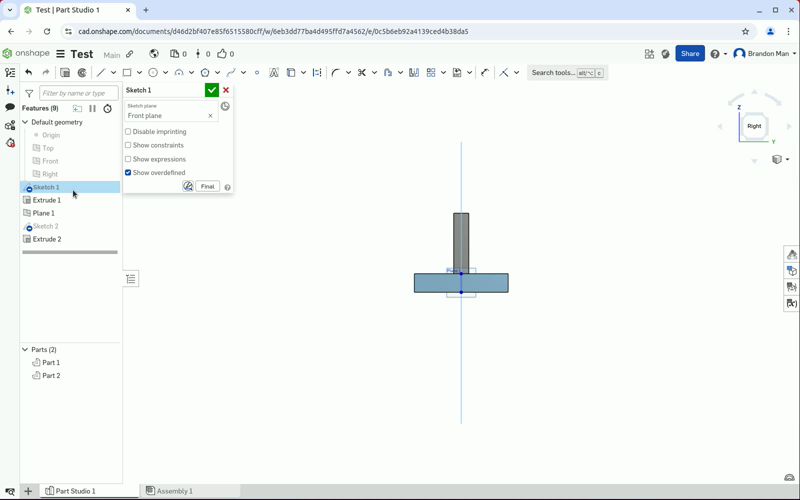
mouse_move(229, 92)
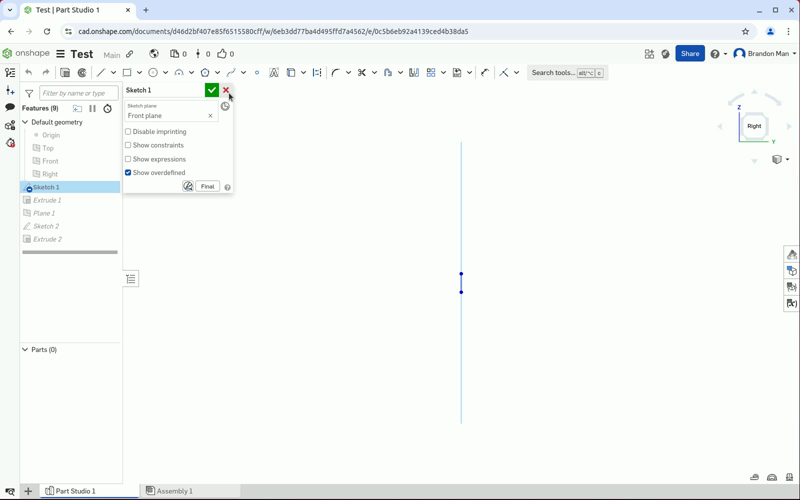
click(229, 92)
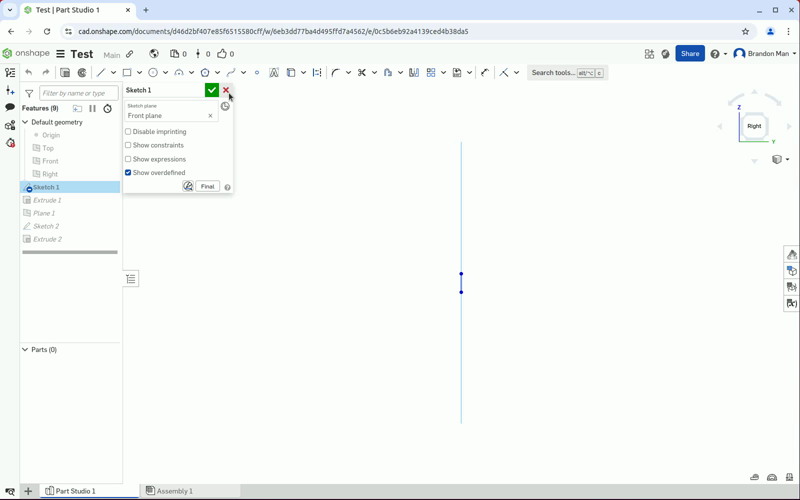
key(shift+s)
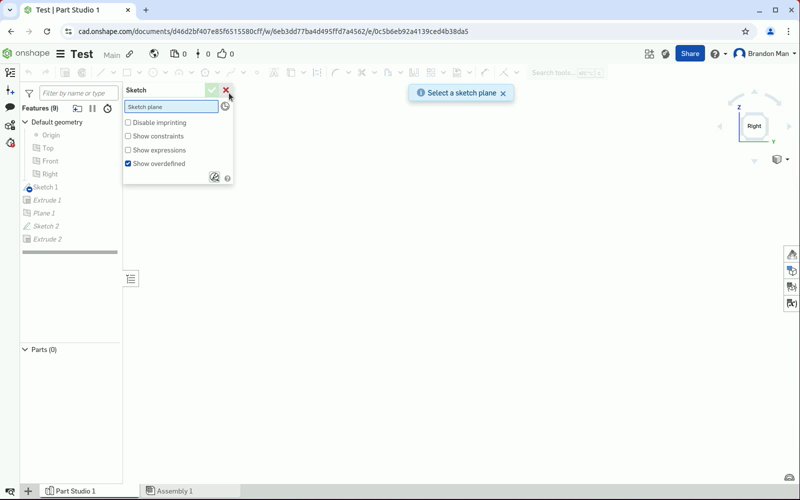
mouse_move(73, 215)
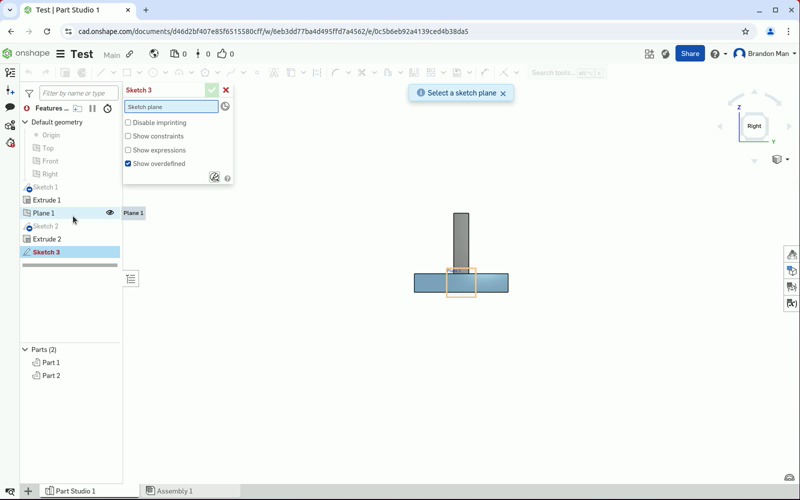
click(73, 215)
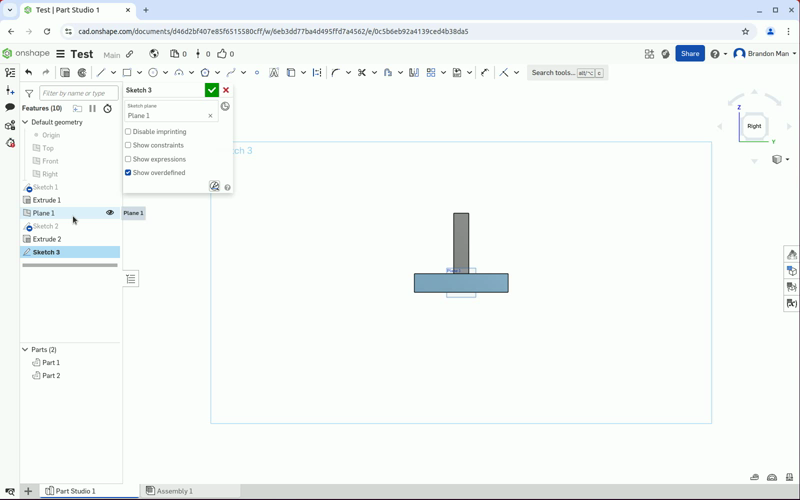
mouse_move(73, 352)
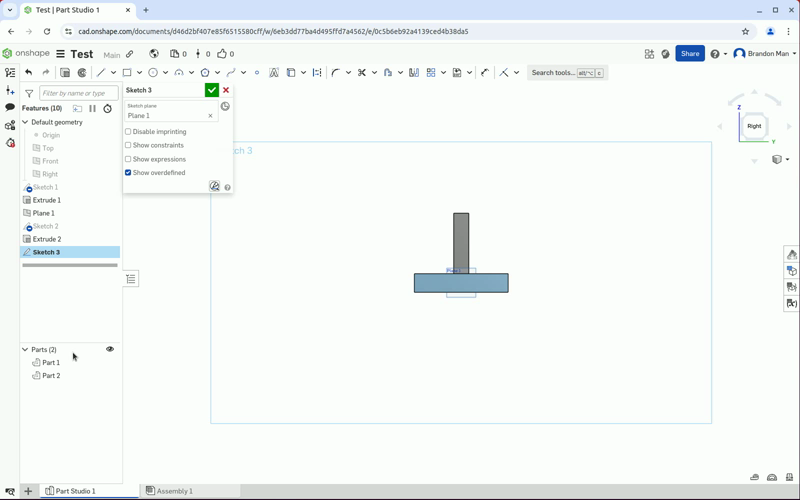
key(y)
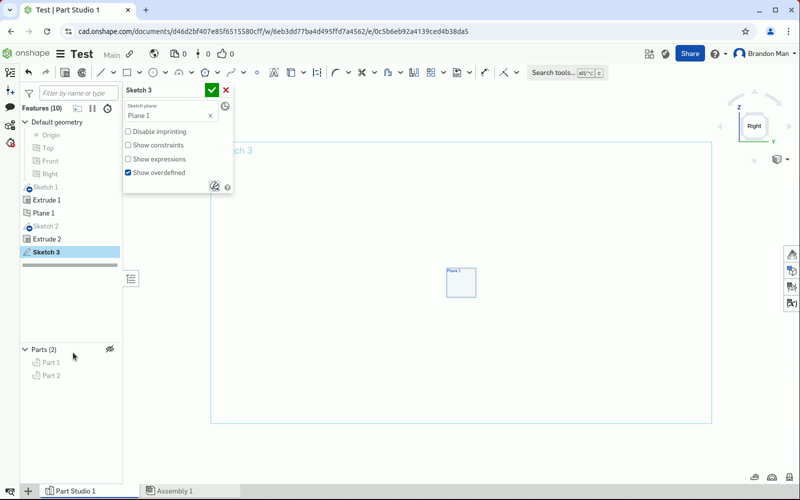
key(l)
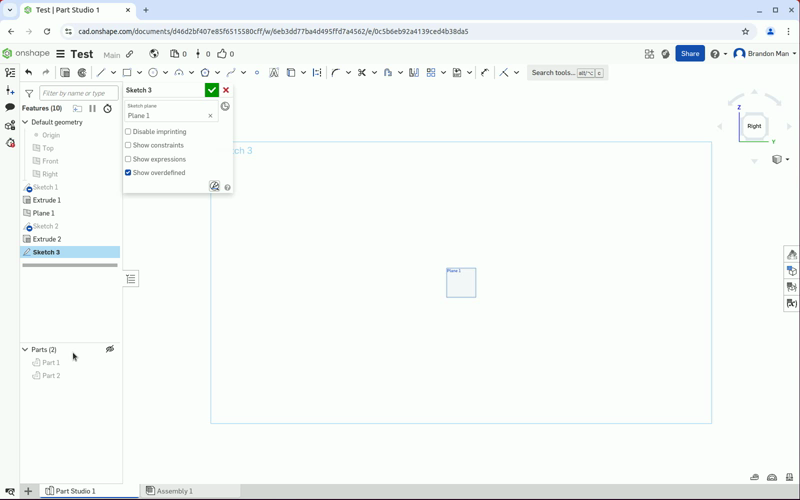
key_down(shift)
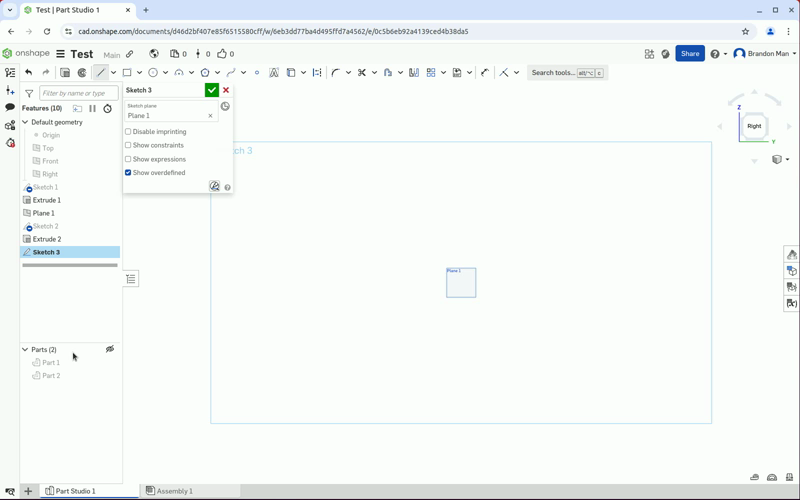
mouse_move(453, 292)
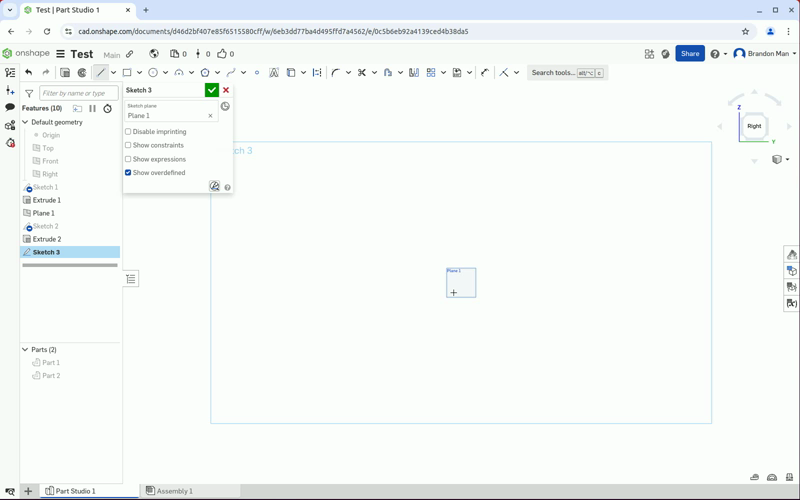
click(453, 292)
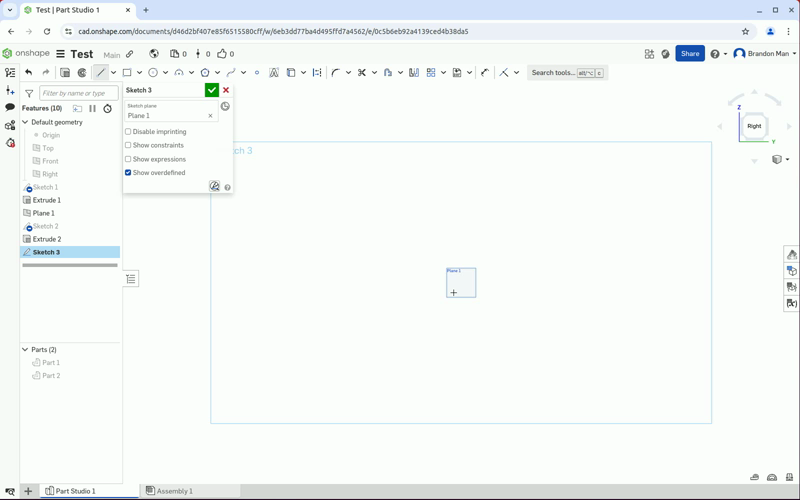
key_up(shift)
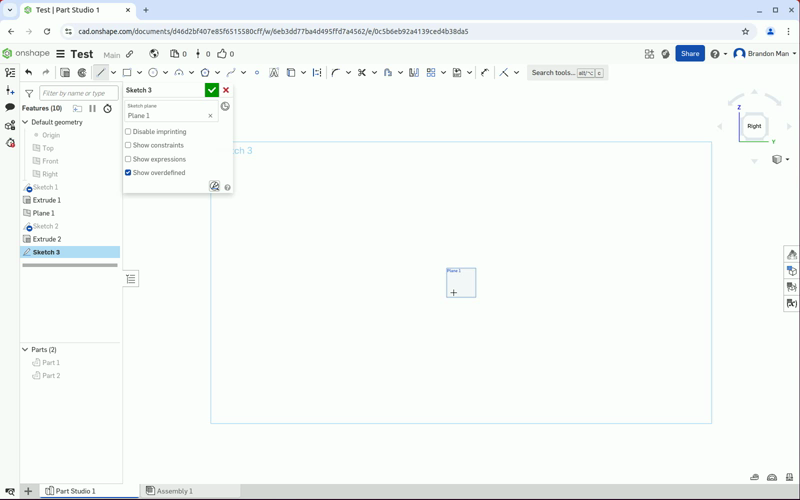
key_down(shift)
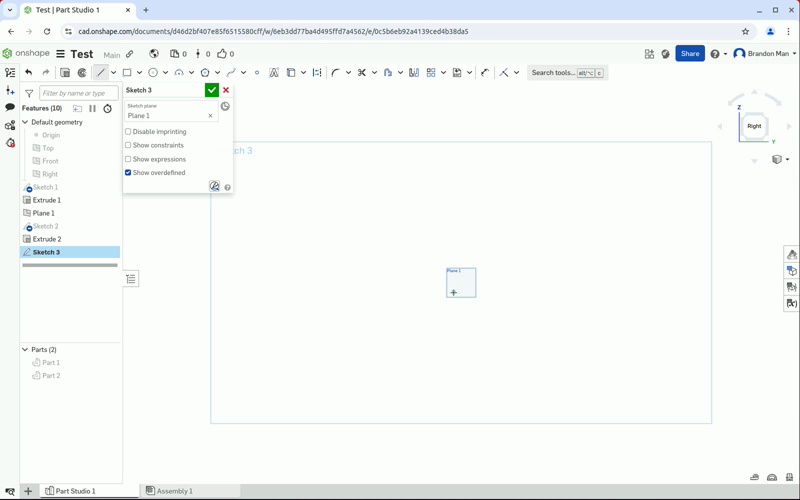
mouse_move(483, 292)
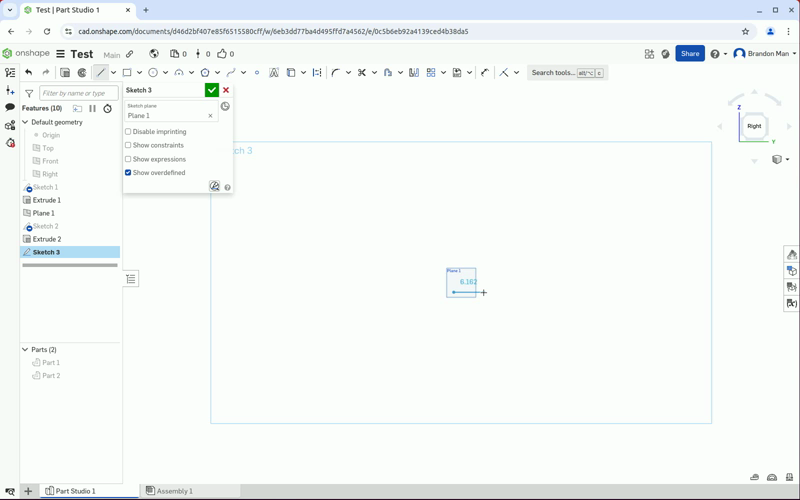
mouse_move(469, 292)
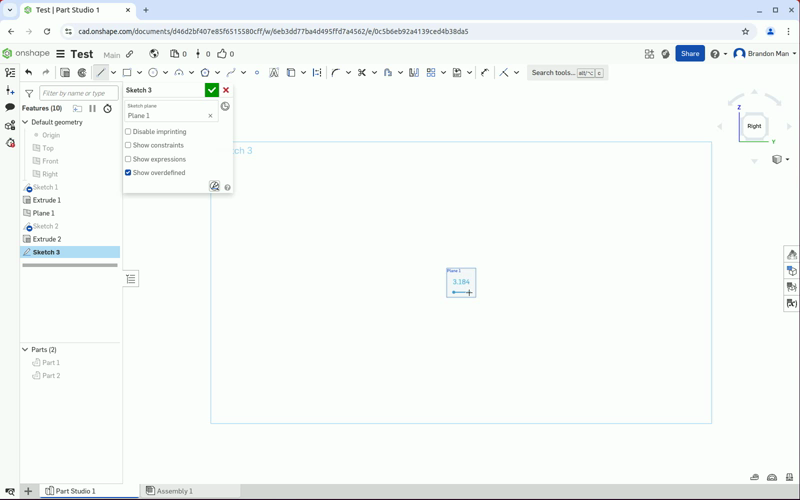
click(469, 292)
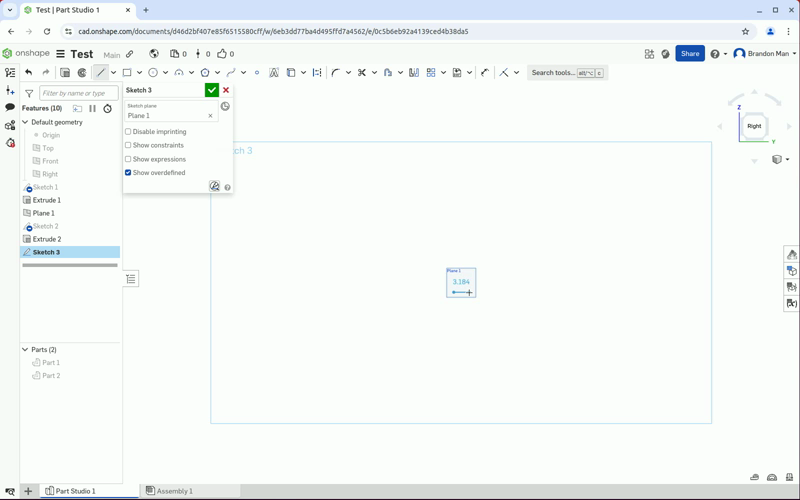
key_up(shift)
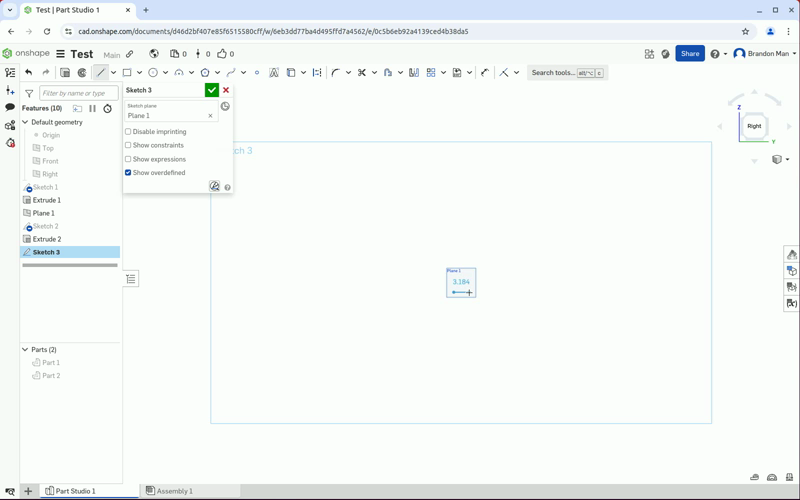
key_down(shift)
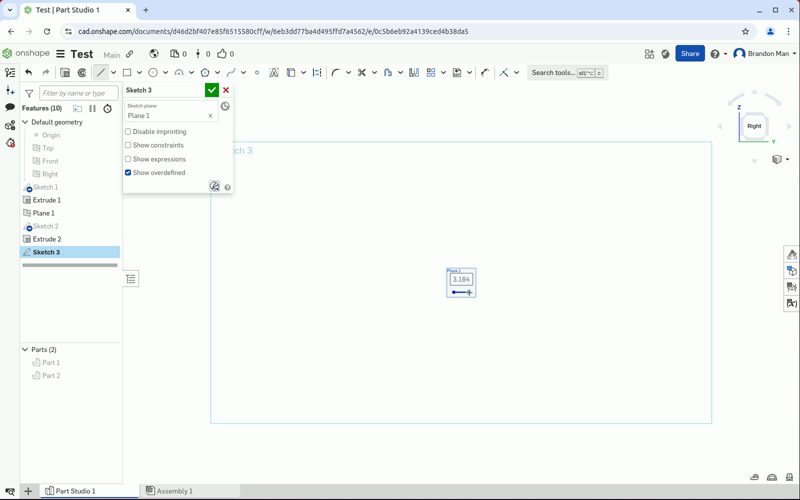
mouse_move(499, 292)
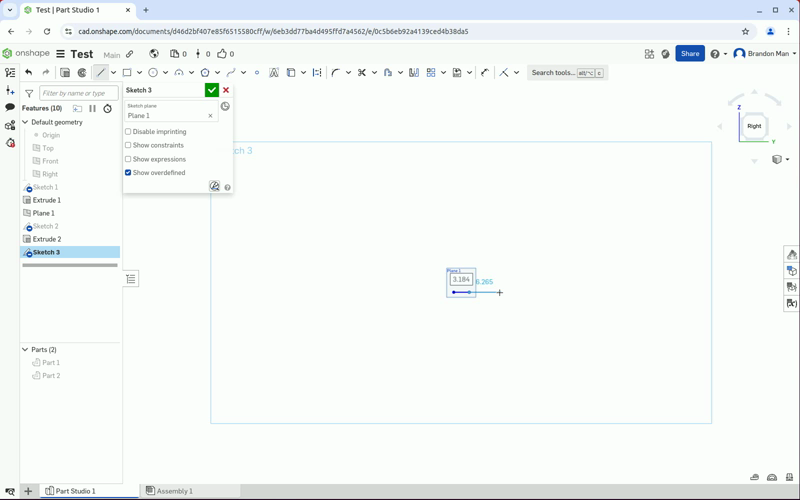
mouse_move(469, 272)
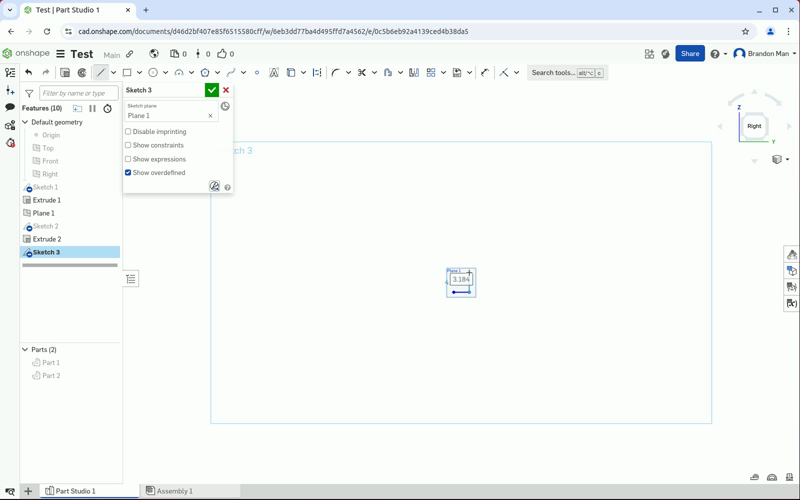
click(469, 272)
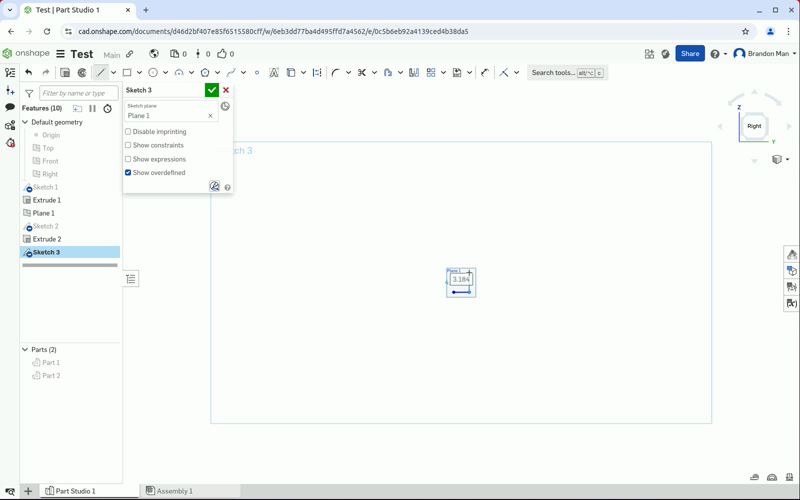
key_up(shift)
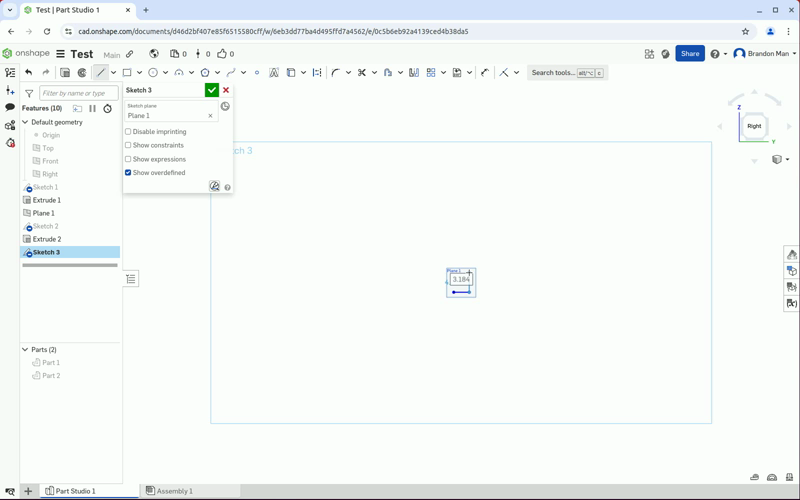
key_down(shift)
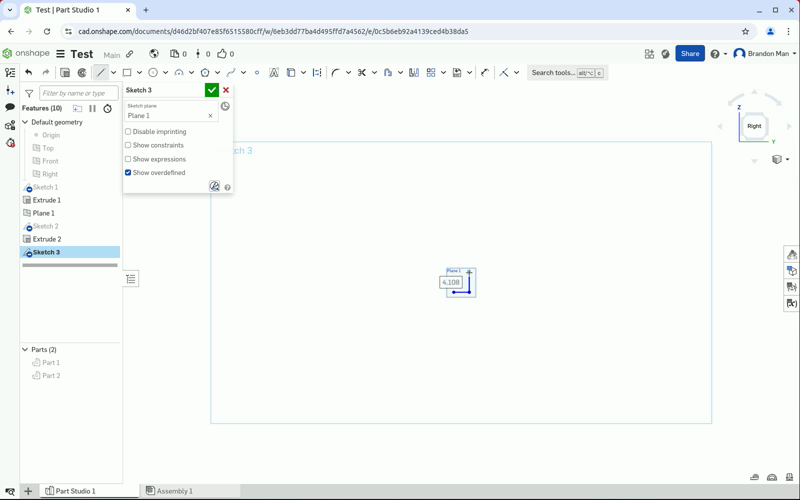
mouse_move(499, 272)
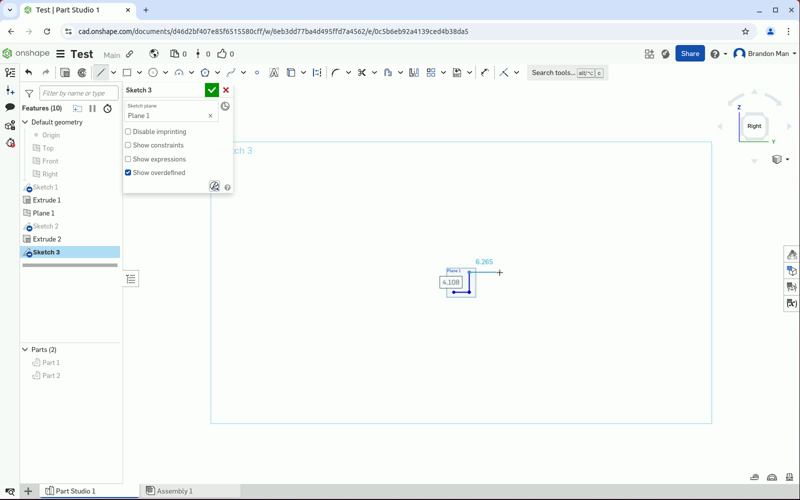
mouse_move(453, 272)
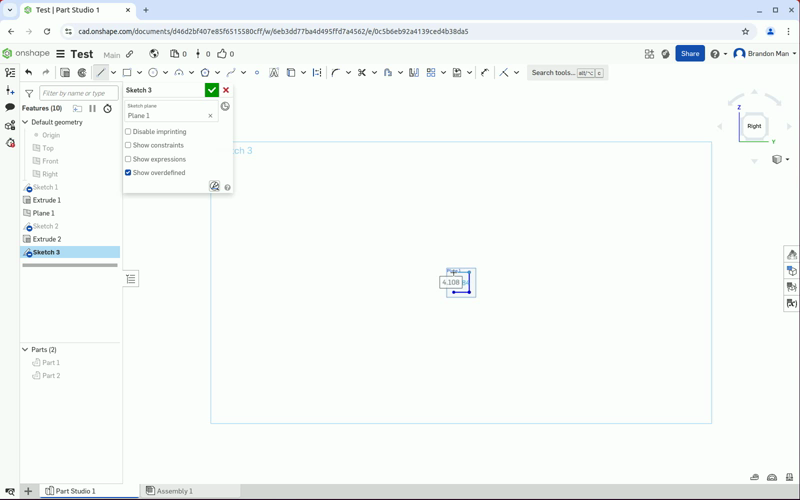
click(453, 272)
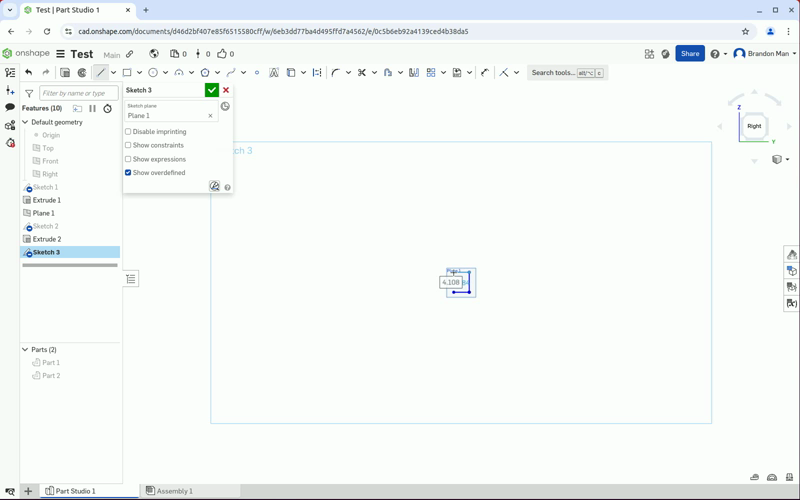
key_up(shift)
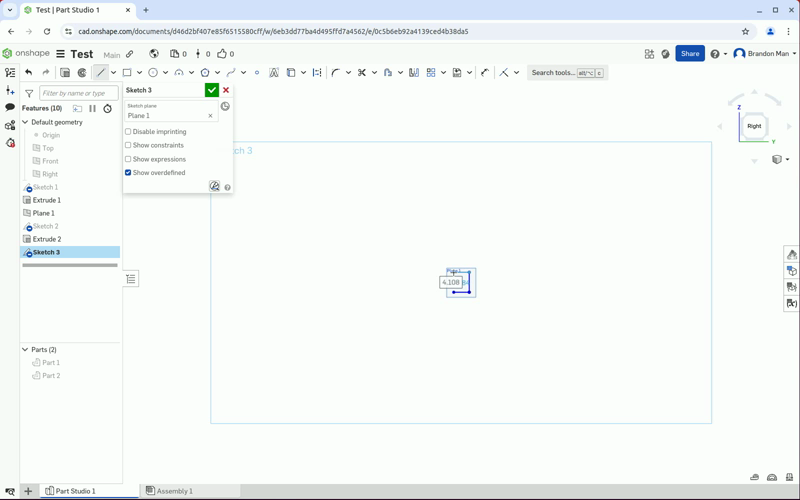
mouse_move(483, 272)
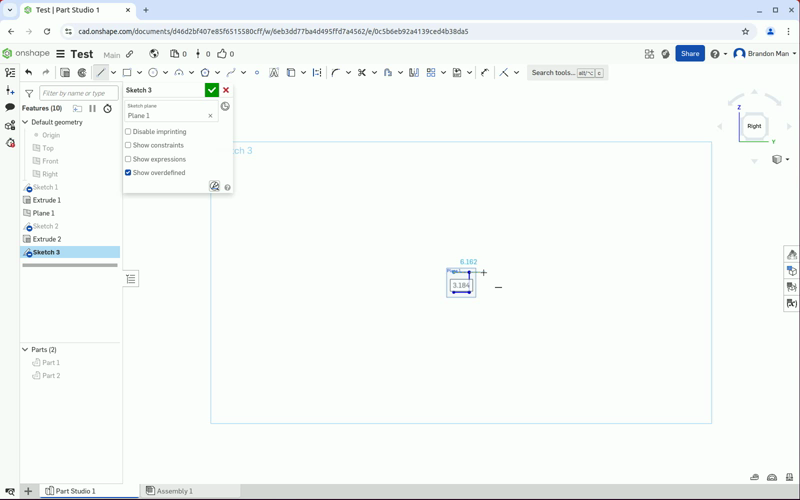
key_down(shift)
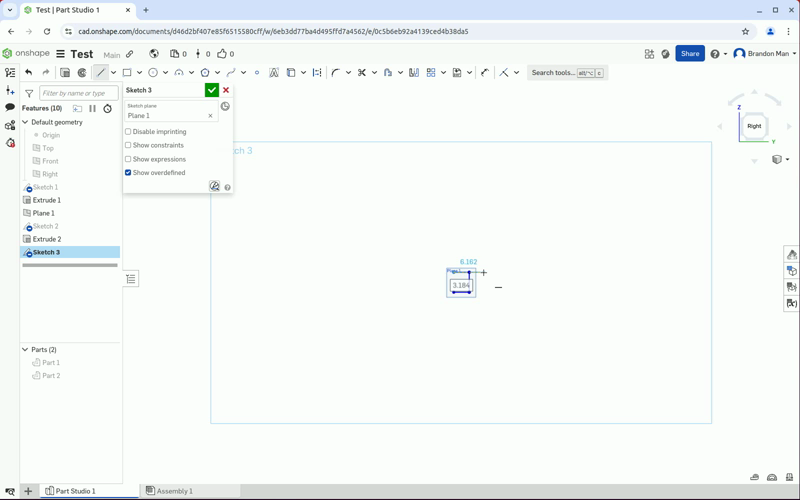
mouse_move(453, 292)
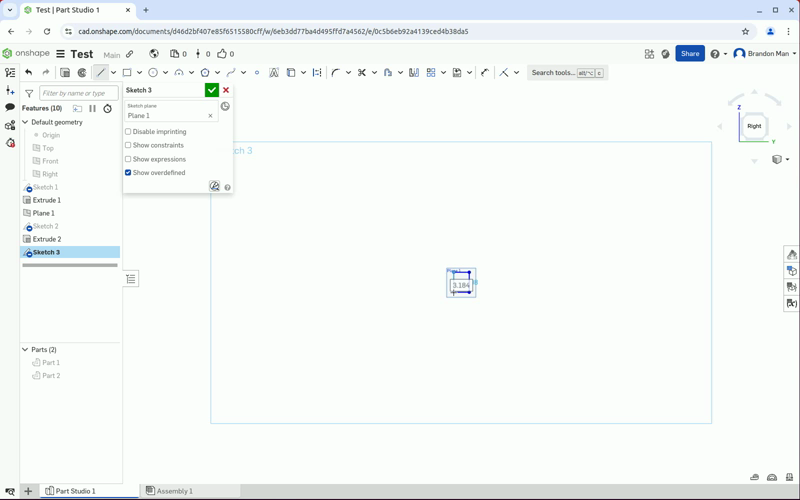
key_up(shift)
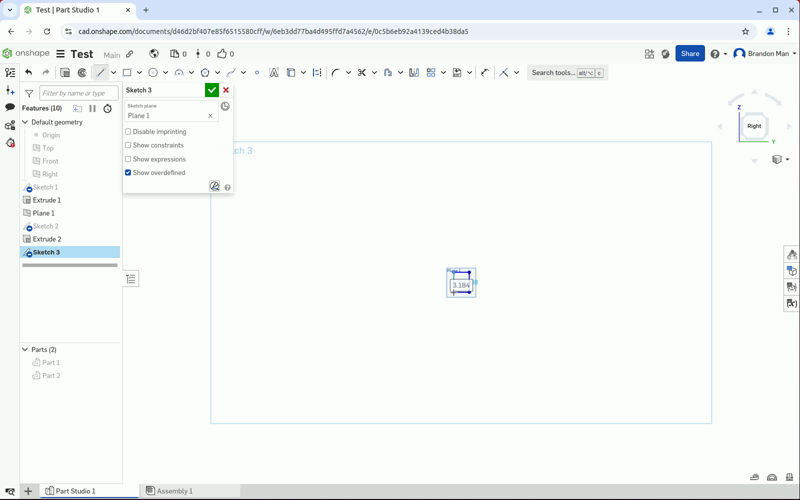
click(453, 292)
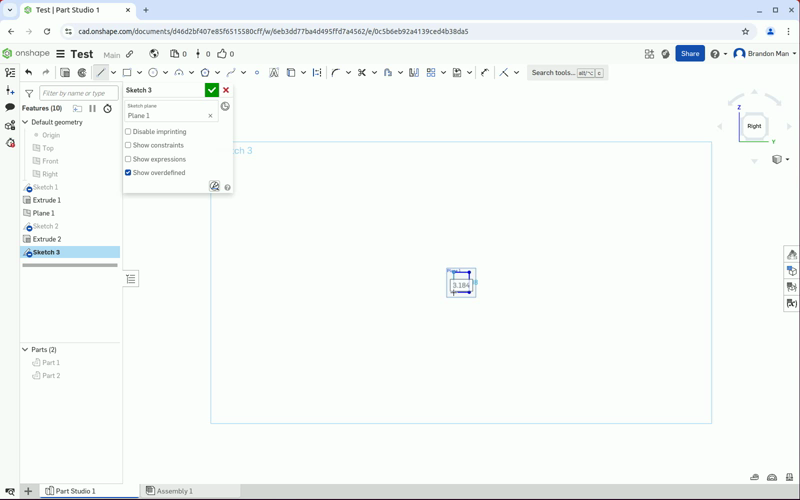
key(esc)
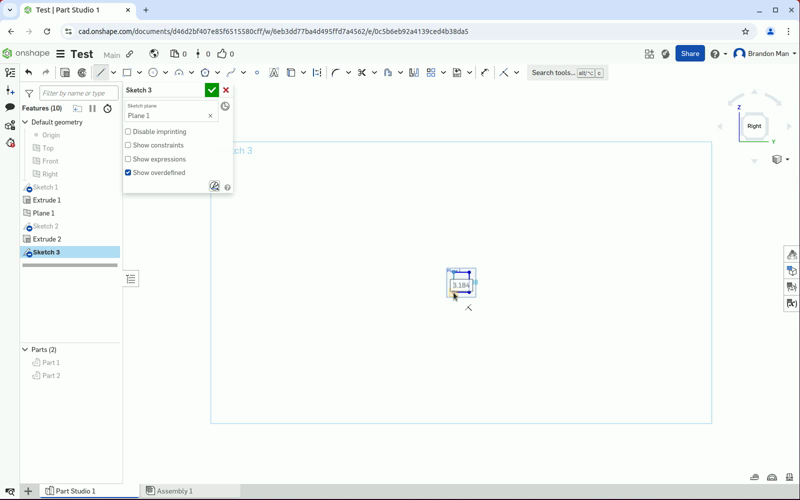
mouse_move(460, 285)
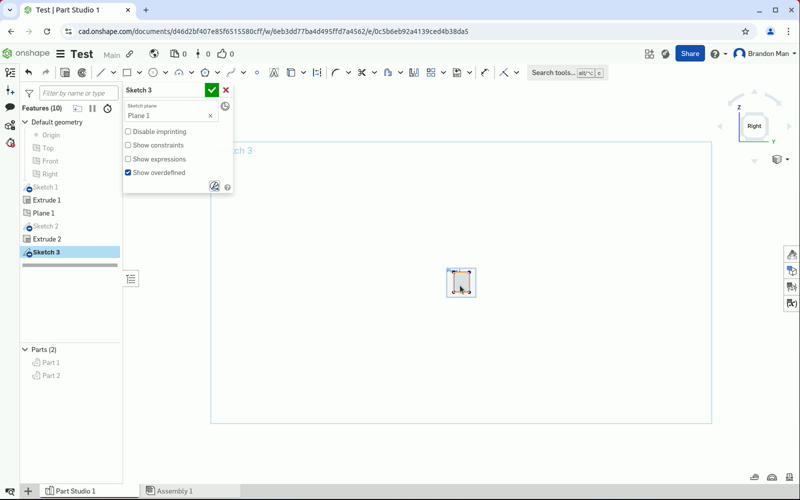
scroll(6)
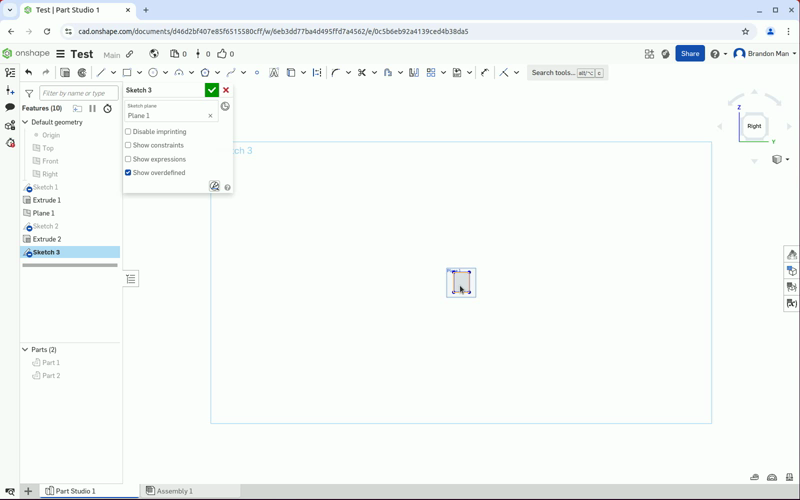
scroll(6)
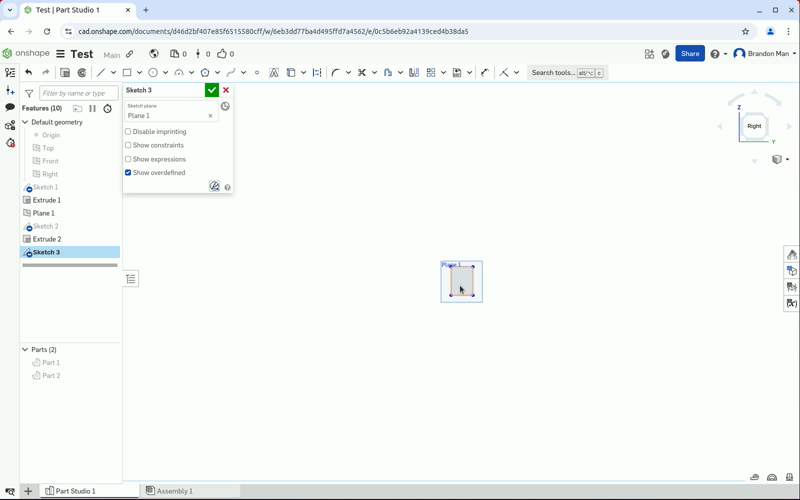
scroll(6)
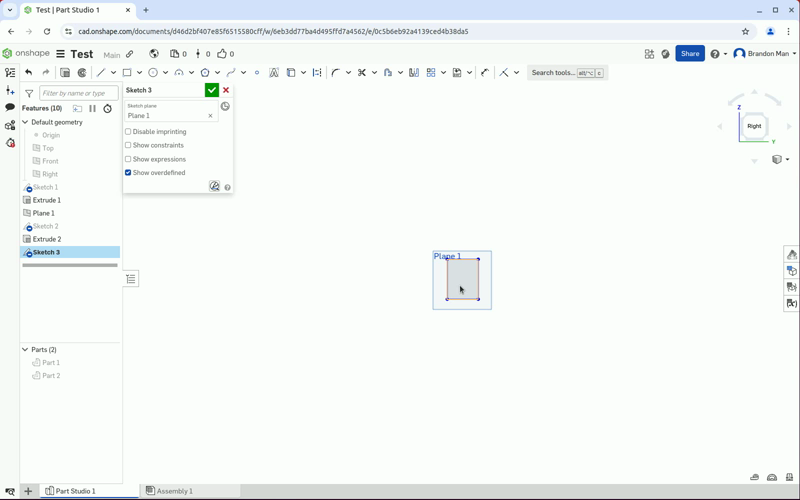
scroll(6)
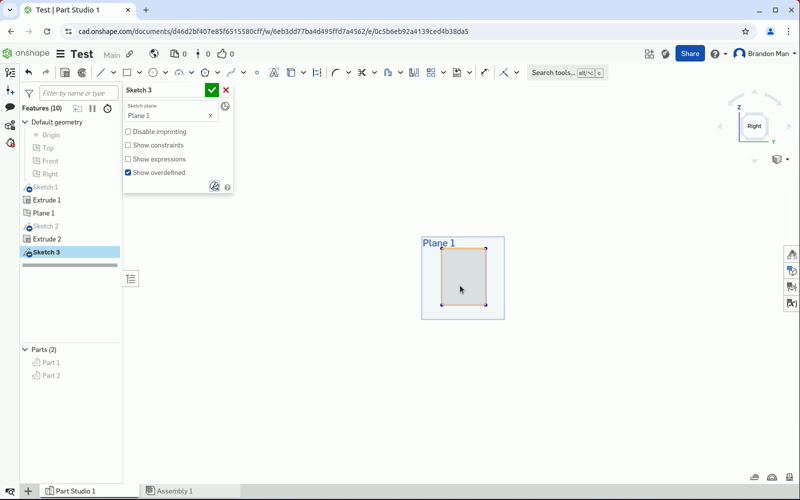
scroll(6)
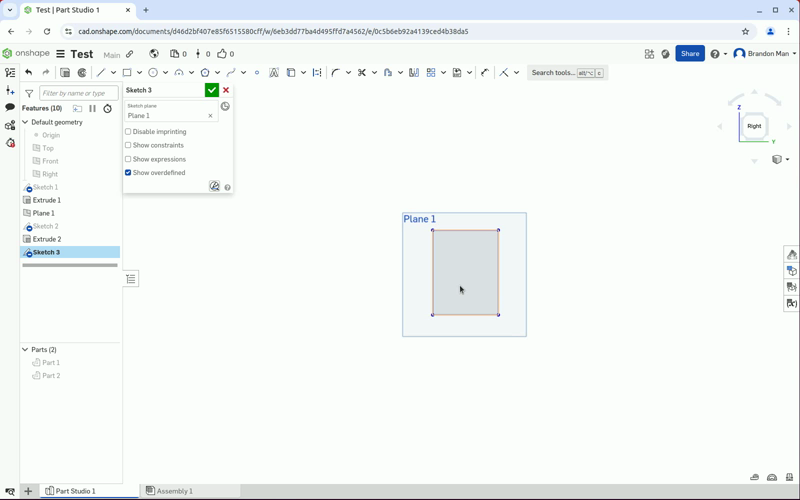
scroll(6)
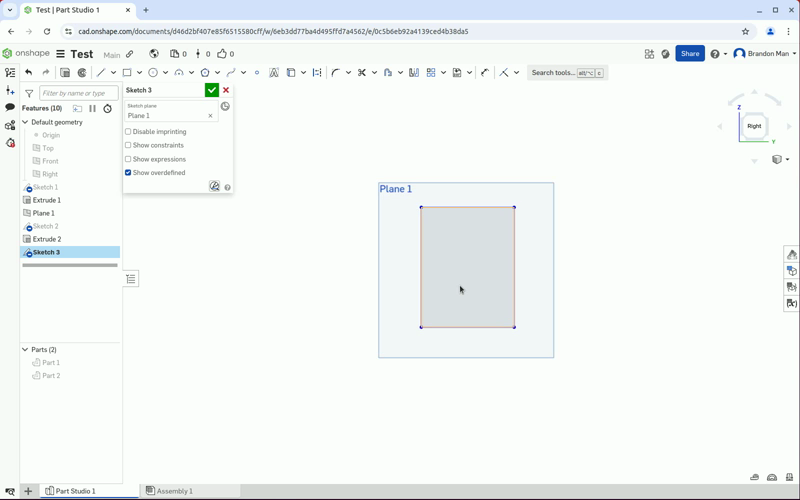
scroll(6)
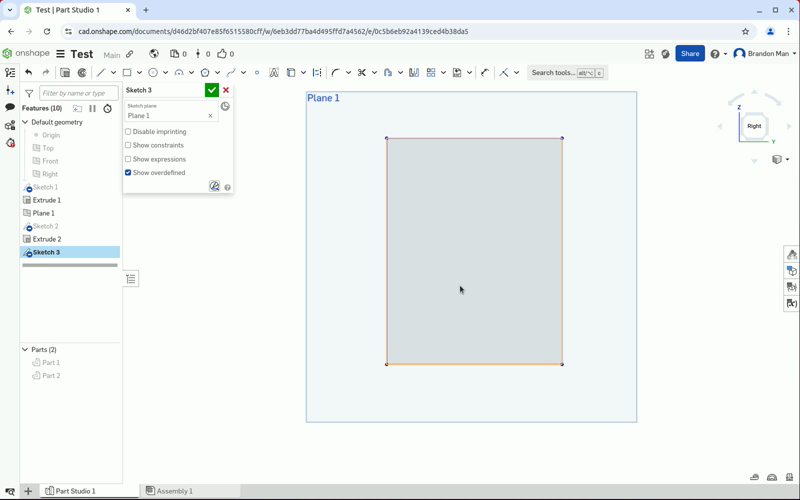
click(460, 285)
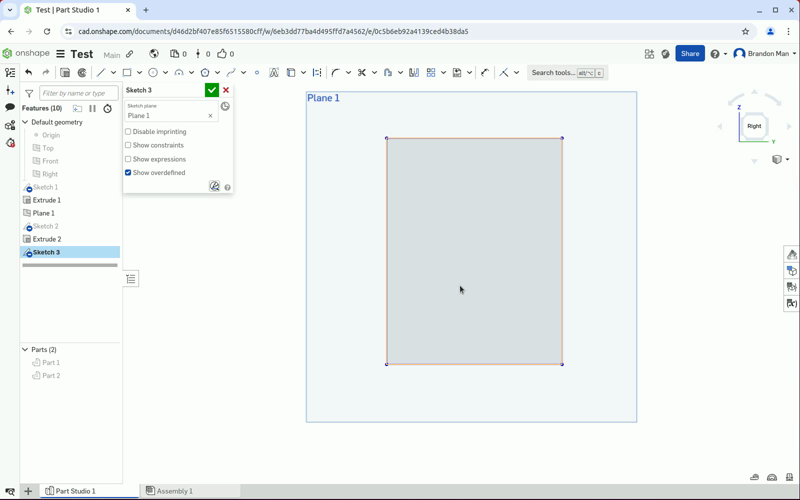
scroll(-6)
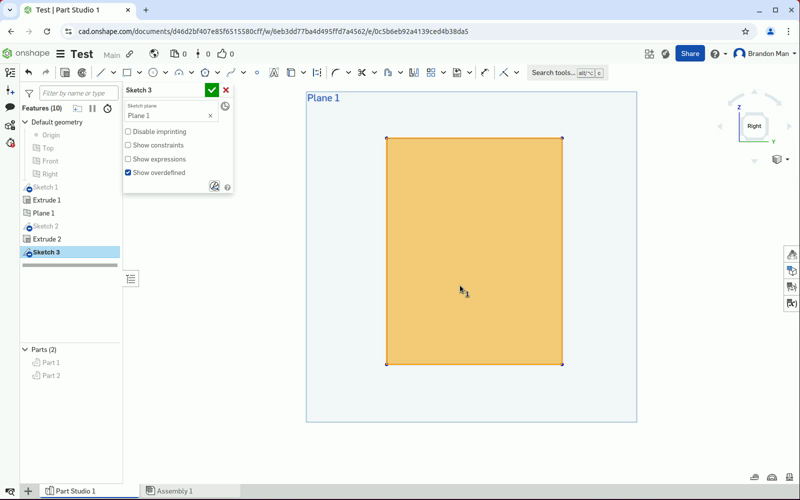
scroll(-6)
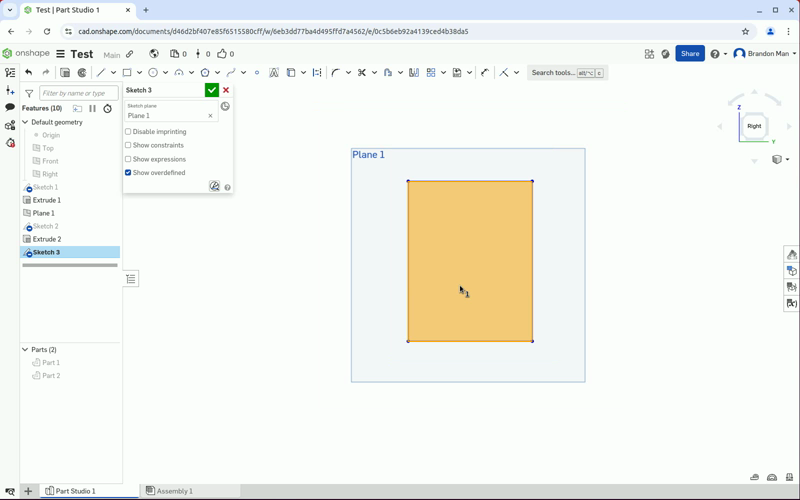
scroll(-6)
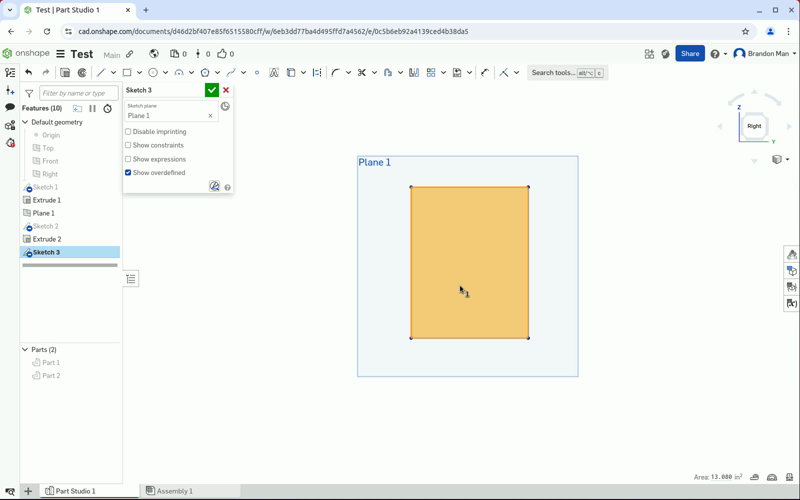
scroll(-6)
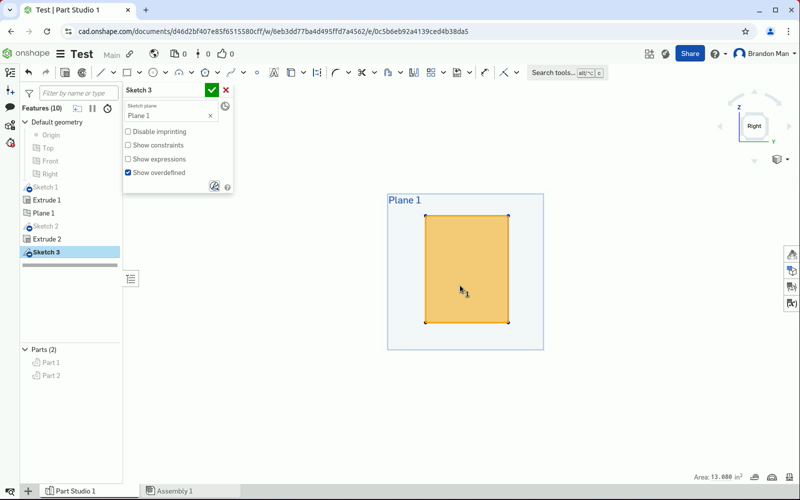
scroll(-6)
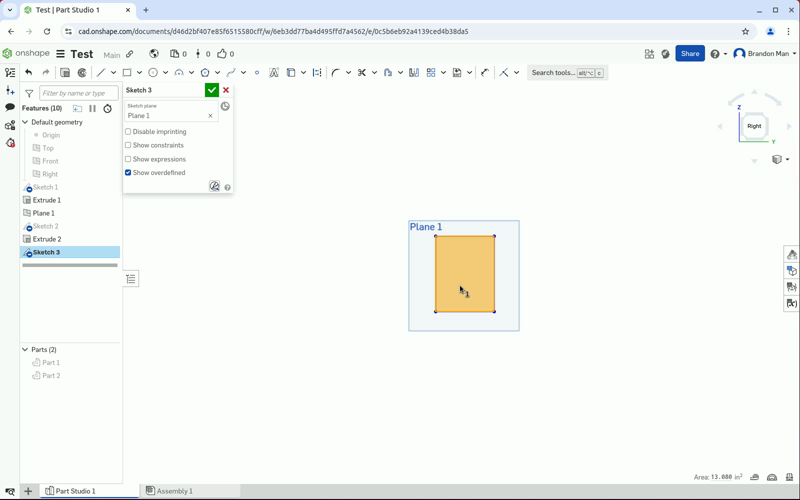
scroll(-6)
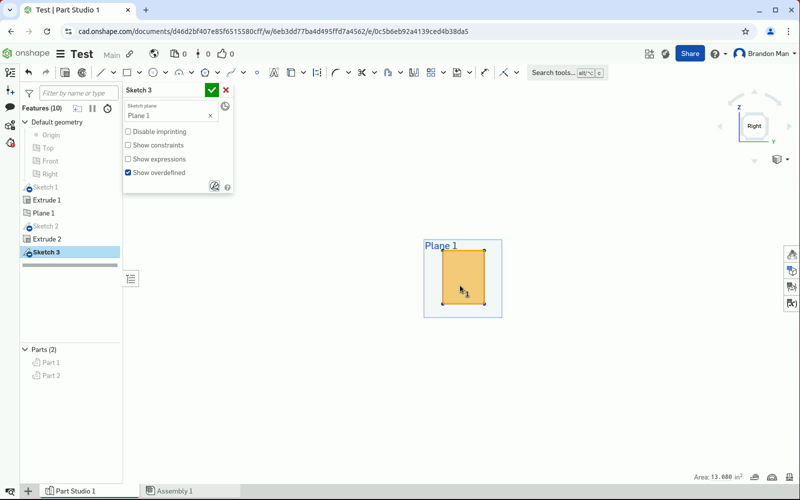
scroll(-6)
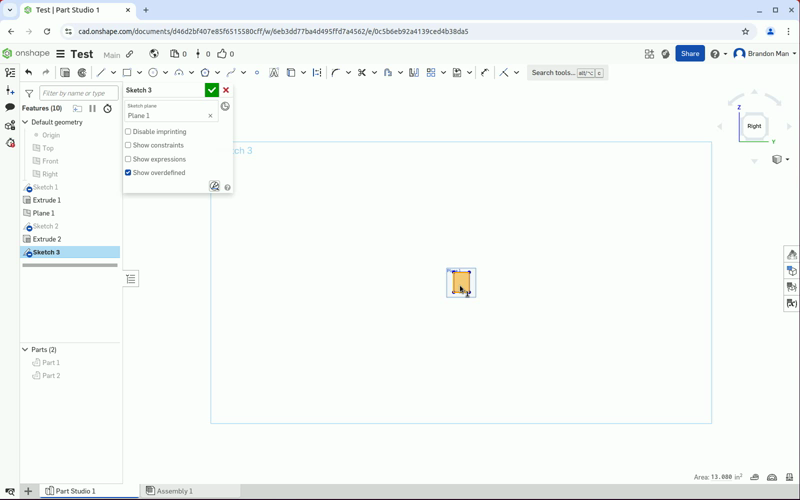
mouse_move(73, 352)
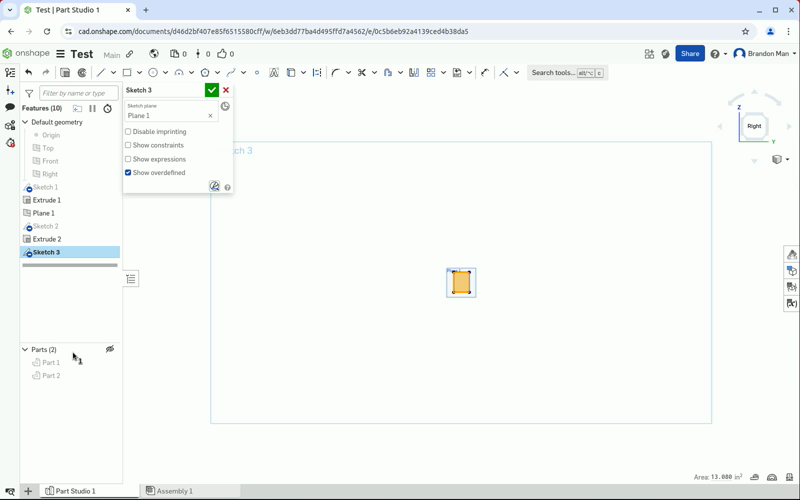
key(shift+y)
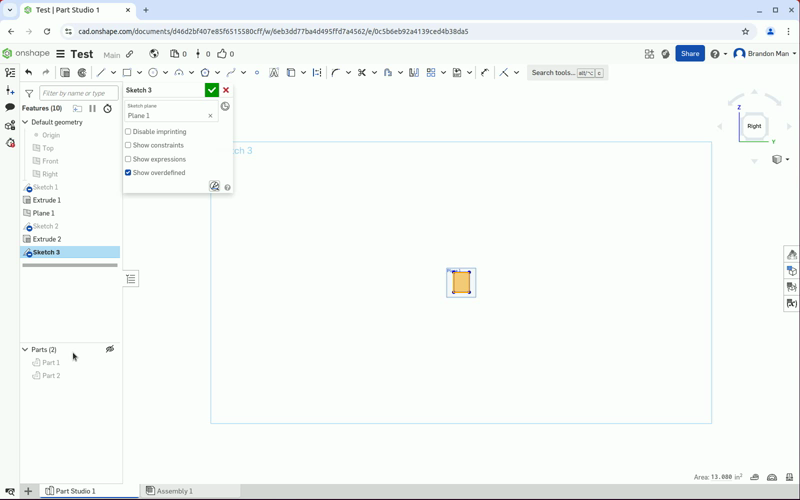
key(shift+e)
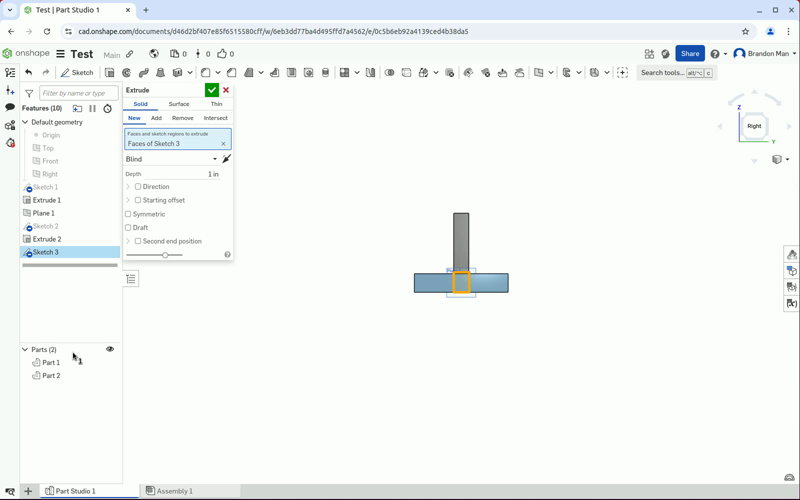
mouse_move(143, 106)
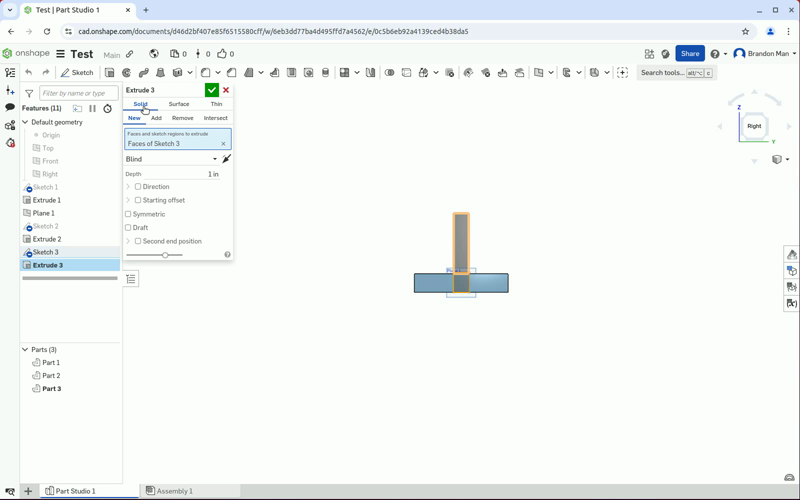
click(143, 106)
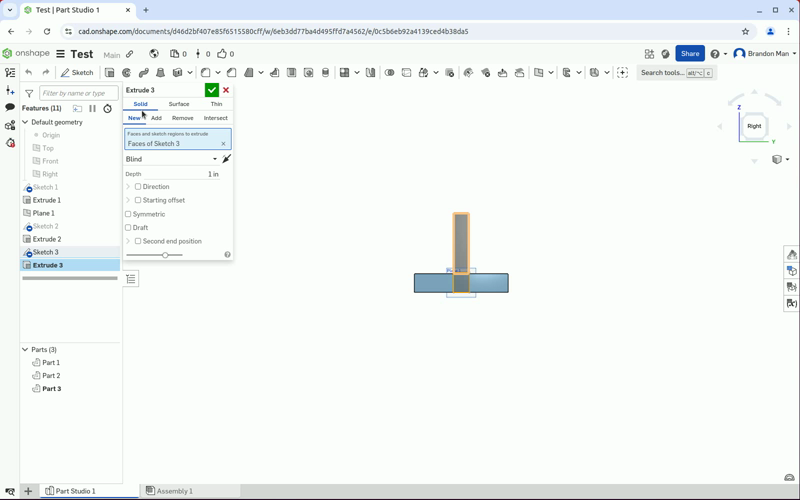
mouse_move(137, 120)
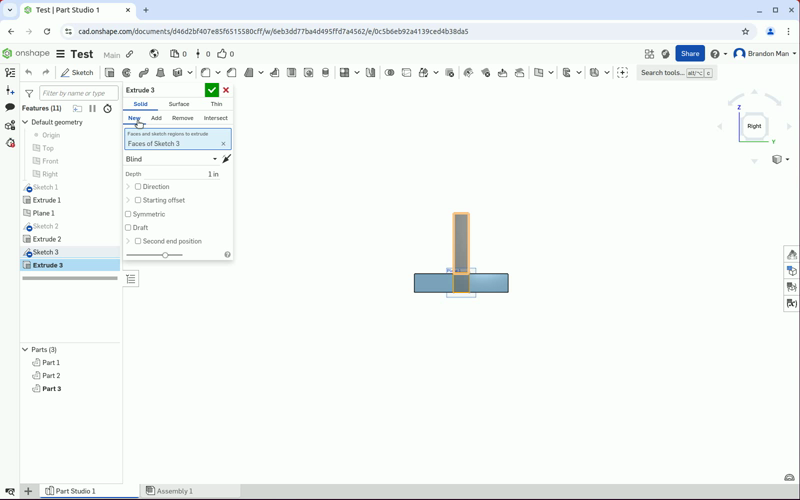
click(137, 120)
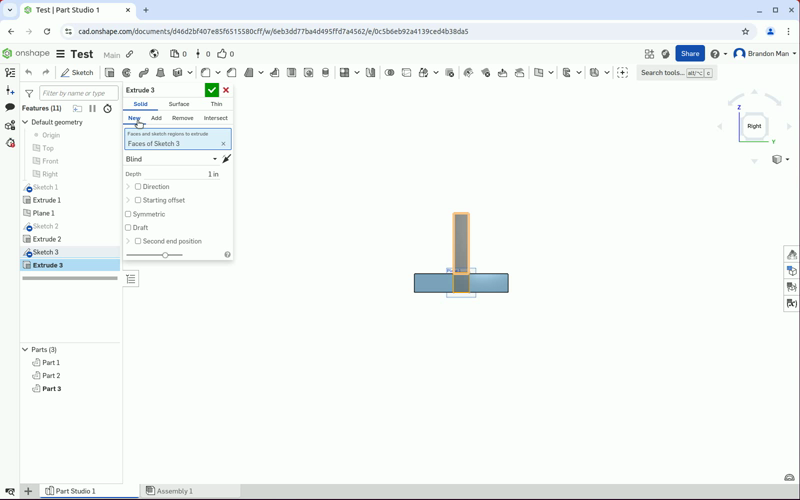
key(tab, 4)
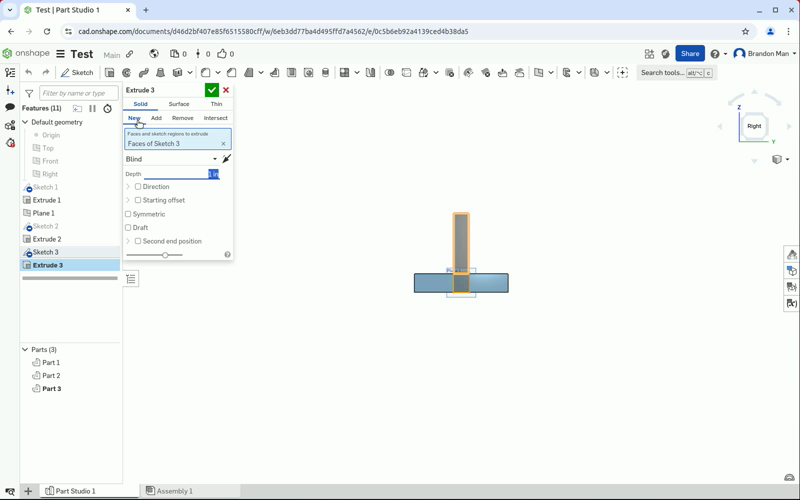
text(-25.756)
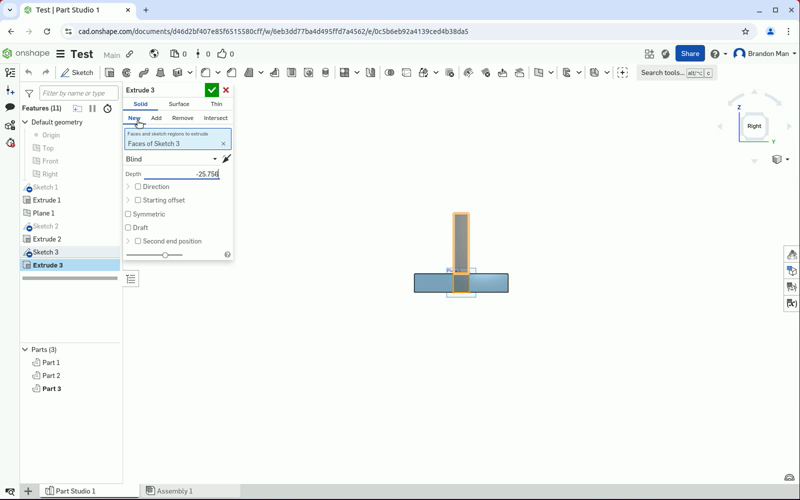
key(enter)
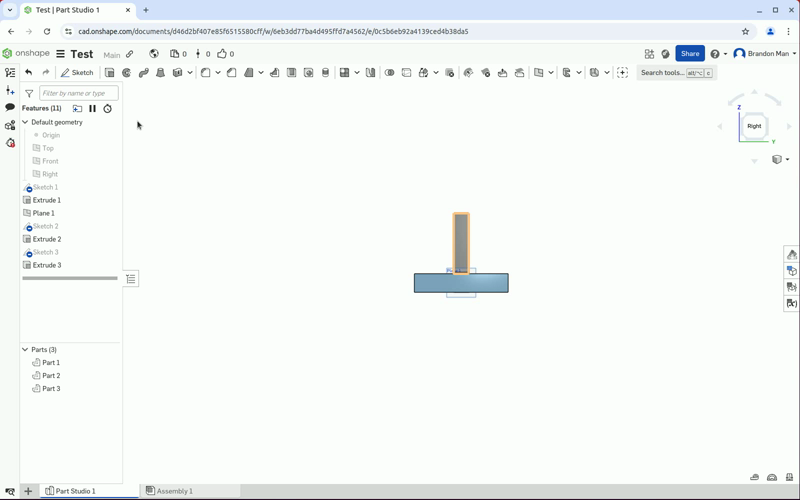
key(shift+h)
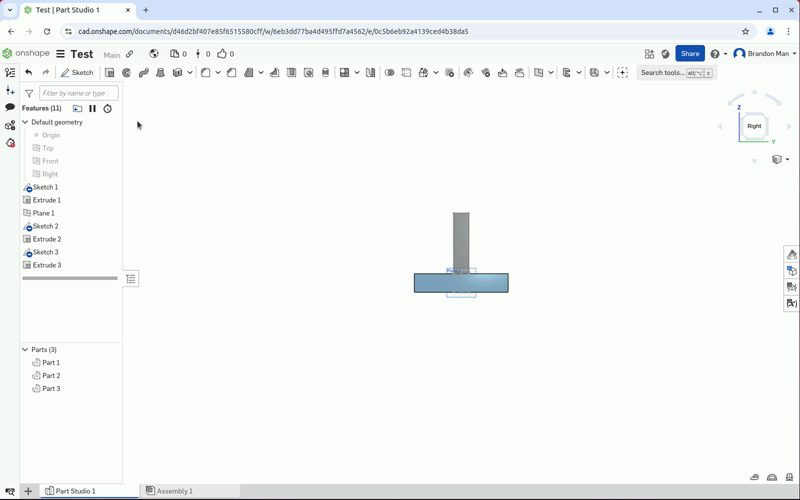
key(shift+h)
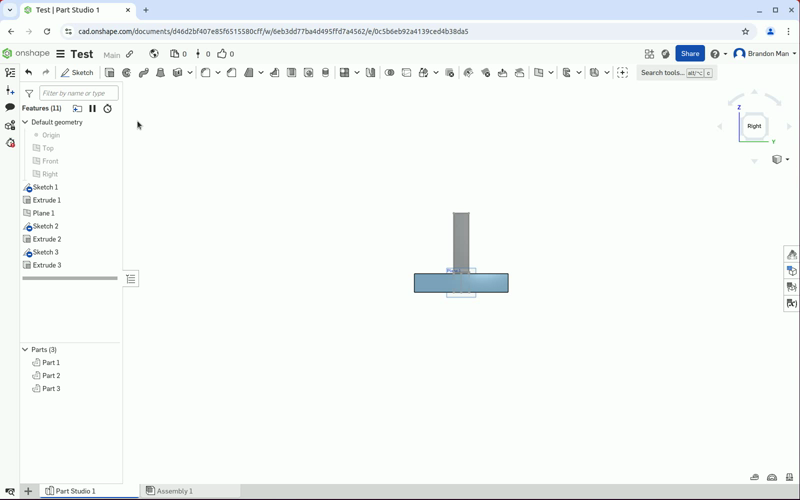
key(shift+7)
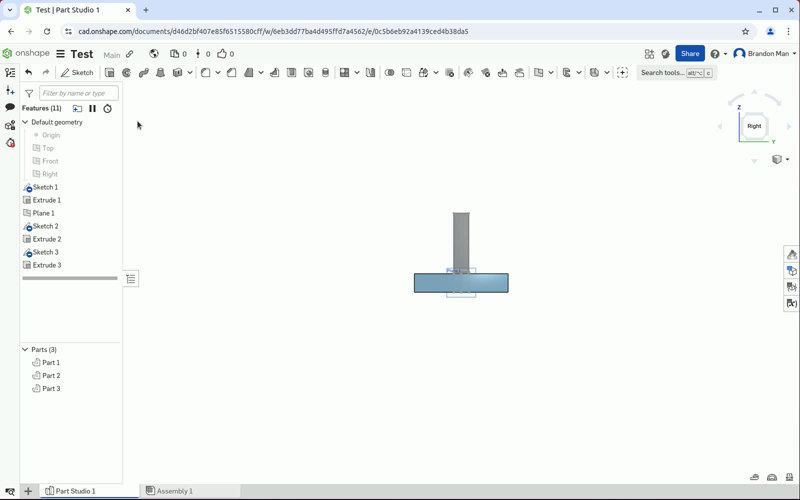
key(right, 2)
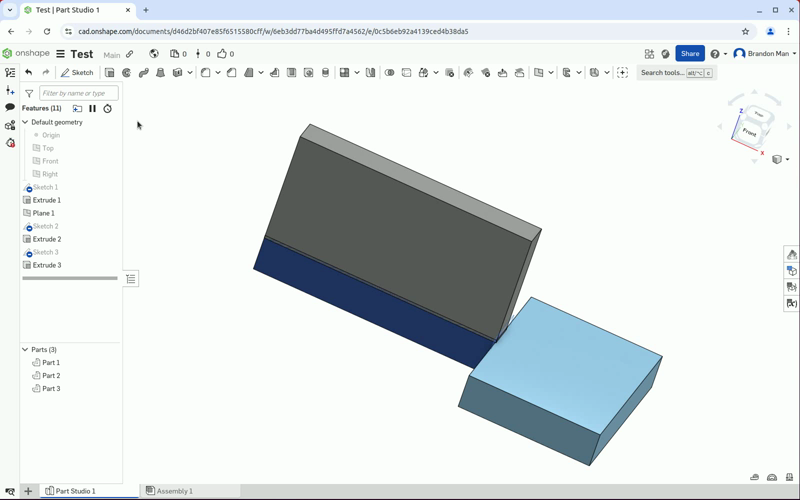
key(down, 2)
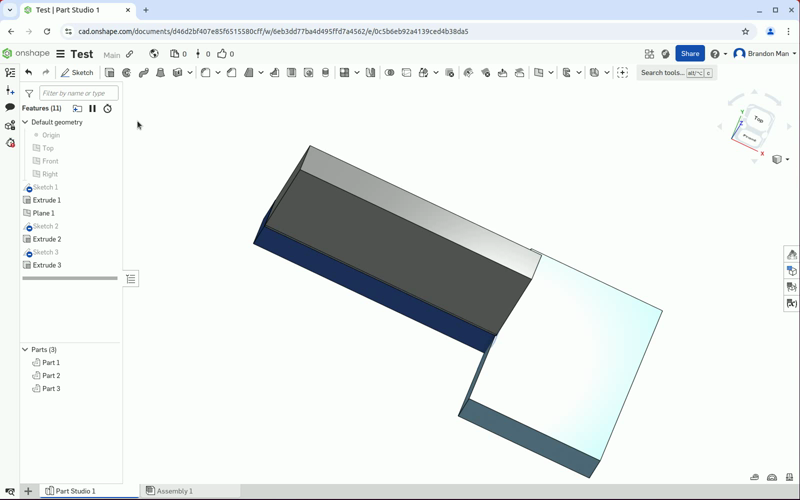
key(up, 2)
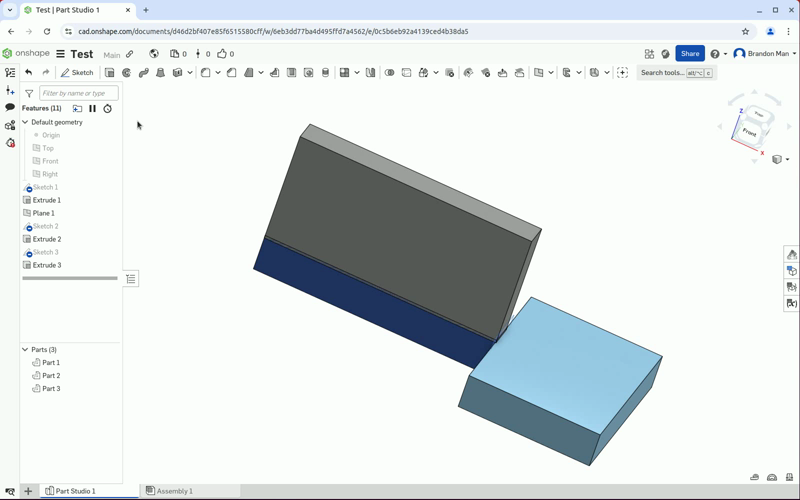
key(left, 2)
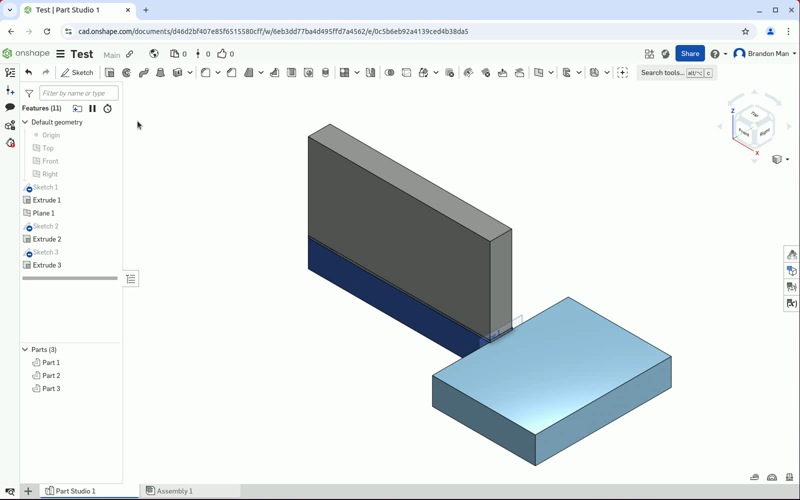
mouse_move(73, 189)
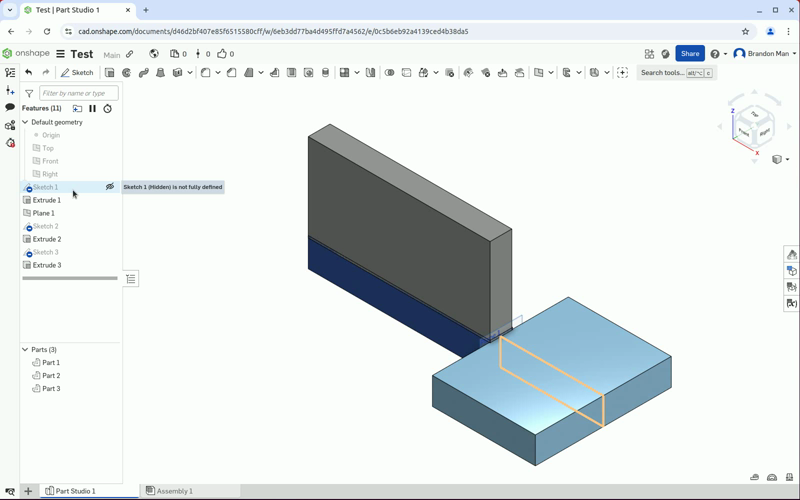
click(73, 189)